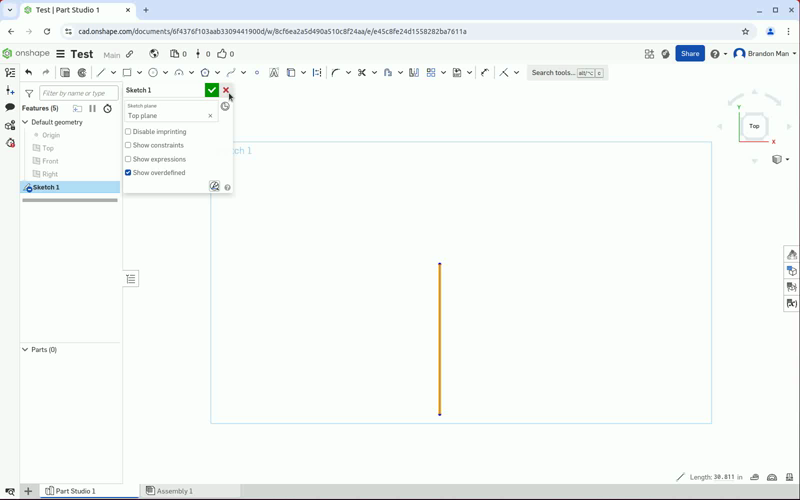
key(shift+h)
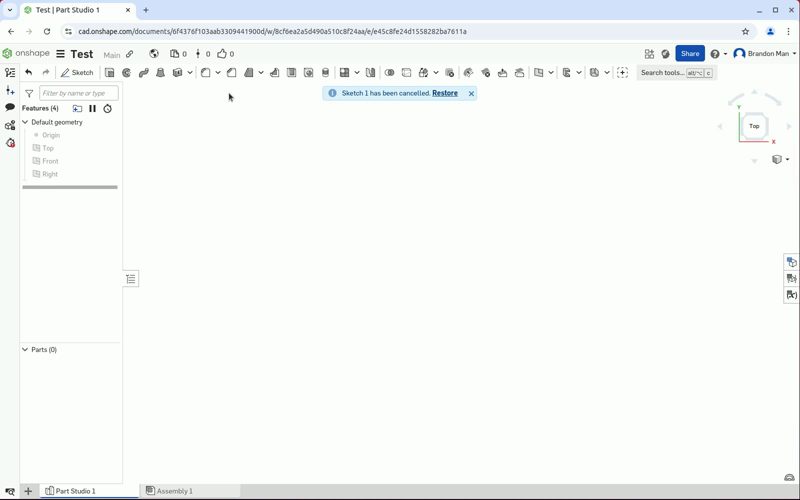
mouse_move(73, 352)
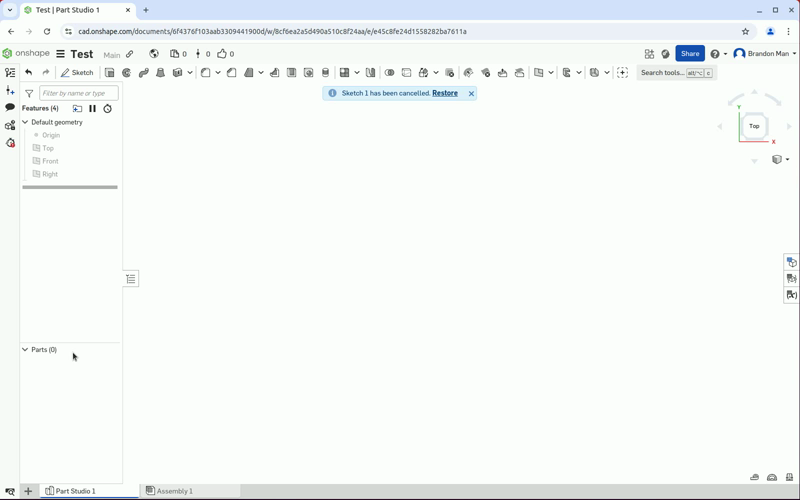
key(y)
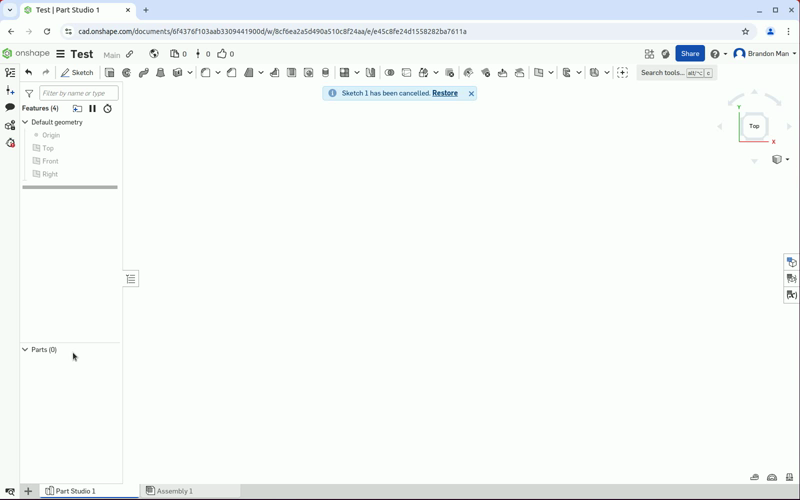
key(shift+p)
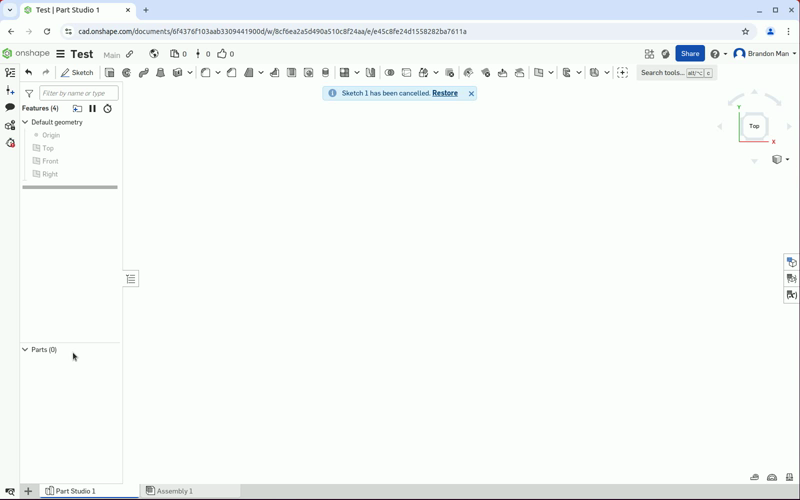
key(space)
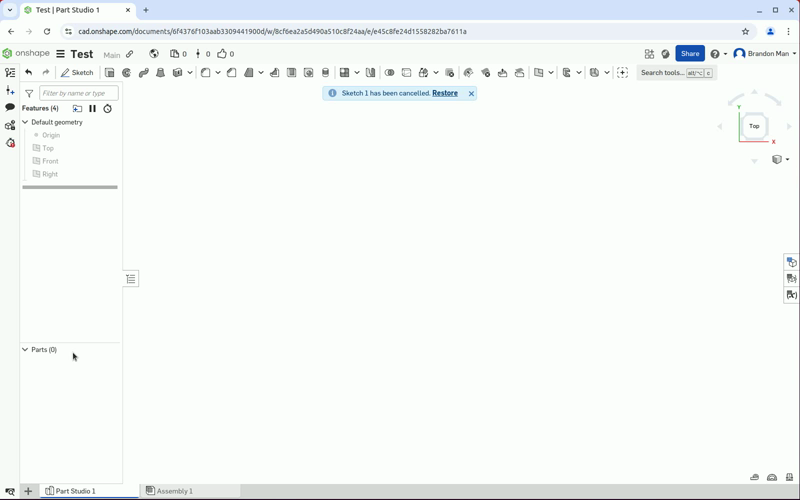
key_down(shift)
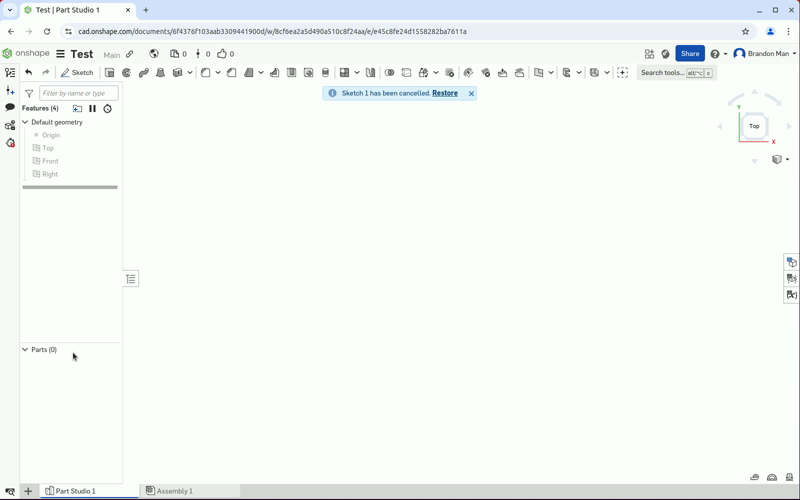
key(up)
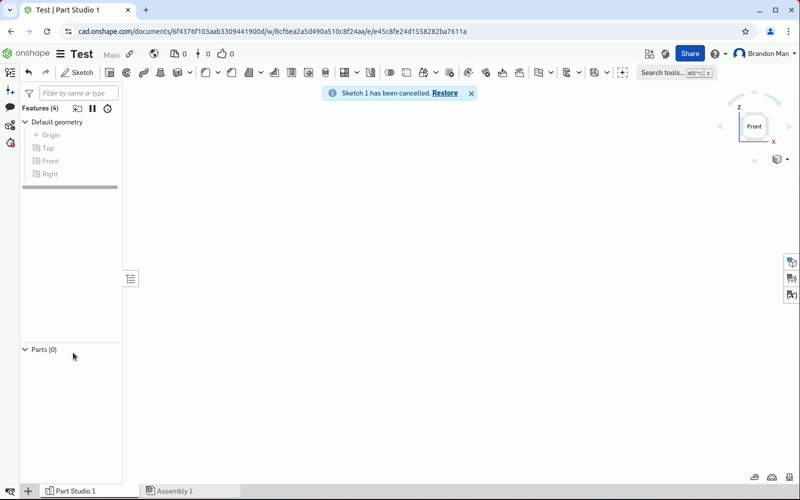
key_up(shift)
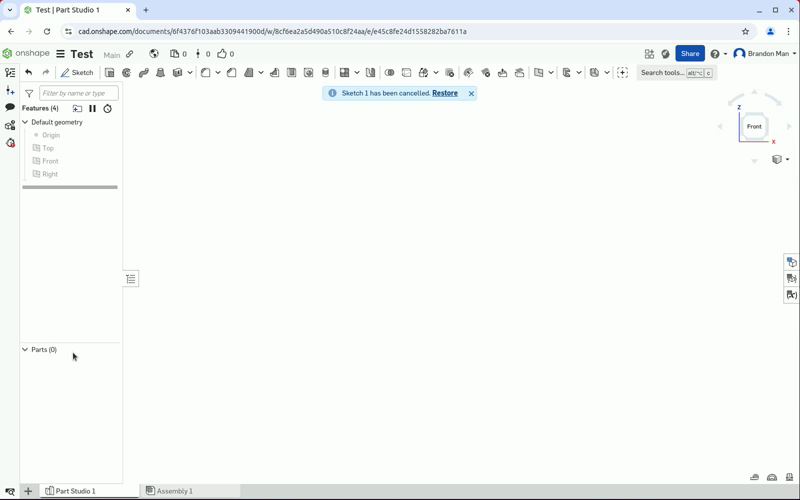
mouse_move(73, 352)
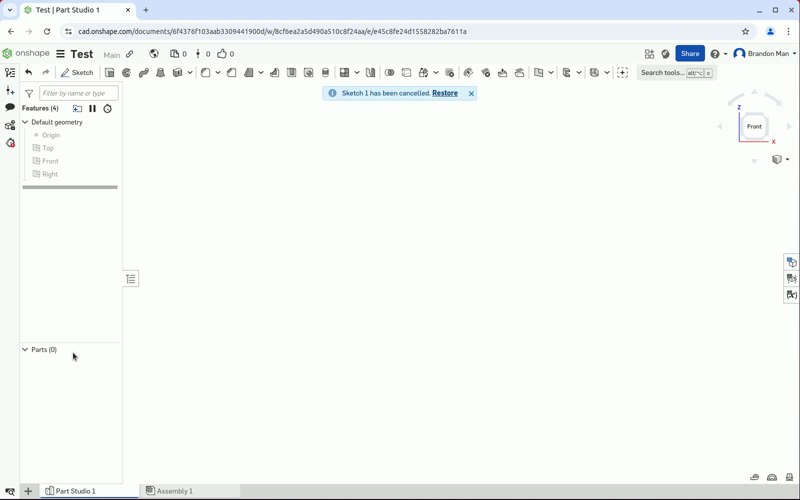
key(shift+y)
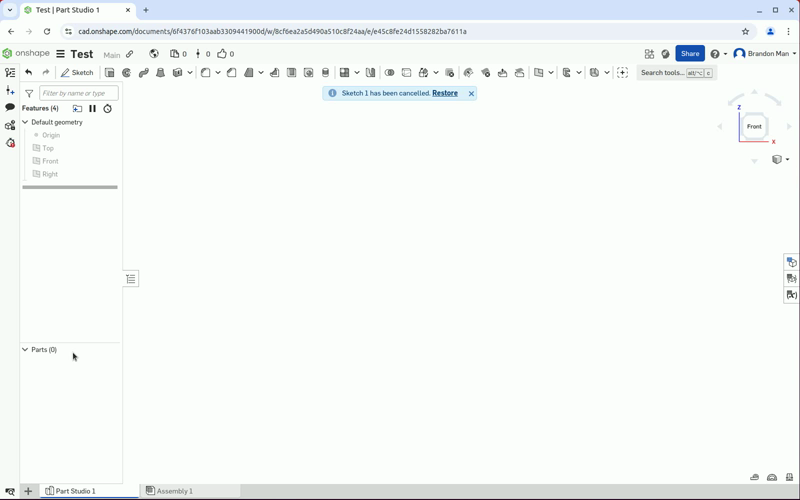
key(shift+s)
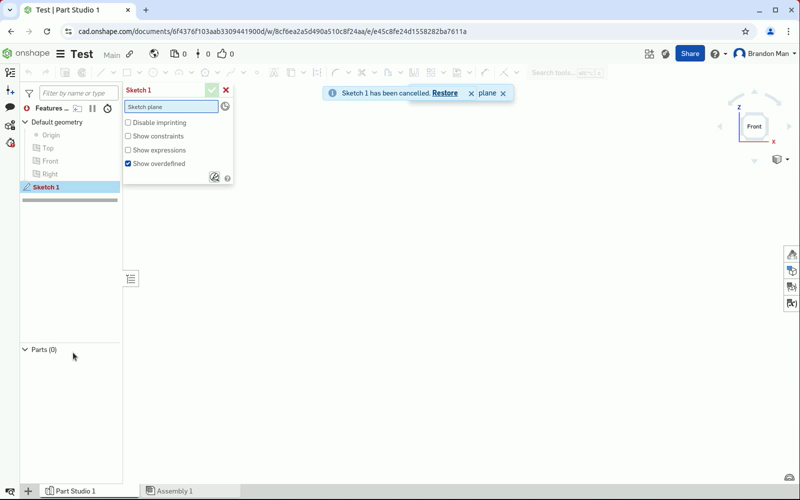
mouse_move(73, 163)
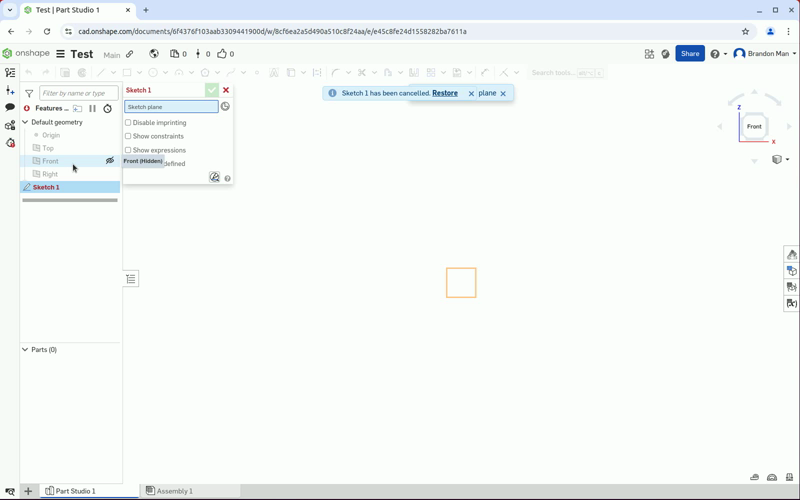
click(73, 163)
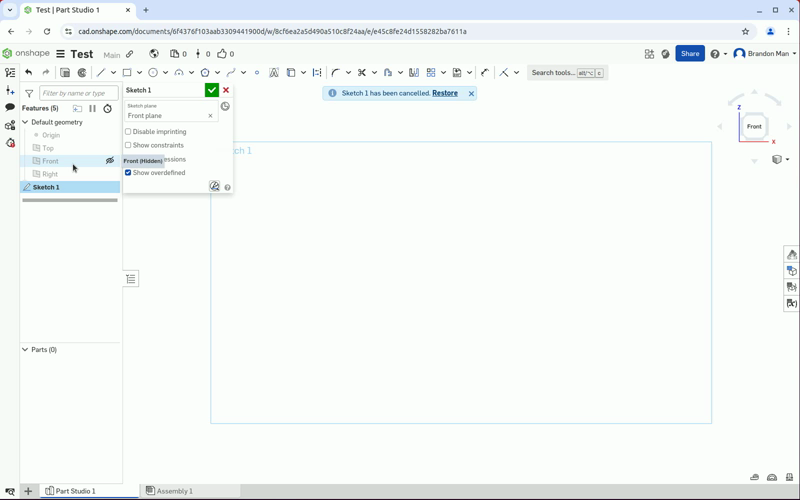
mouse_move(73, 352)
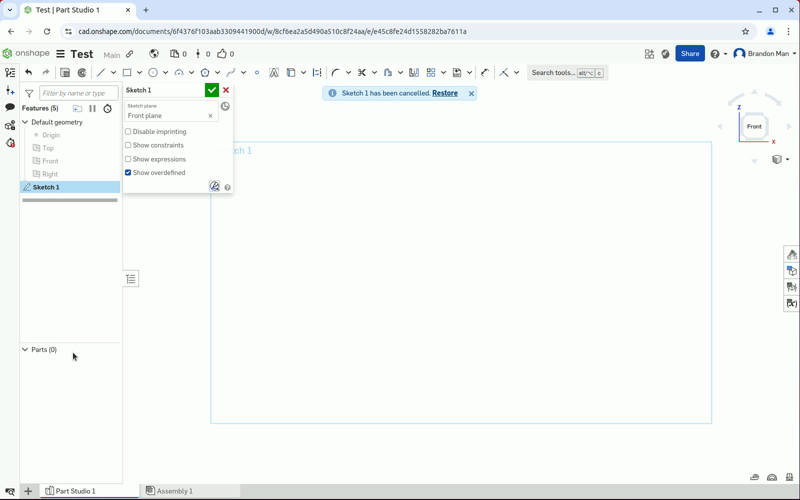
key(y)
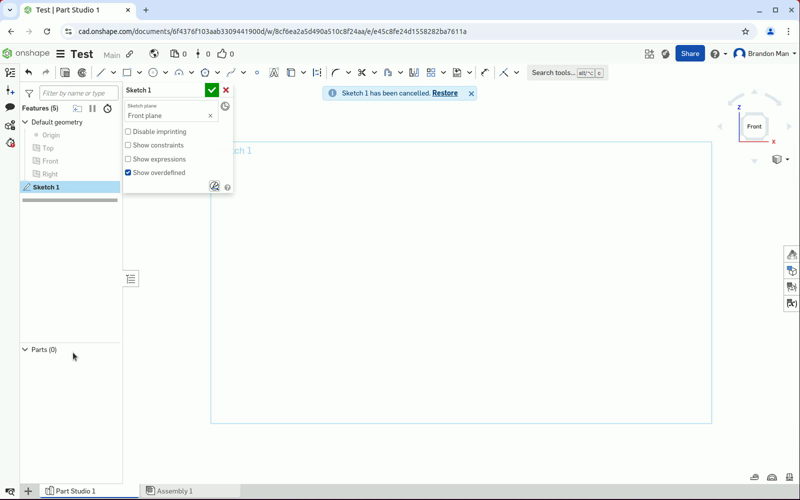
key(a)
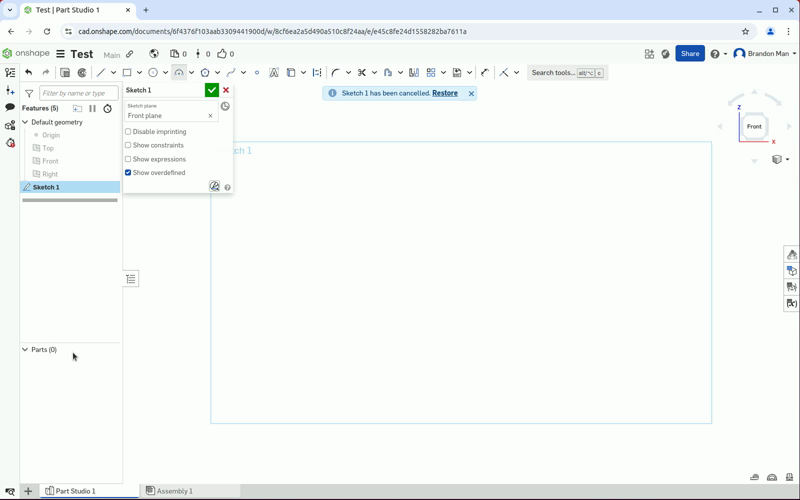
key_down(shift)
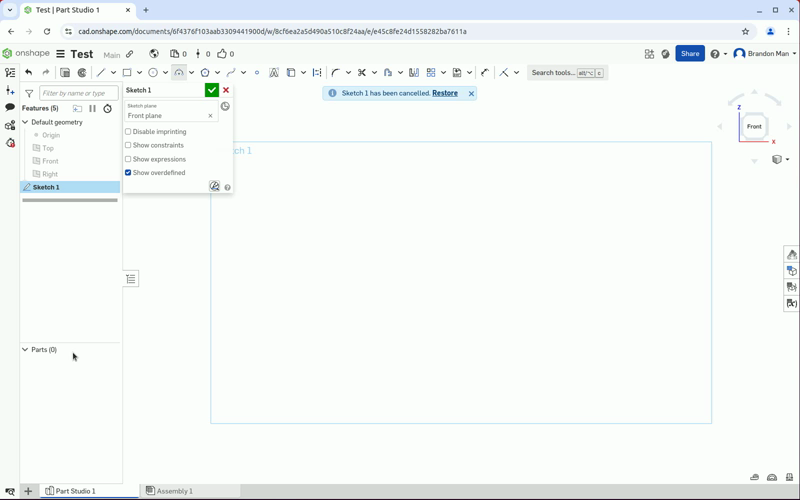
mouse_move(401, 313)
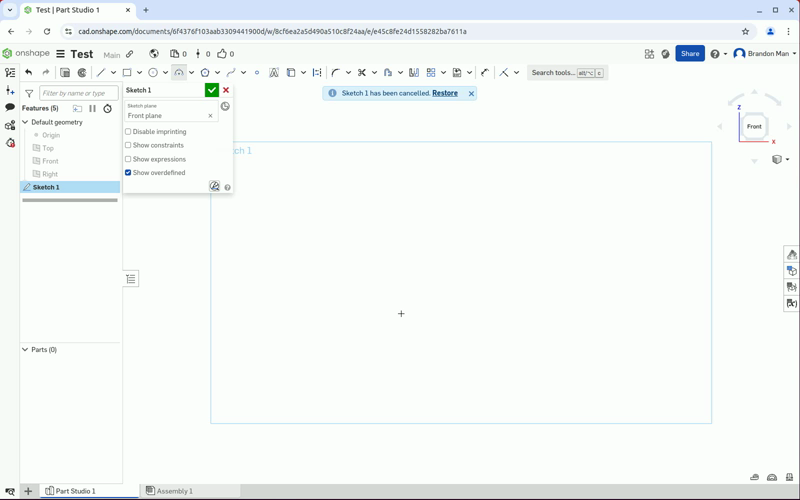
click(401, 313)
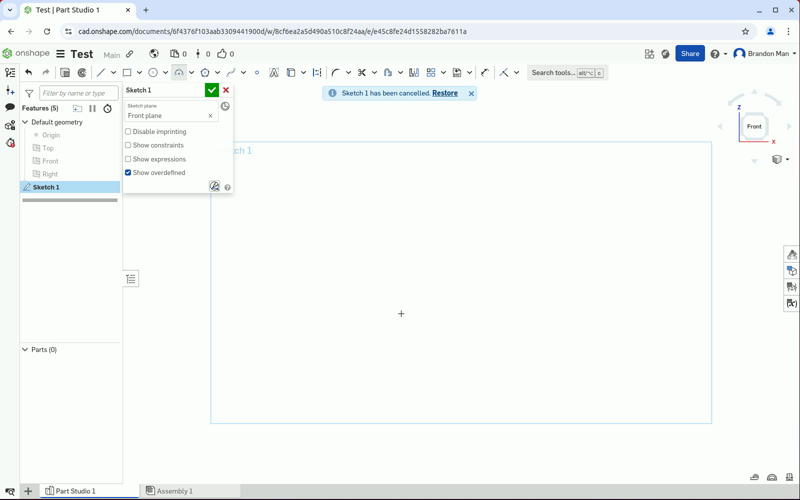
key_up(shift)
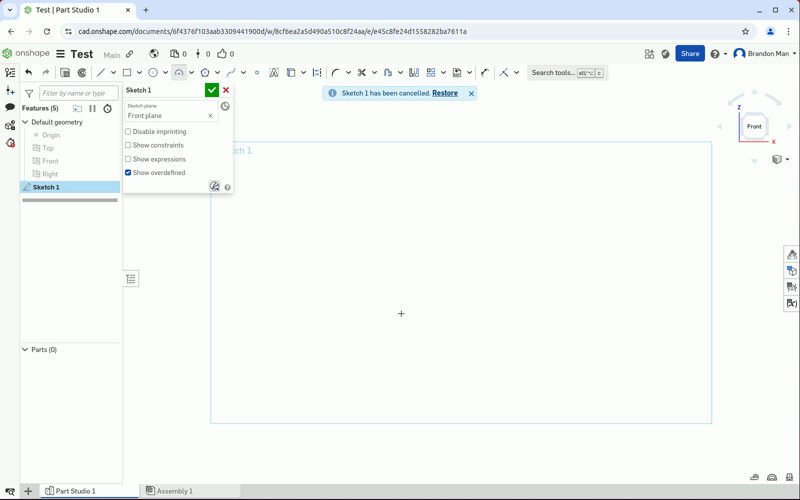
key_down(shift)
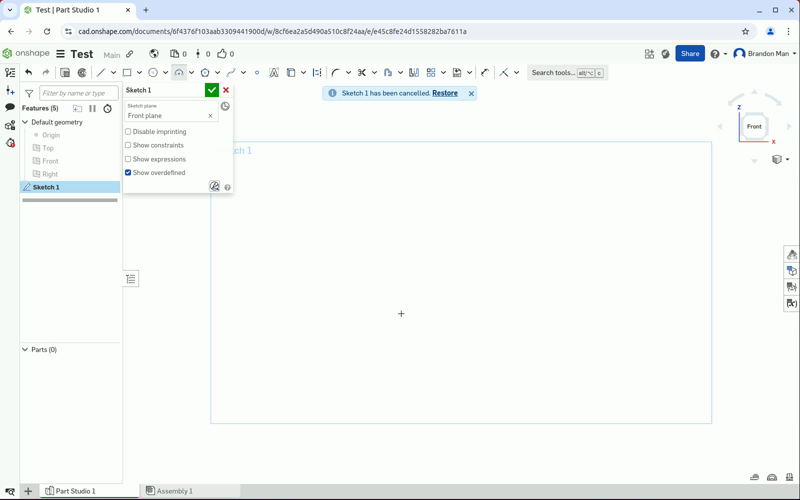
mouse_move(464, 350)
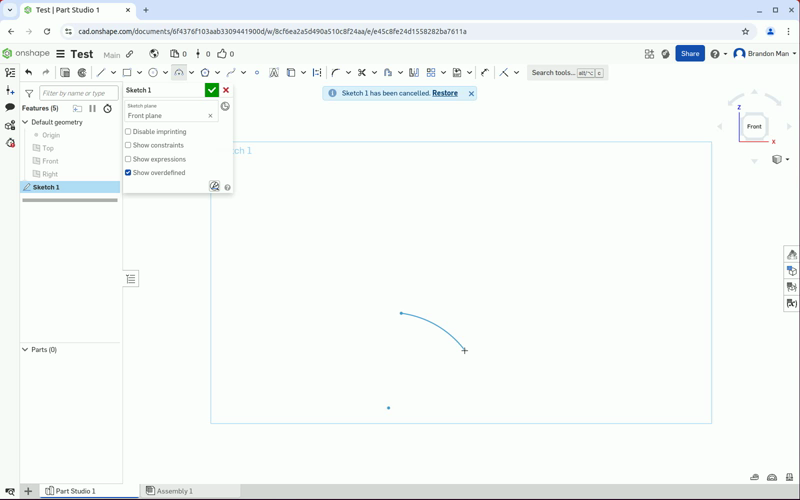
click(464, 350)
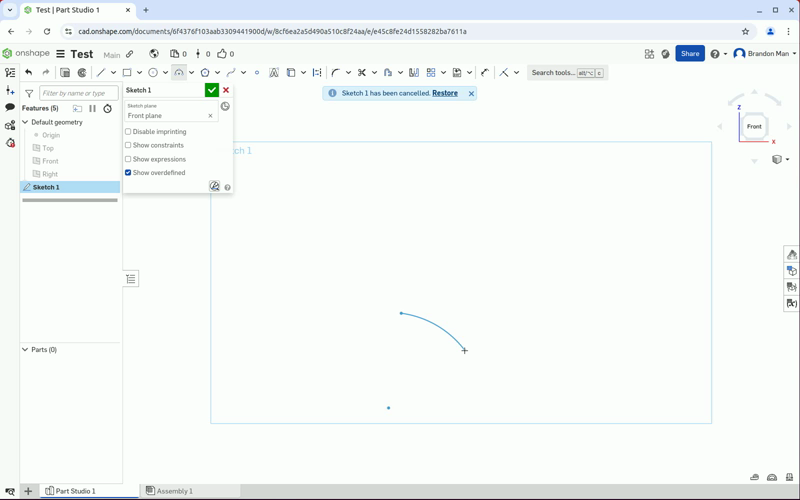
mouse_move(443, 312)
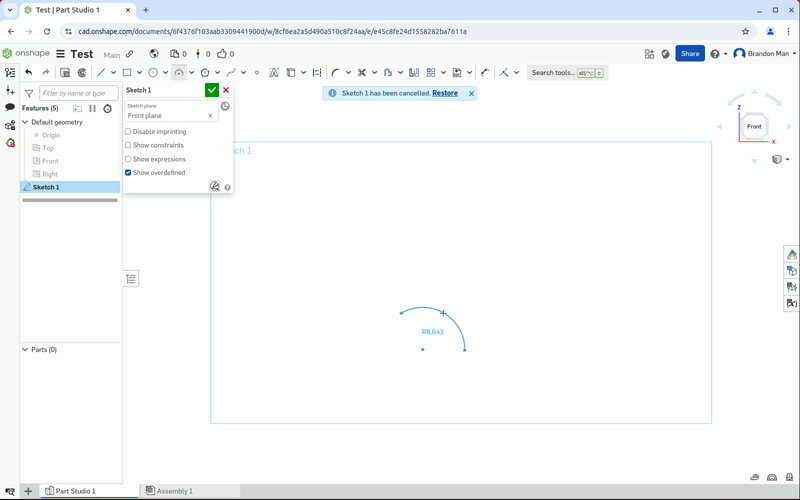
click(443, 312)
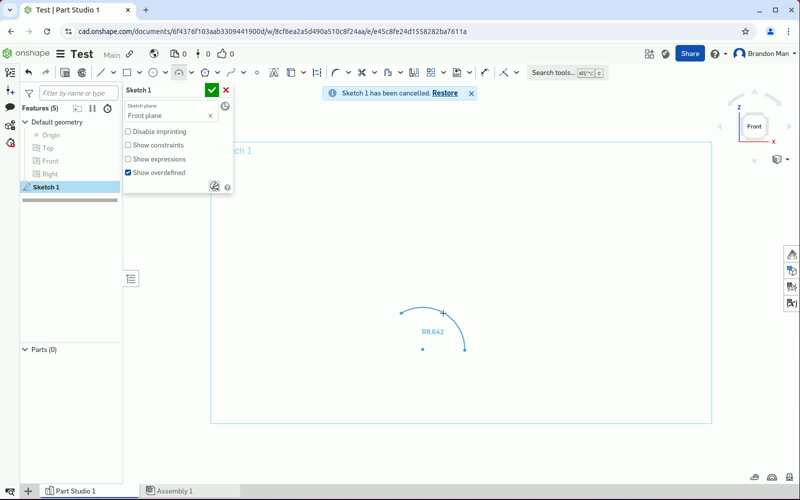
key_up(shift)
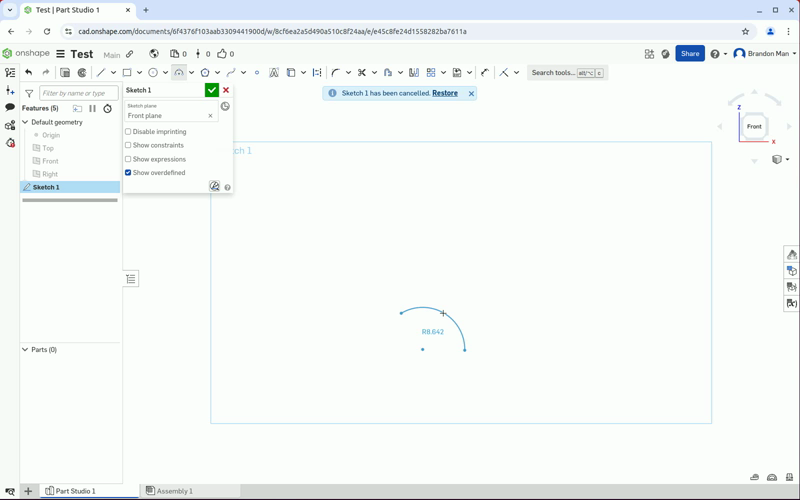
mouse_move(464, 350)
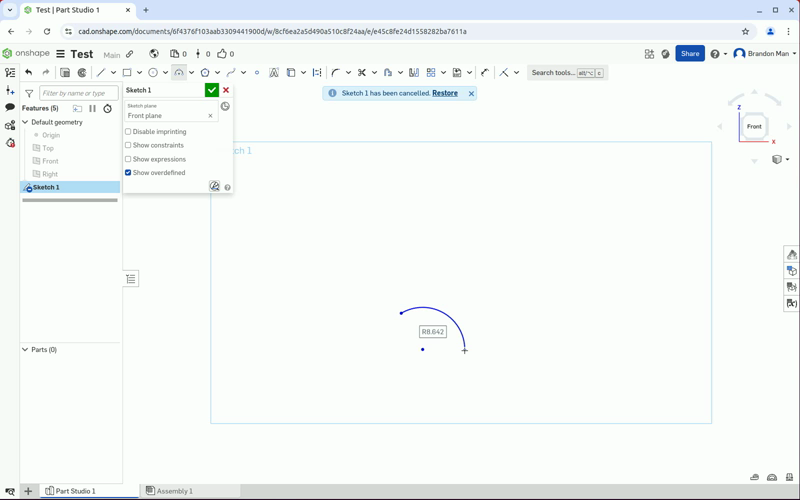
click(464, 350)
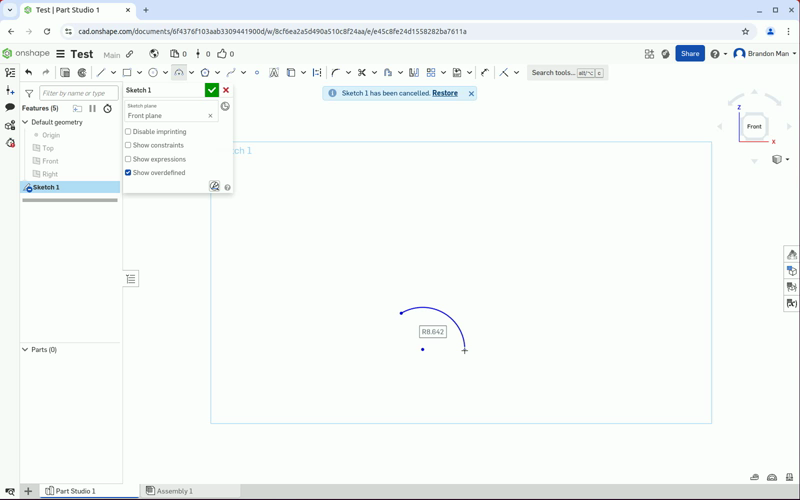
key_down(shift)
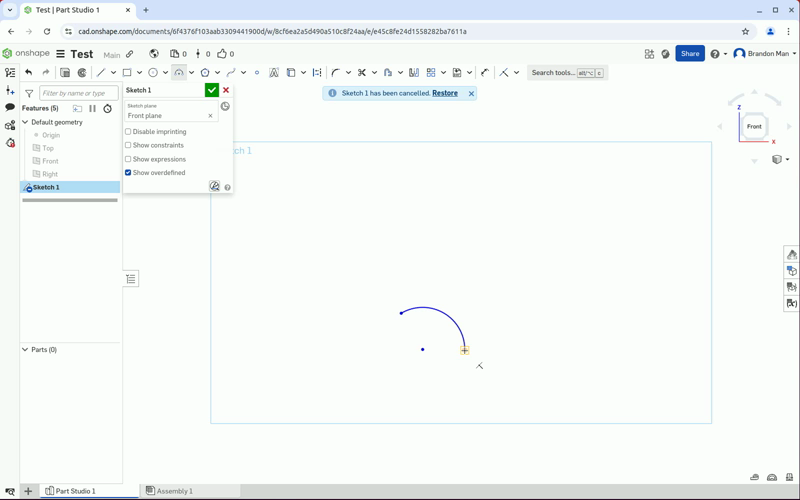
mouse_move(517, 319)
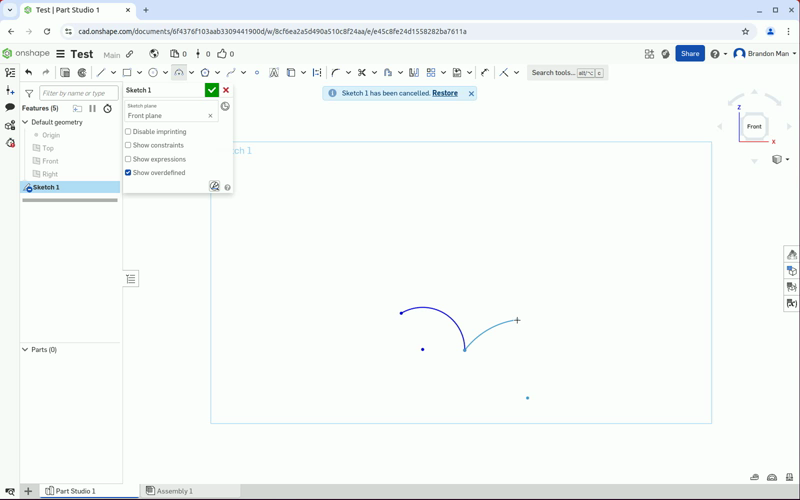
click(517, 319)
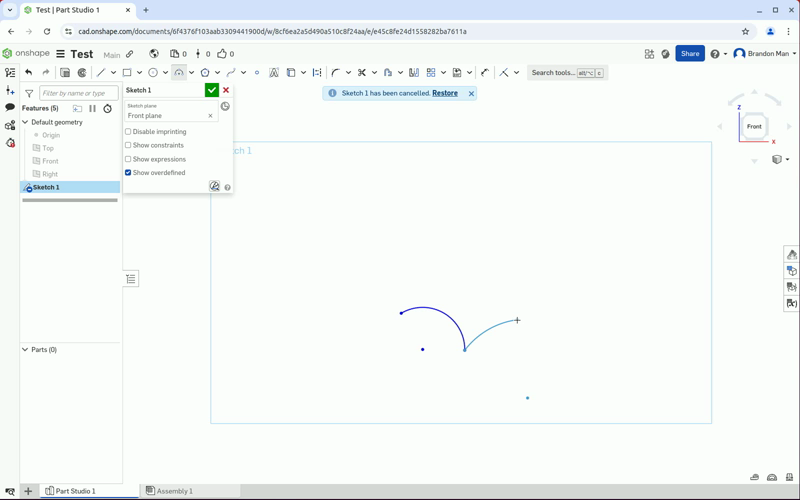
mouse_move(482, 318)
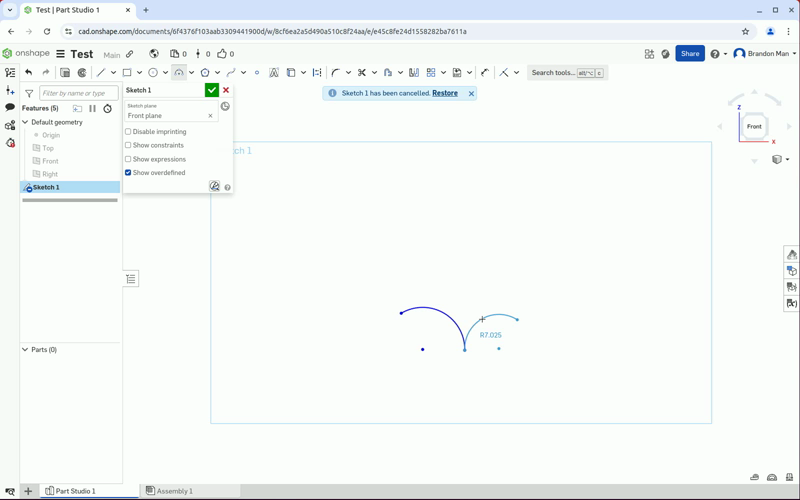
click(482, 318)
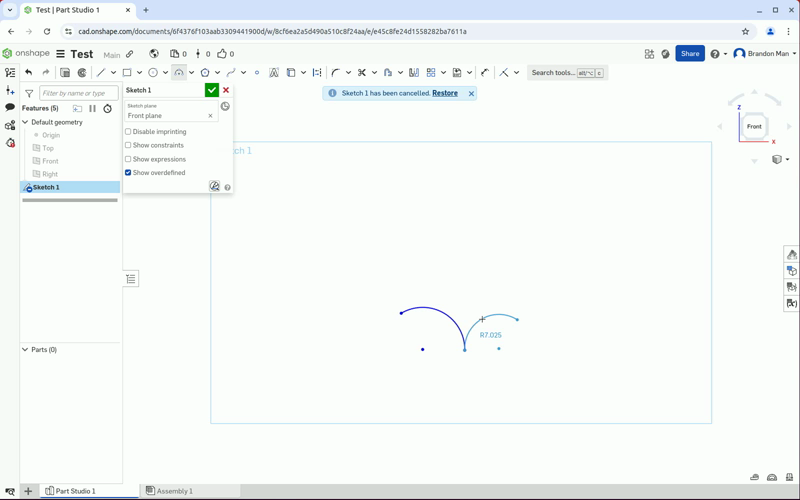
key_up(shift)
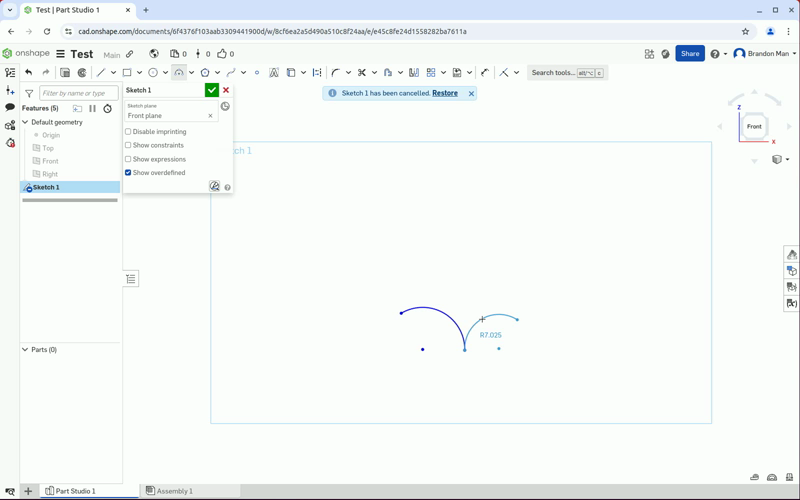
mouse_move(517, 319)
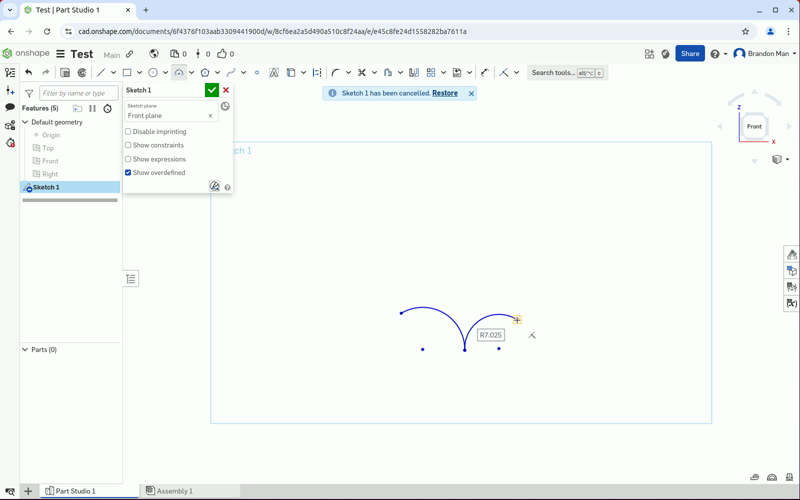
click(517, 319)
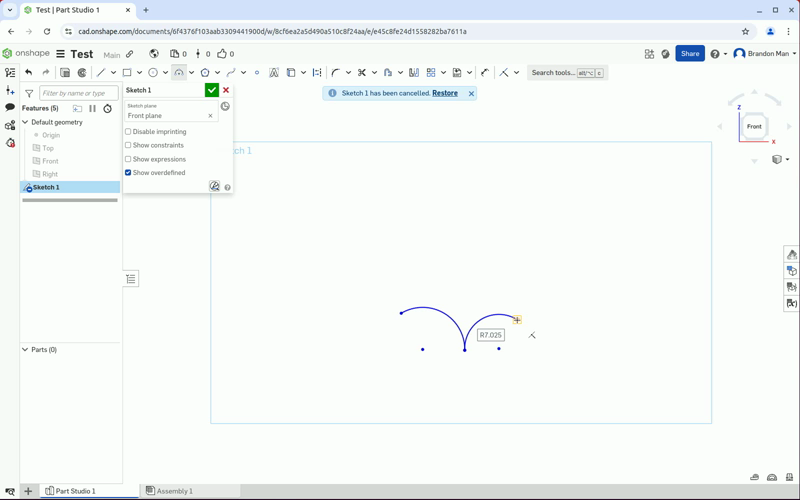
key_down(shift)
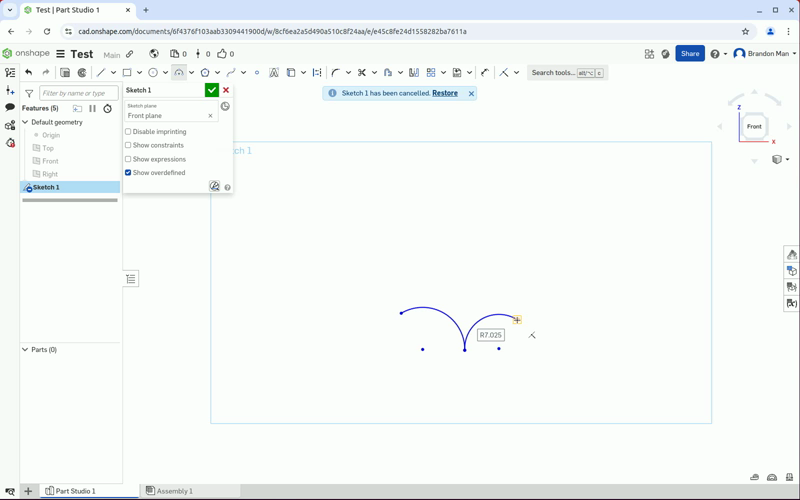
mouse_move(517, 246)
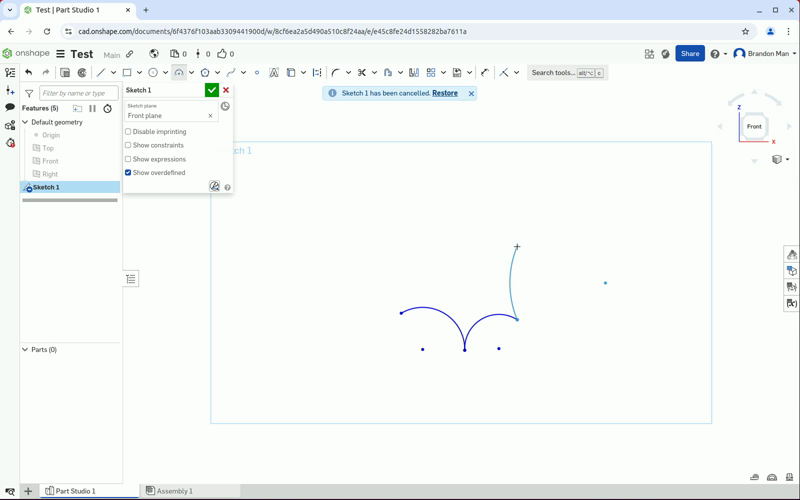
click(517, 246)
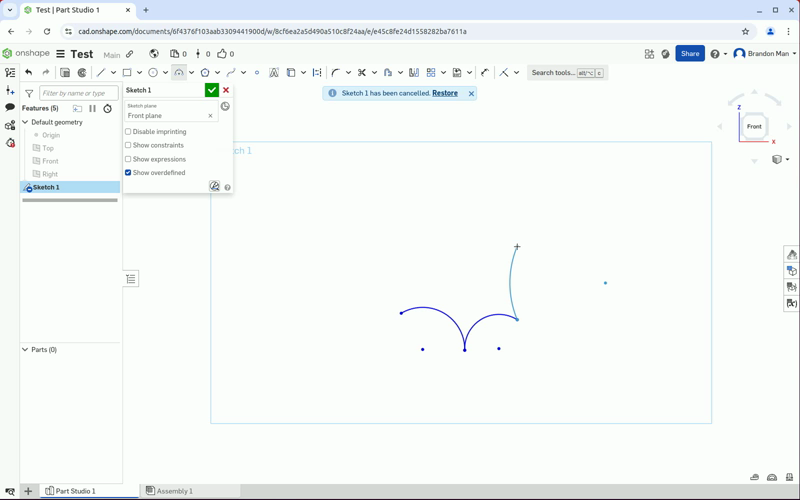
mouse_move(495, 282)
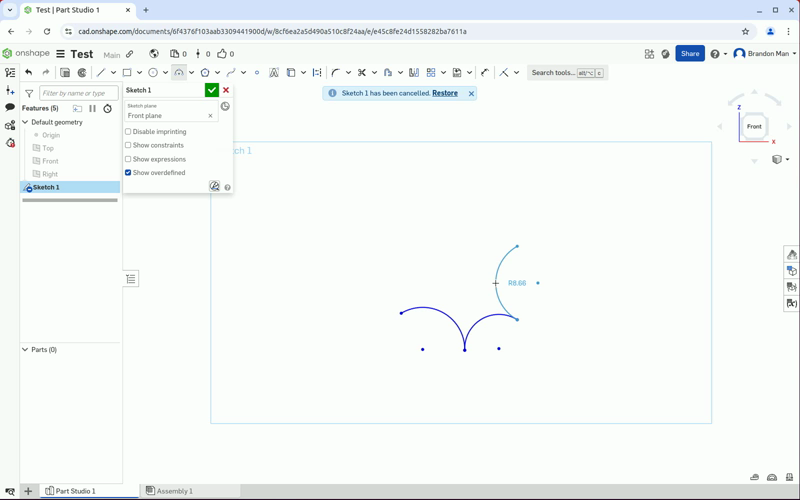
click(495, 282)
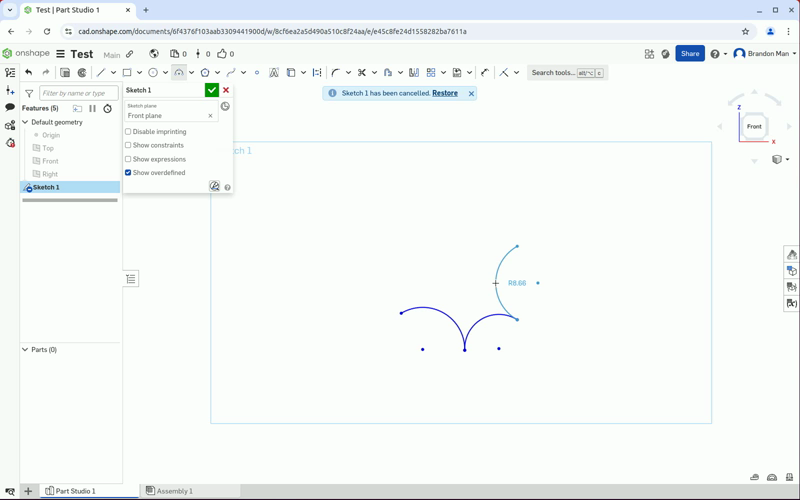
key_up(shift)
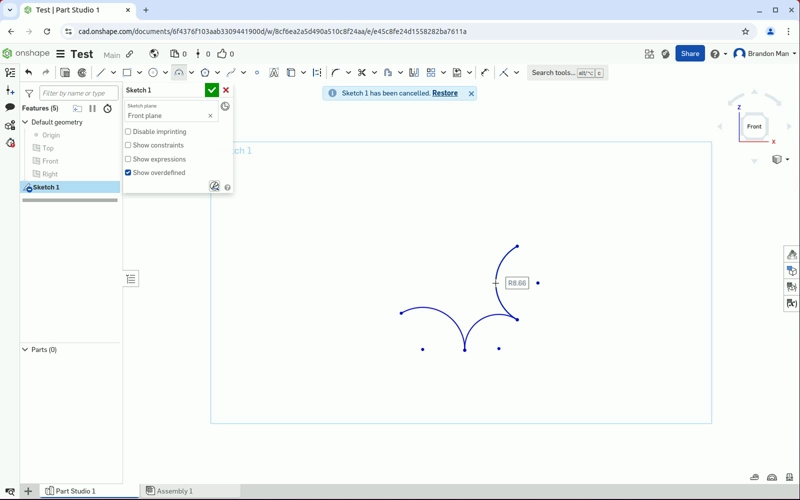
mouse_move(517, 246)
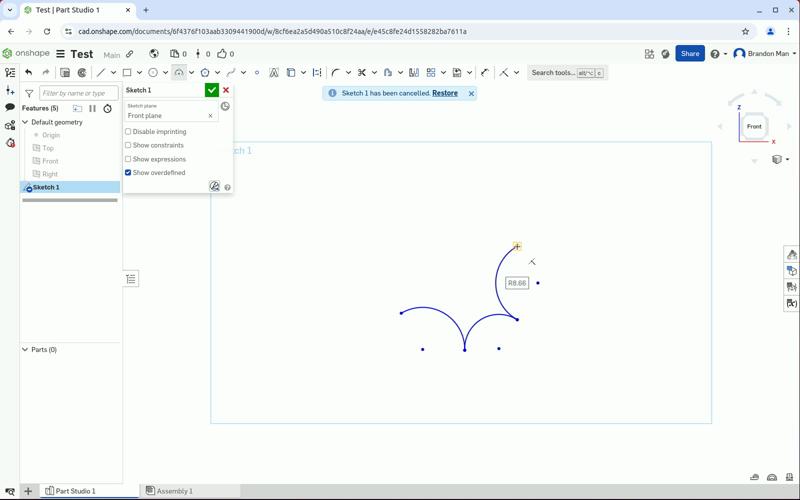
click(517, 246)
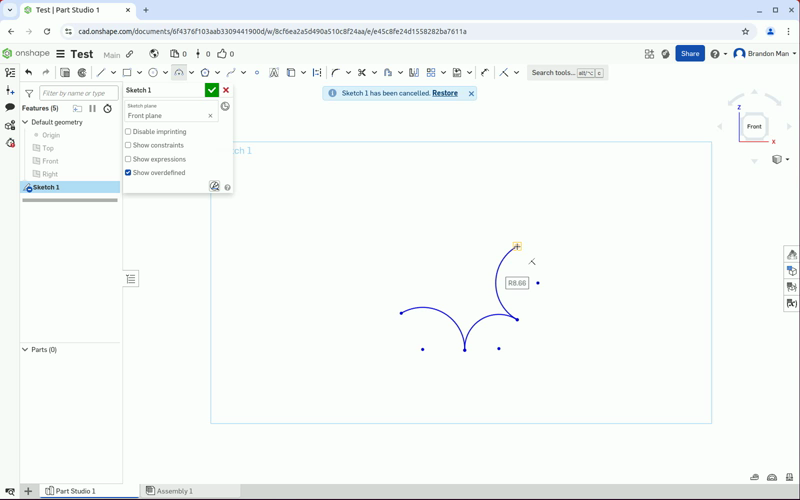
key_down(shift)
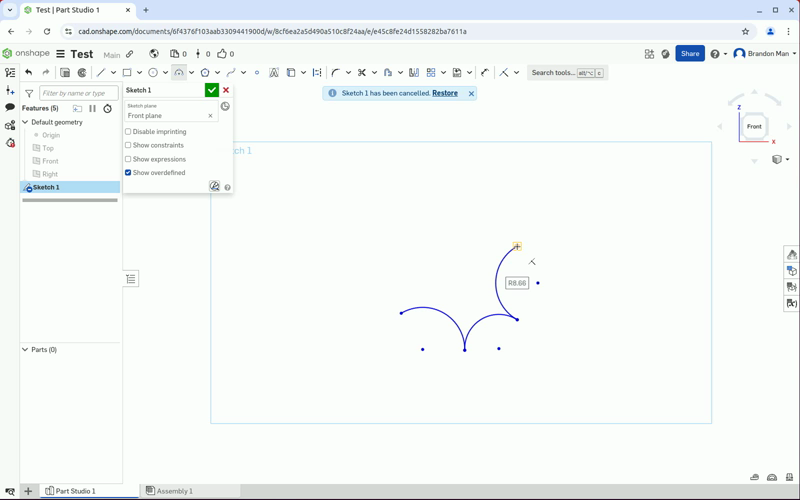
mouse_move(464, 215)
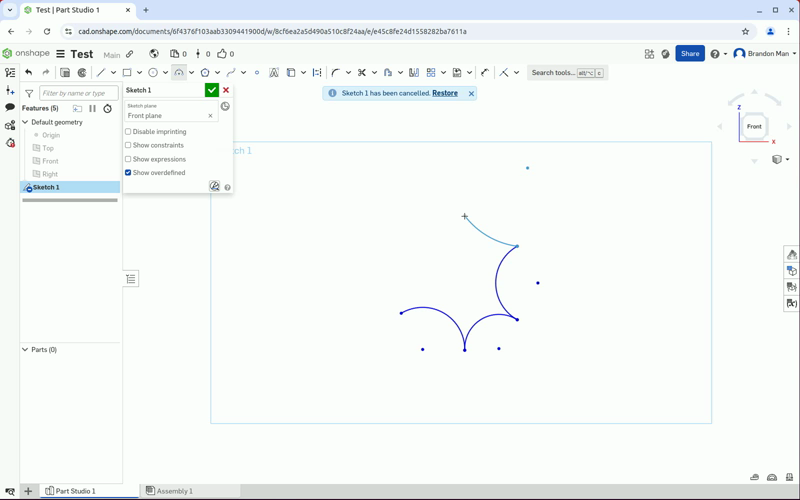
click(464, 215)
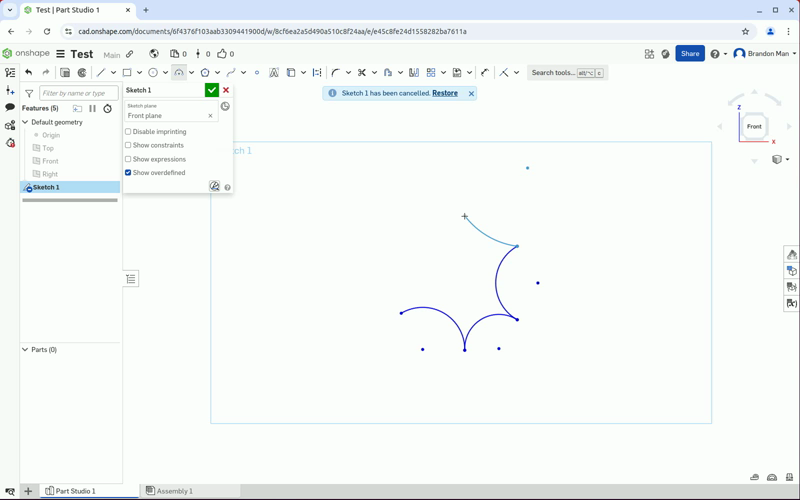
mouse_move(482, 246)
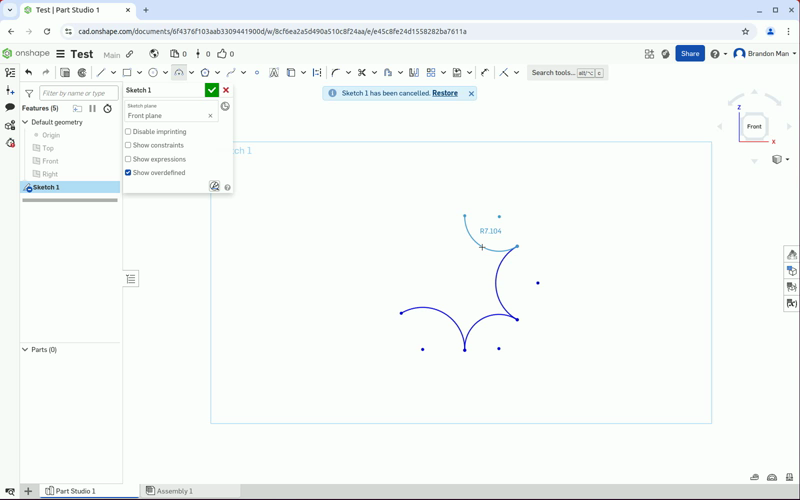
click(482, 246)
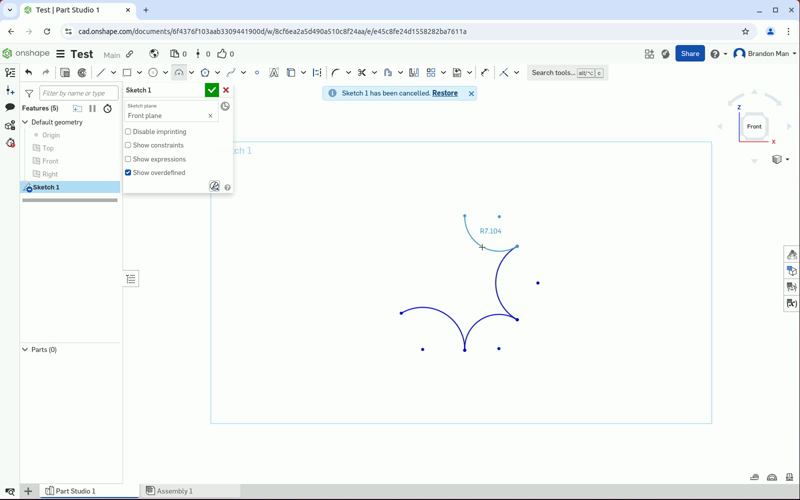
key_up(shift)
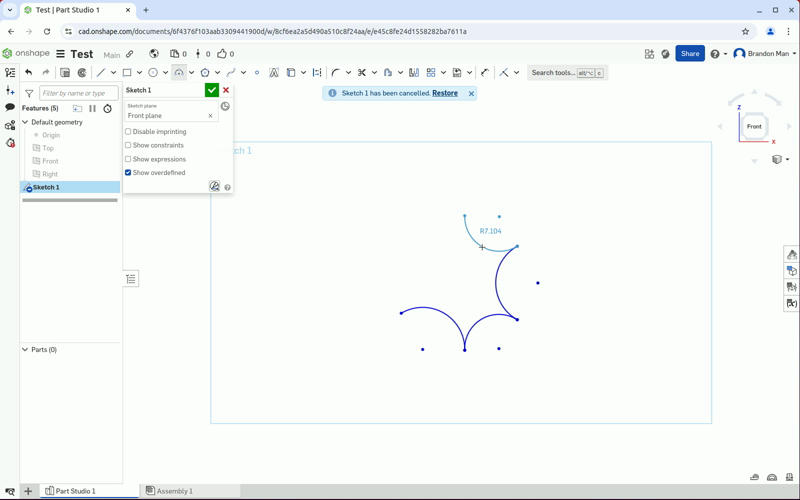
mouse_move(464, 215)
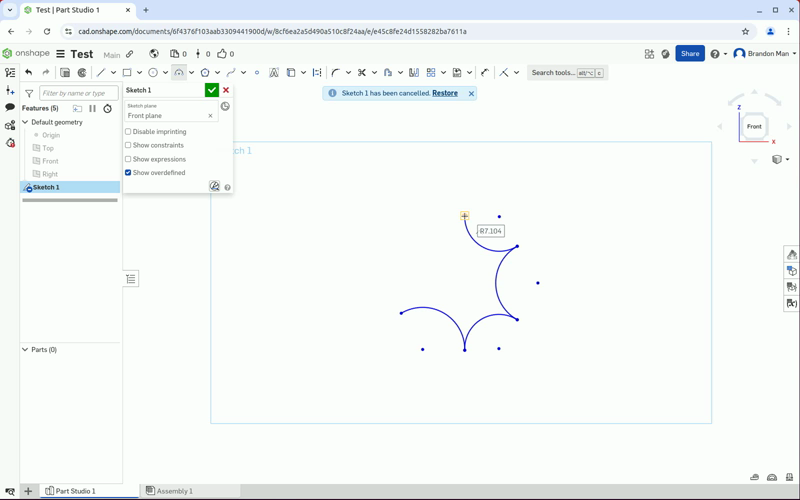
click(464, 215)
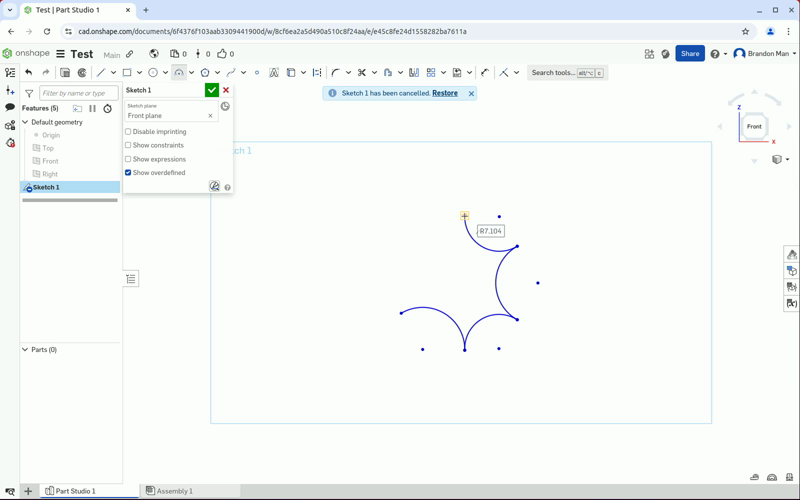
key_down(shift)
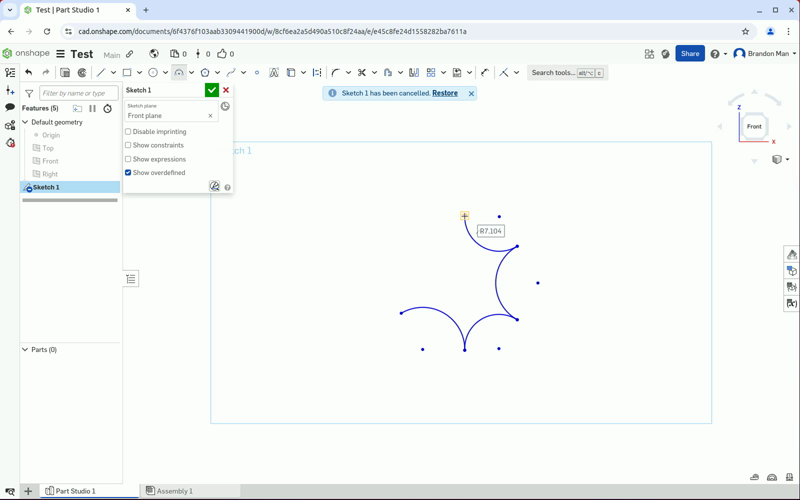
mouse_move(401, 253)
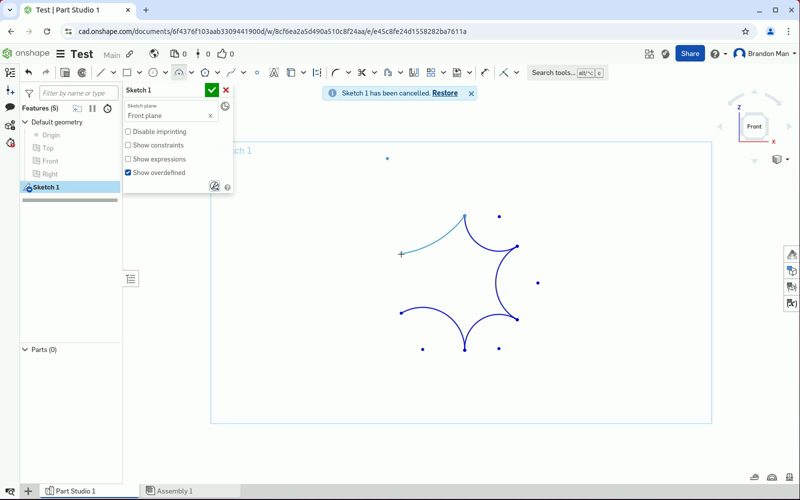
click(401, 253)
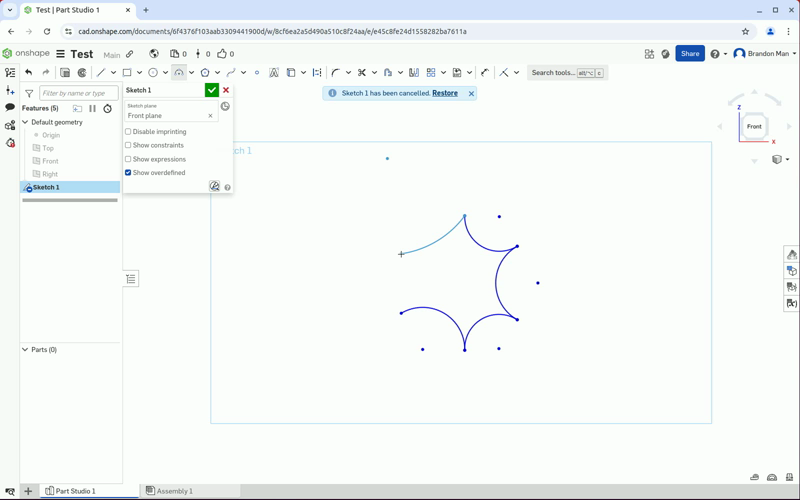
mouse_move(443, 252)
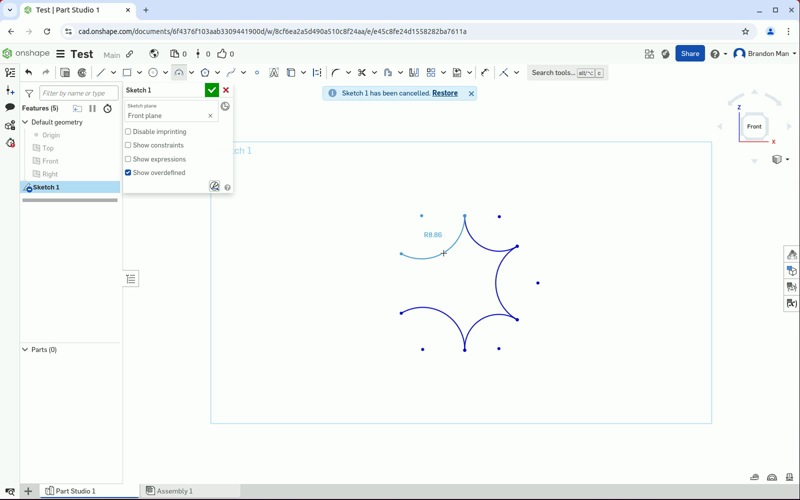
click(443, 252)
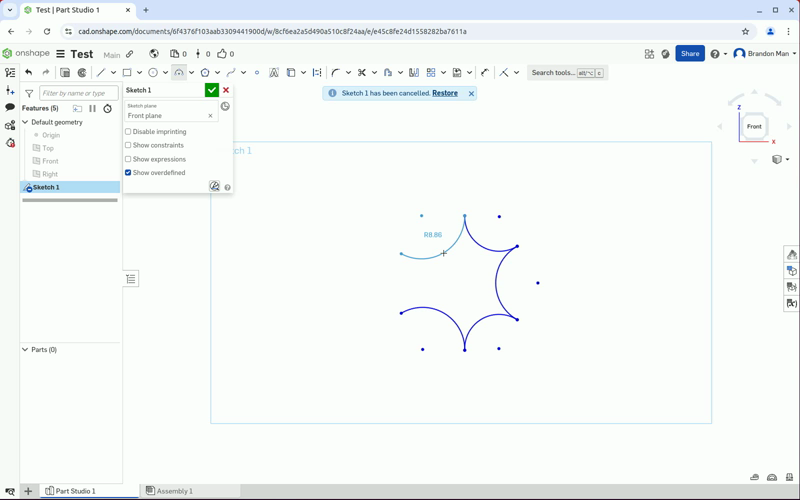
key_up(shift)
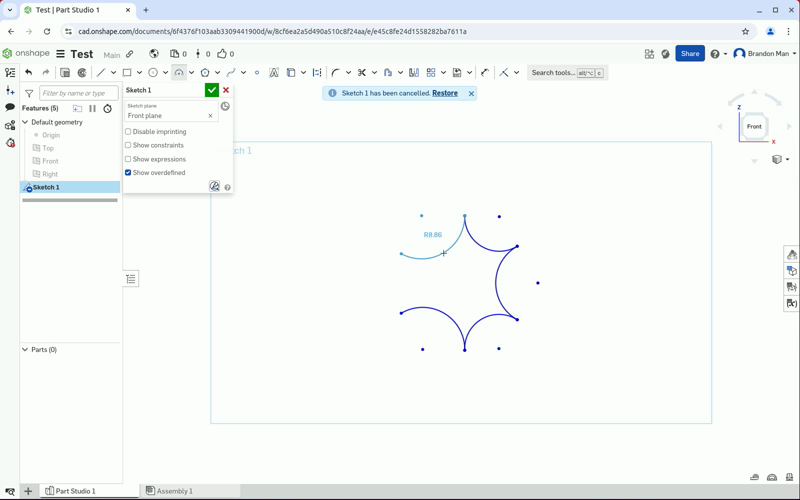
mouse_move(401, 253)
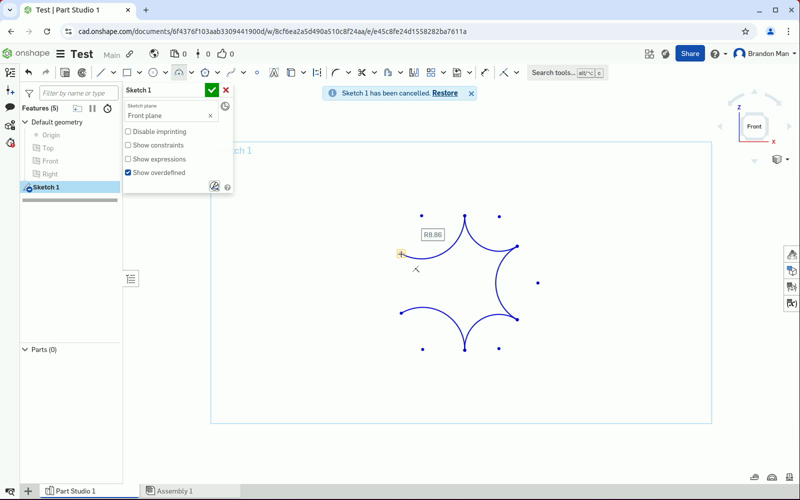
click(401, 253)
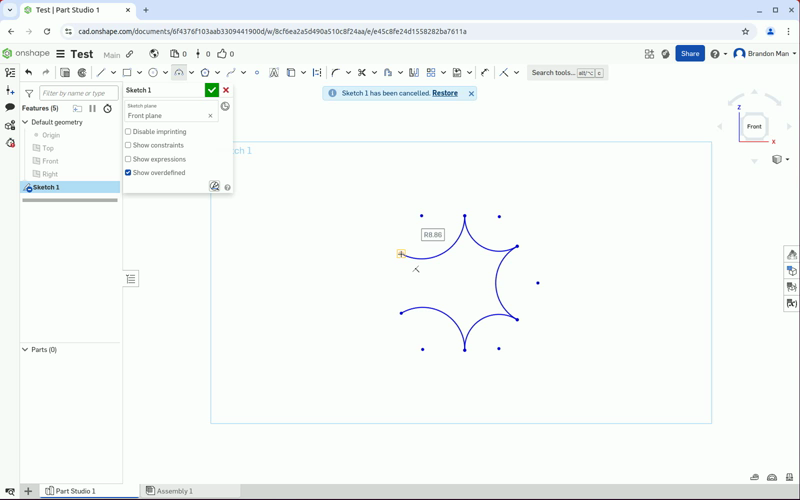
mouse_move(401, 313)
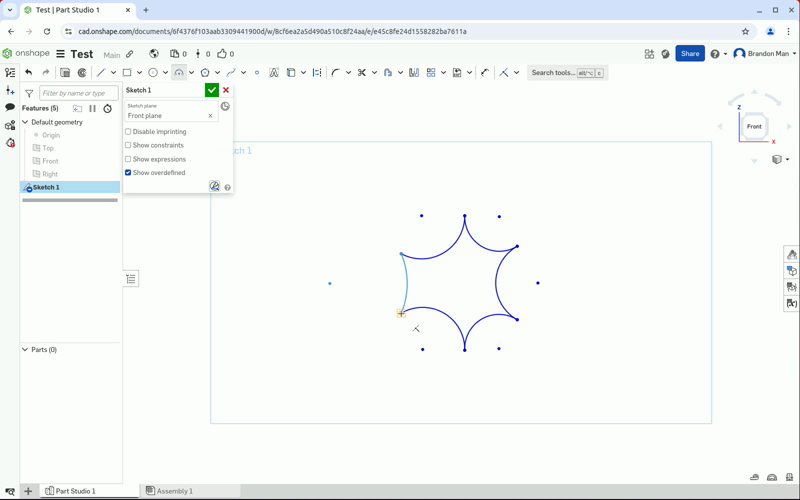
click(401, 313)
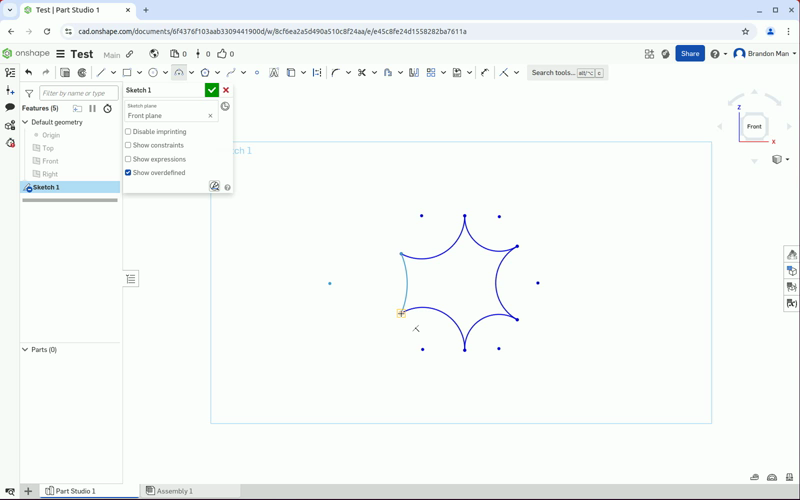
key_down(shift)
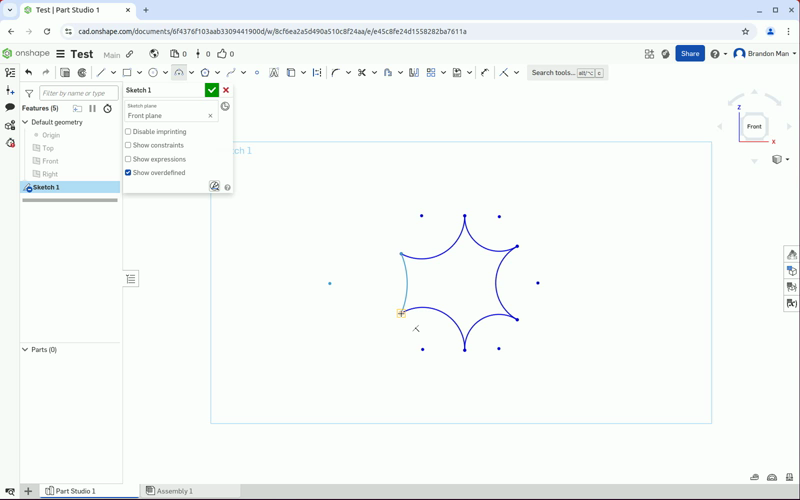
mouse_move(418, 283)
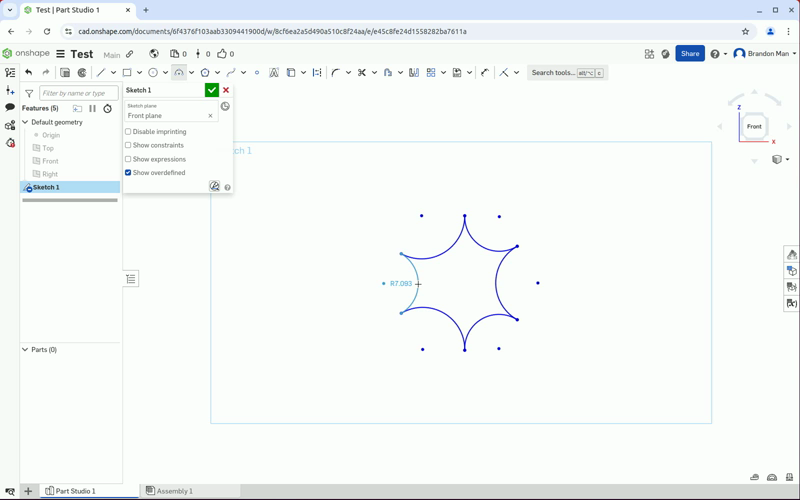
click(418, 283)
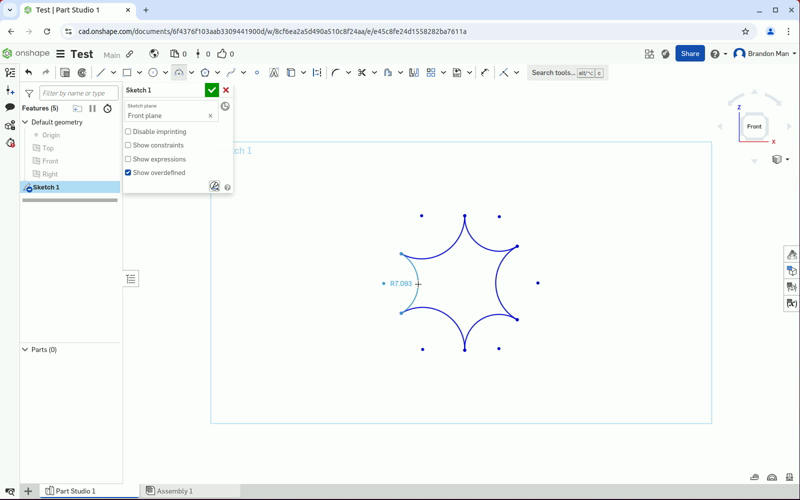
key_up(shift)
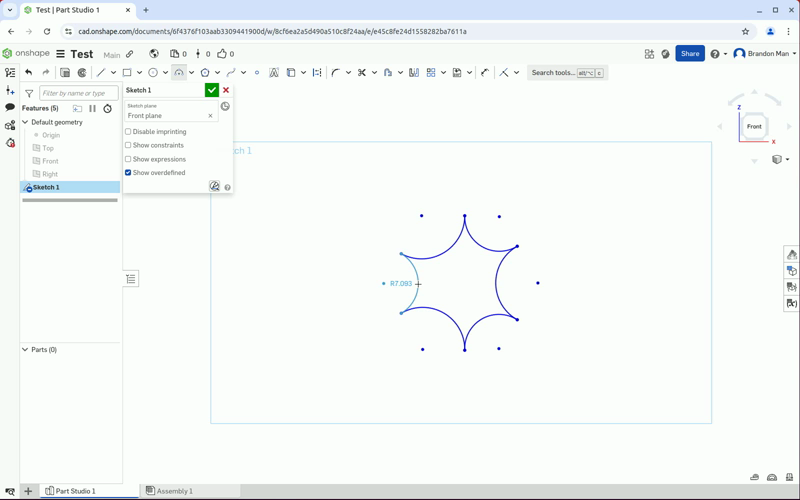
key(esc)
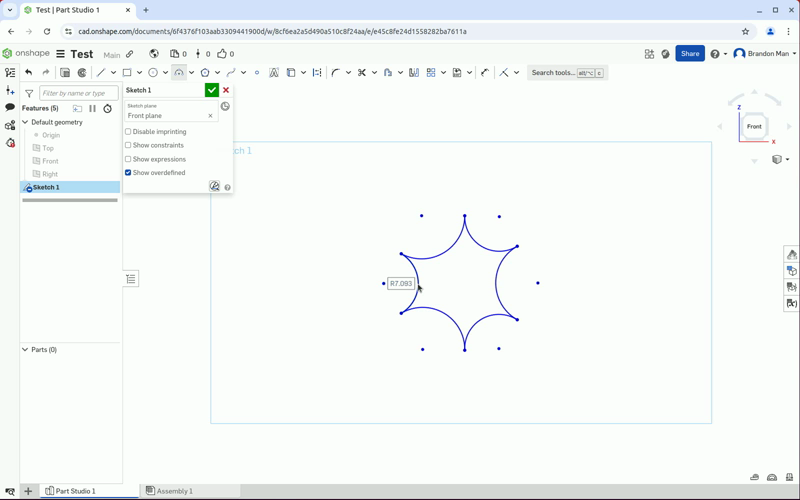
key(c)
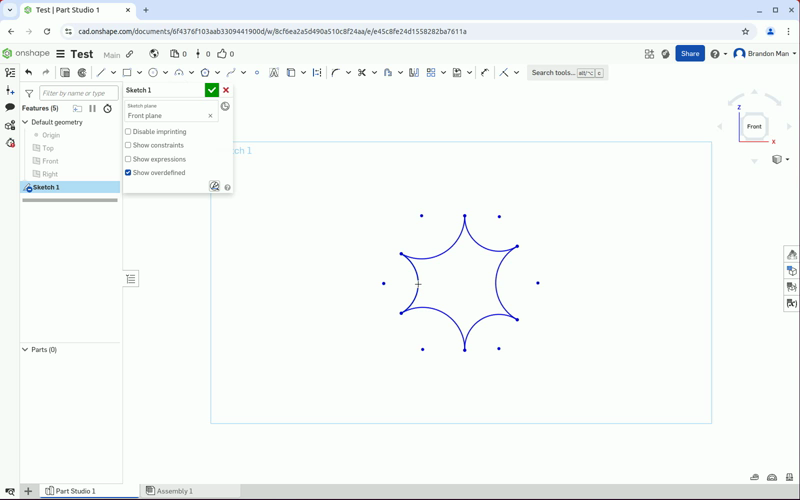
key_down(shift)
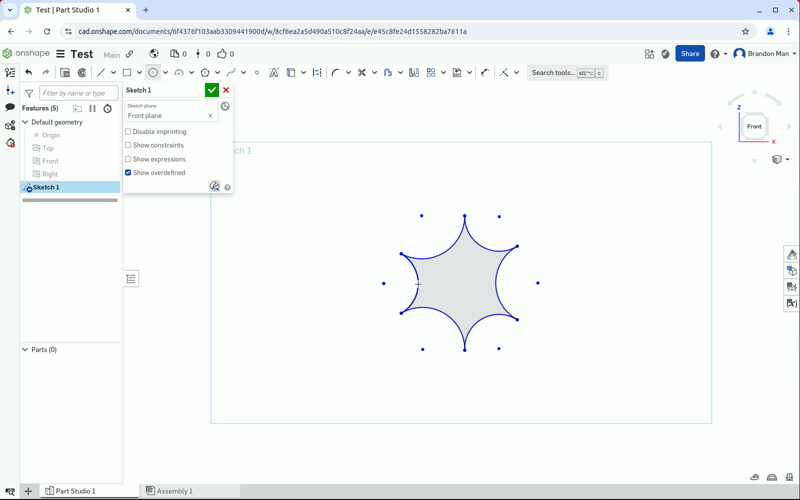
mouse_move(460, 282)
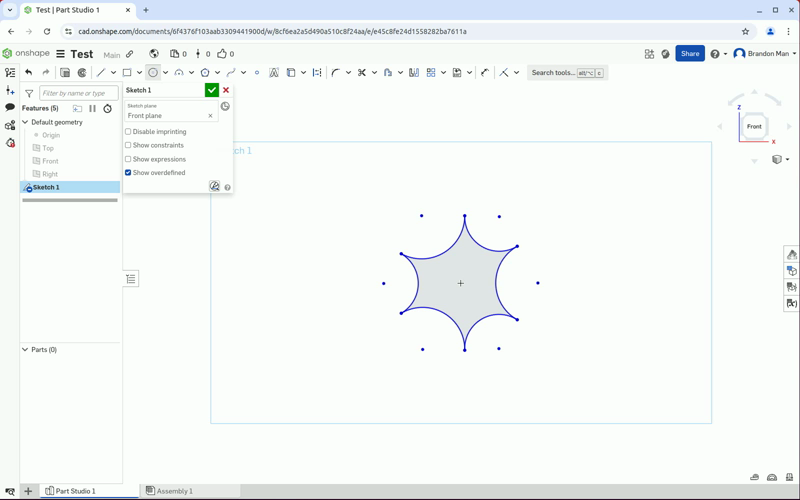
click(460, 282)
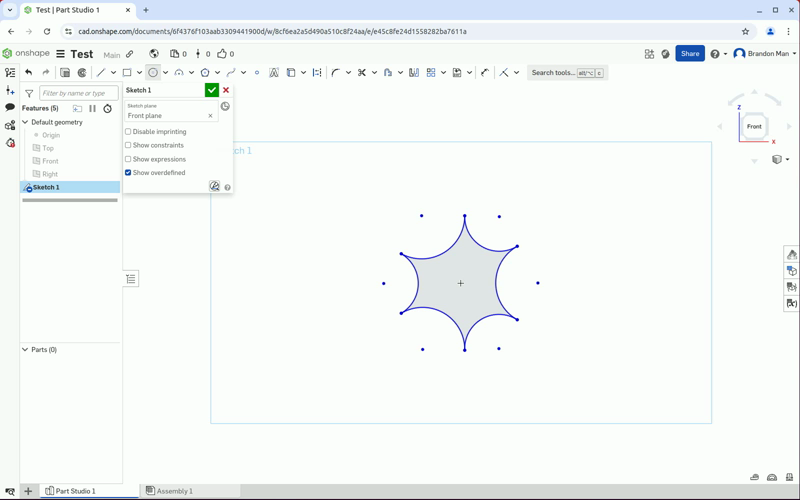
key_up(shift)
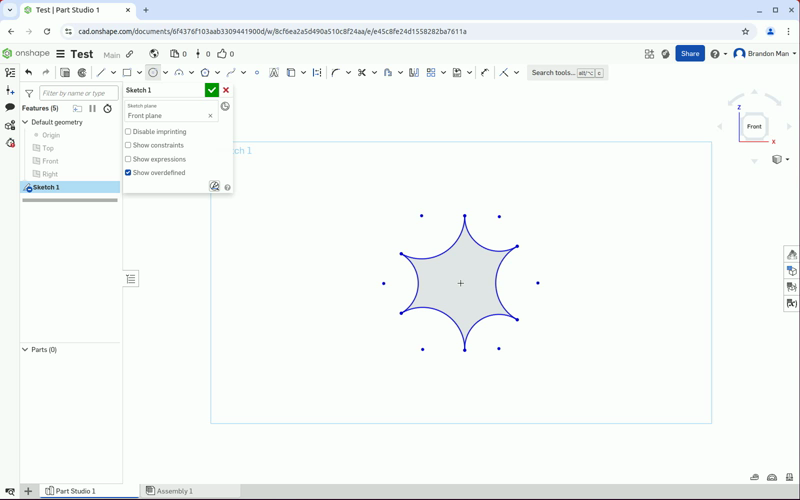
mouse_move(487, 282)
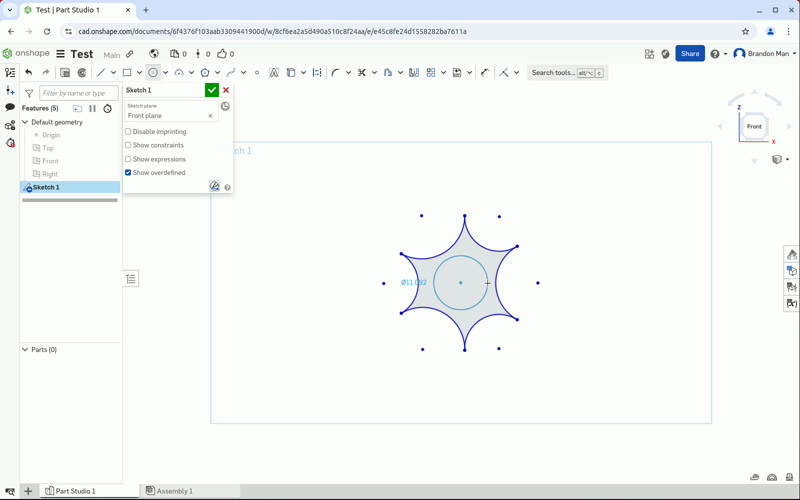
click(487, 282)
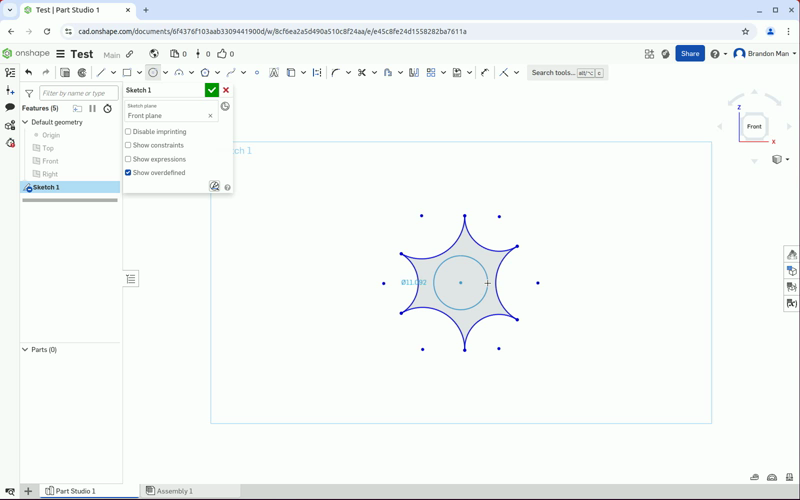
key(esc)
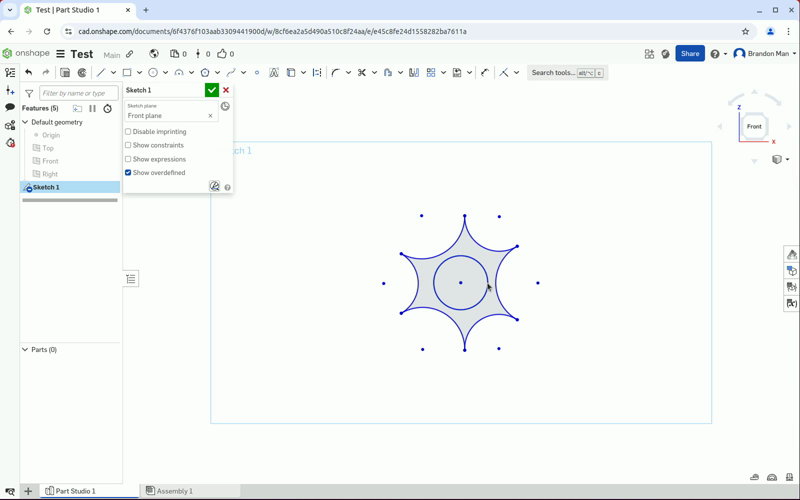
mouse_move(426, 255)
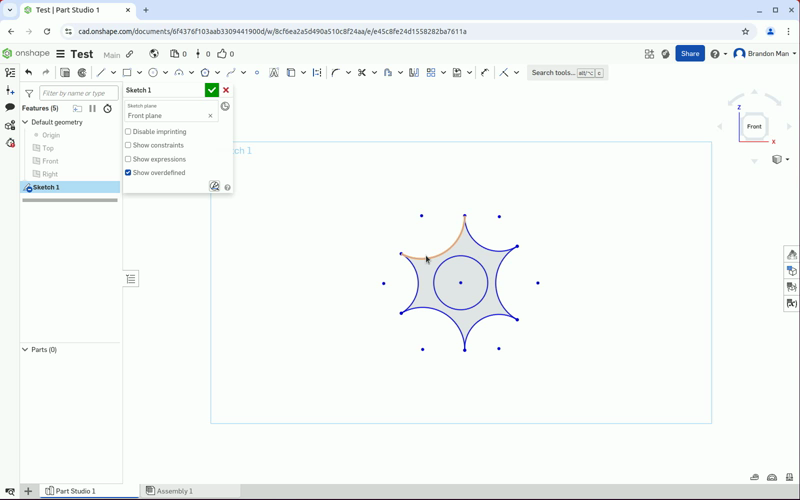
click(426, 255)
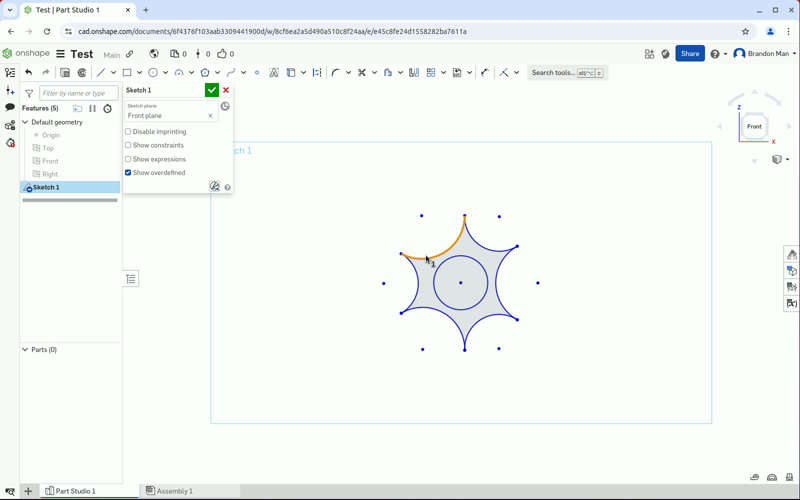
mouse_move(73, 352)
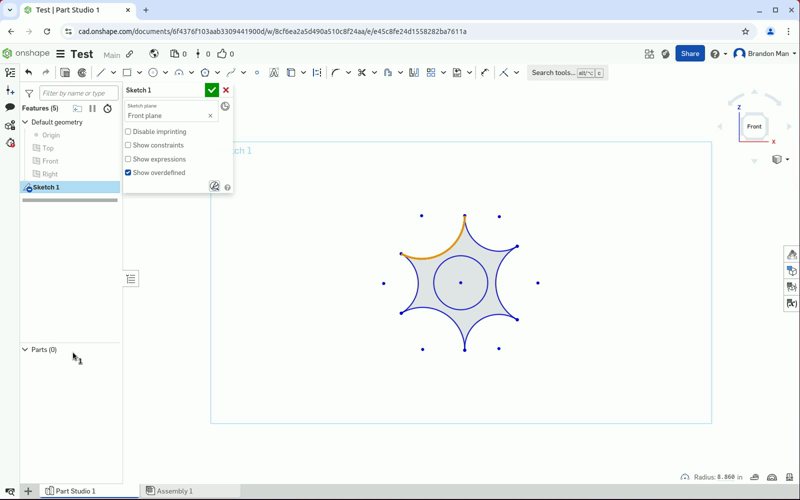
key(shift+y)
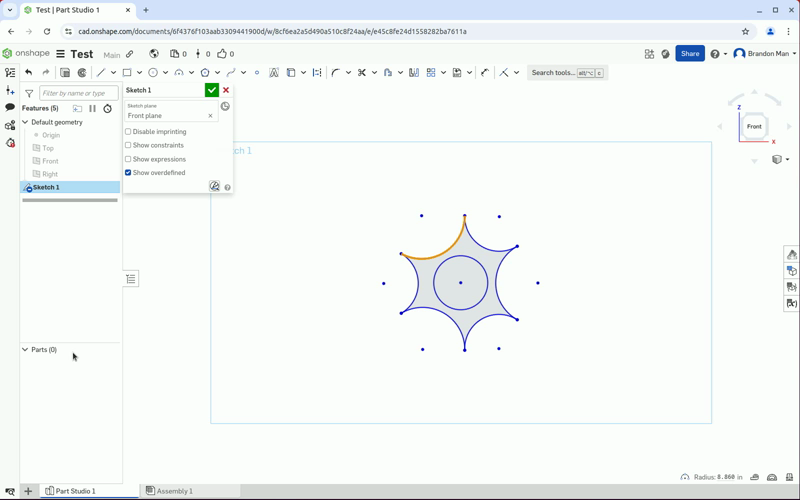
key(shift+e)
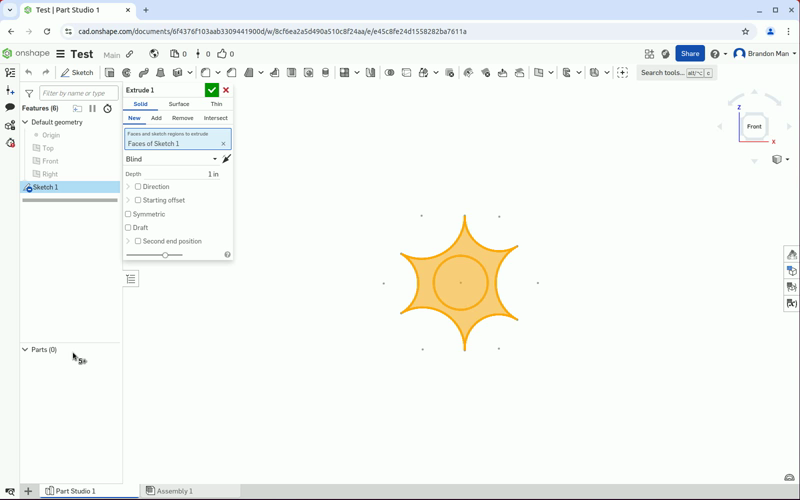
mouse_move(143, 106)
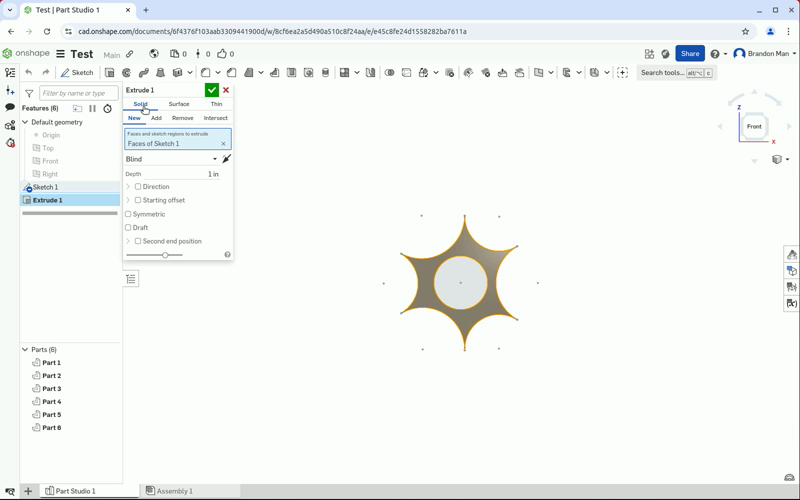
click(143, 106)
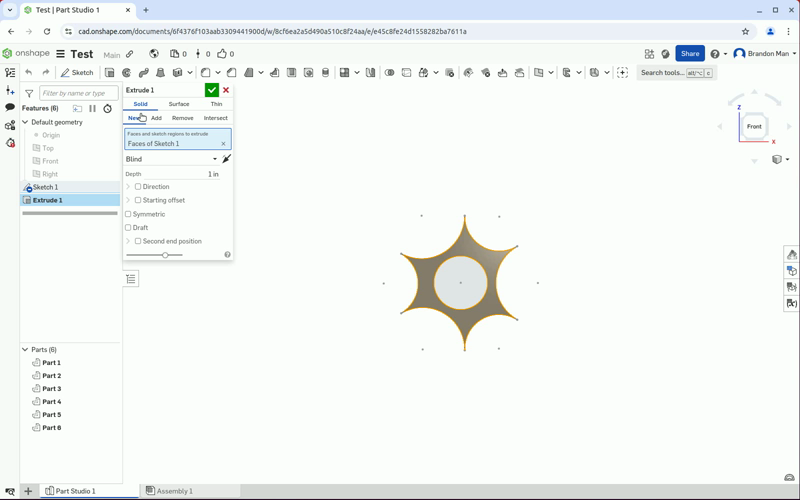
mouse_move(137, 120)
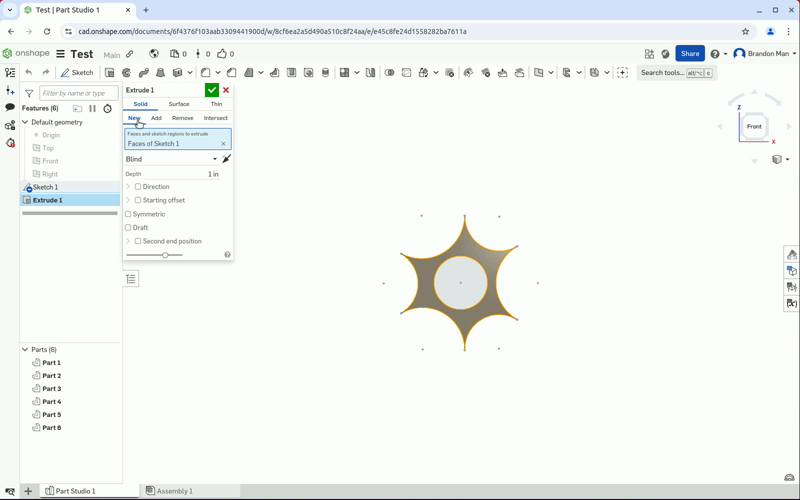
click(137, 120)
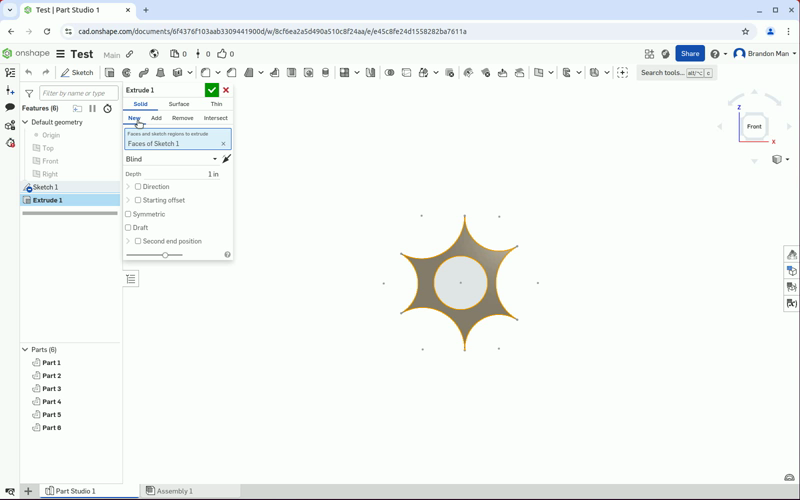
key(tab, 4)
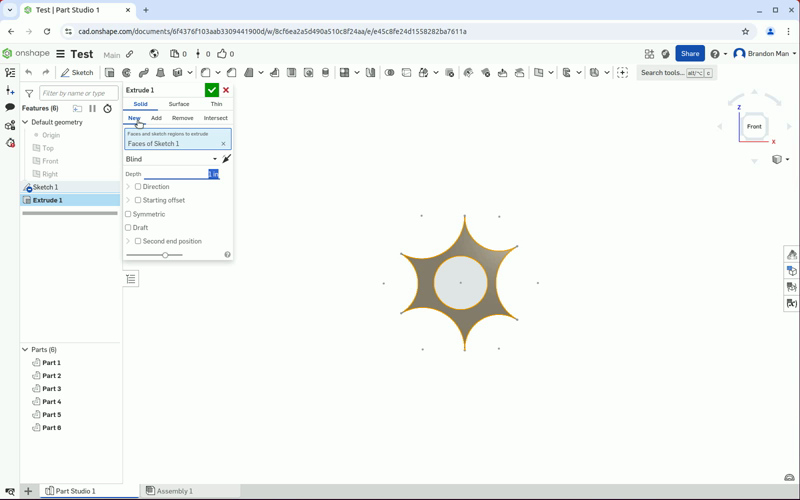
text(3.129)
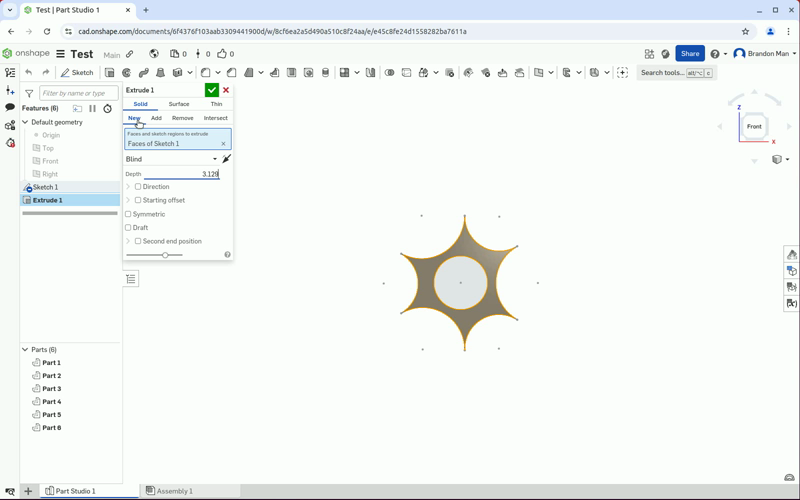
key(enter)
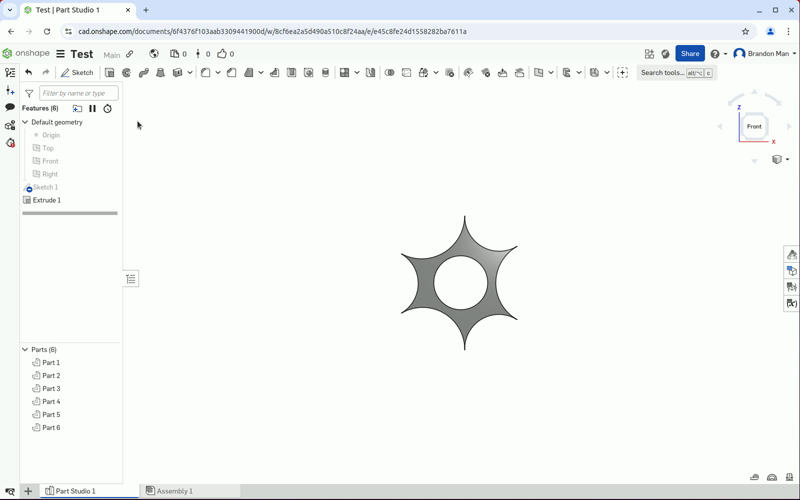
key(shift+h)
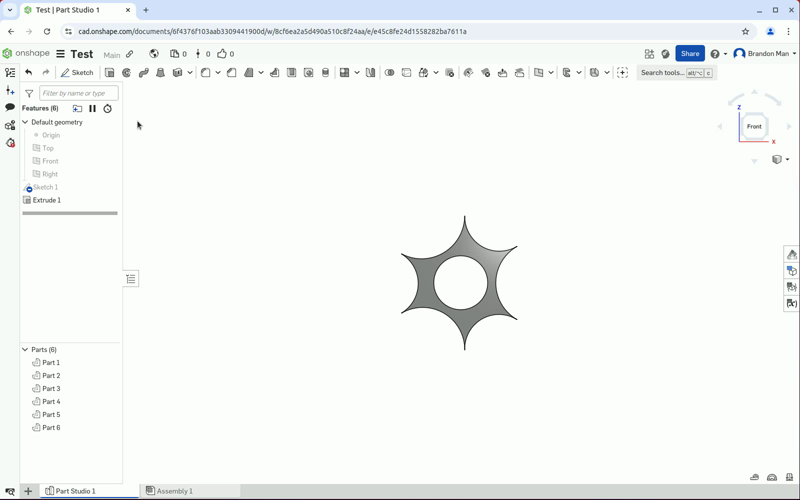
key(shift+h)
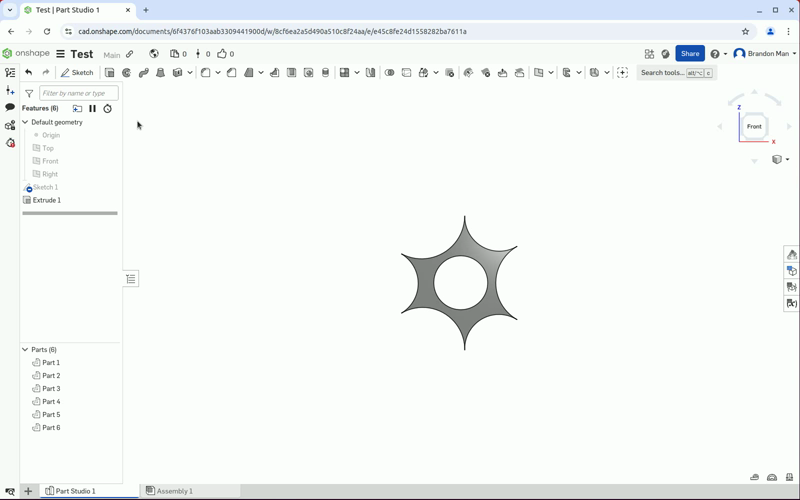
mouse_move(73, 189)
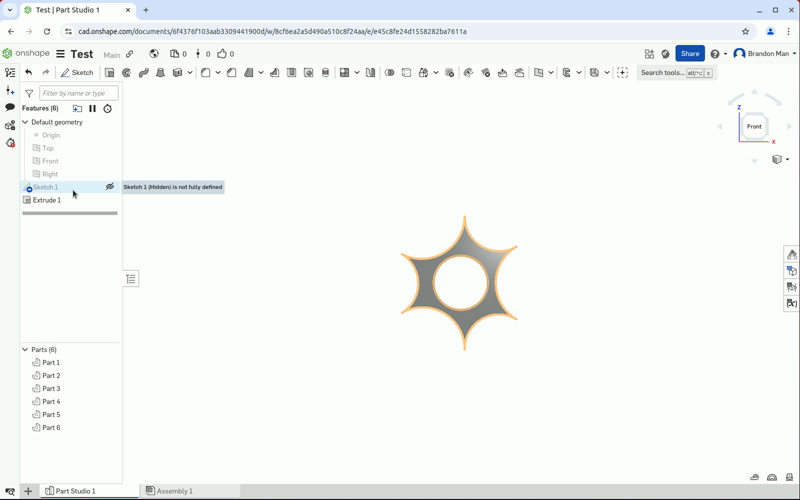
click(73, 189)
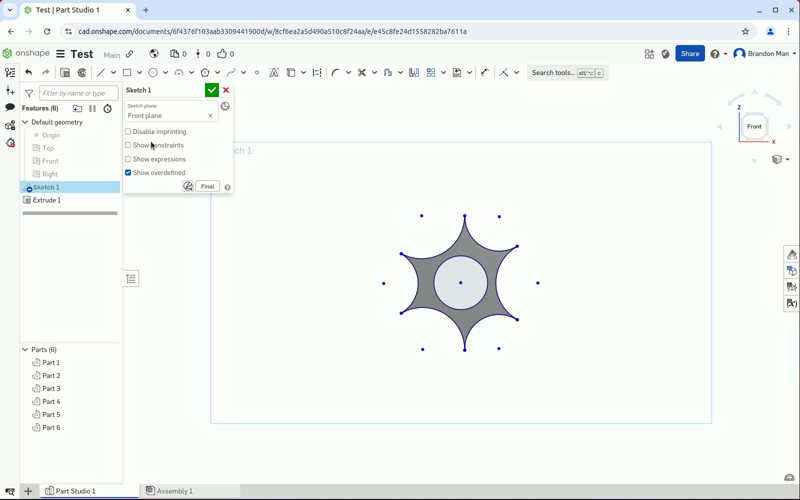
mouse_move(229, 92)
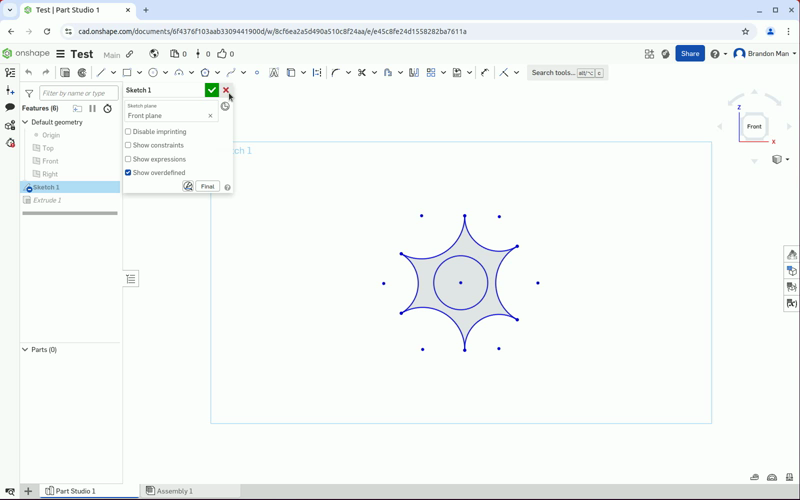
click(229, 92)
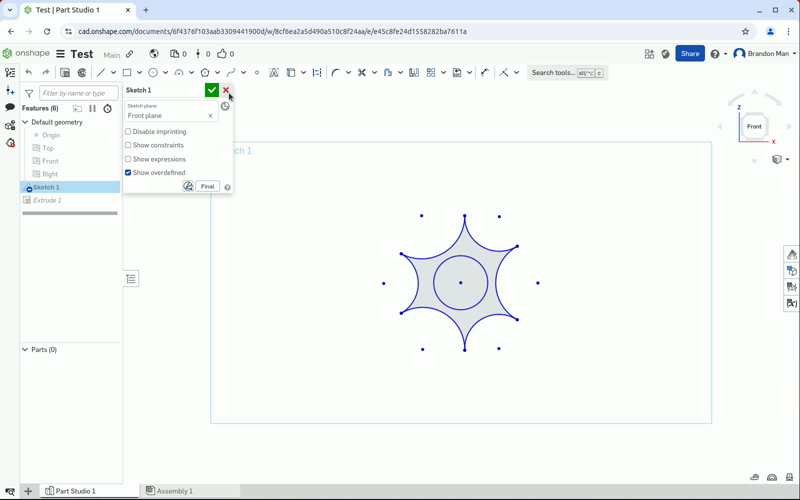
key(shift+s)
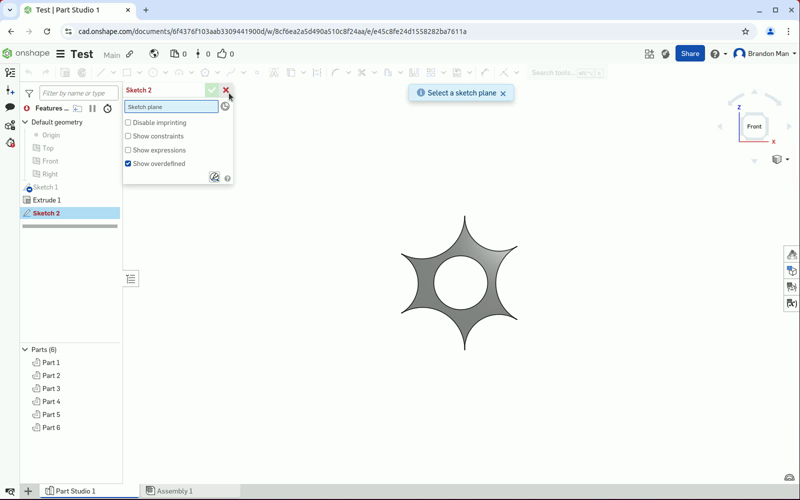
mouse_move(73, 163)
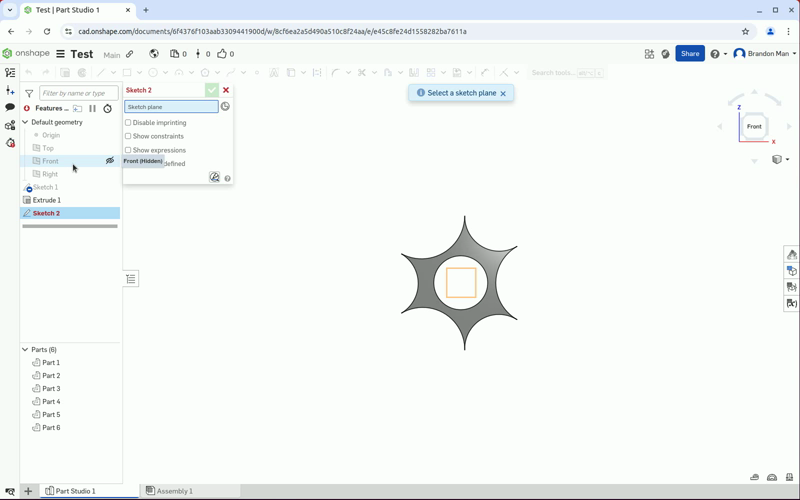
click(73, 163)
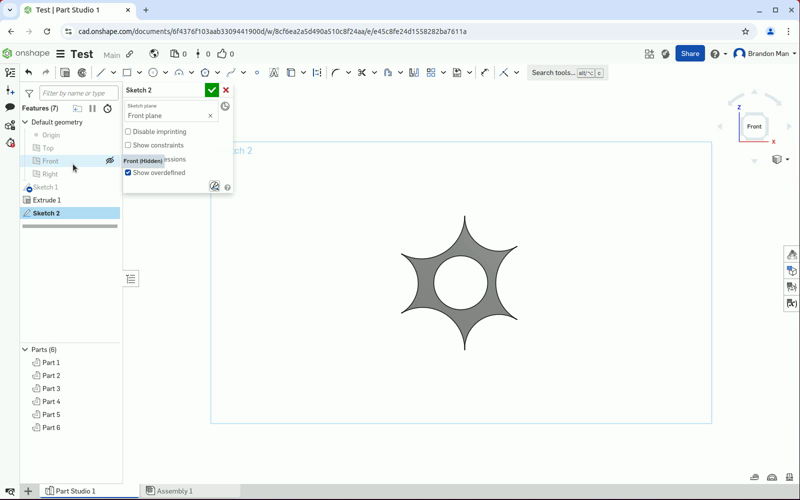
mouse_move(73, 352)
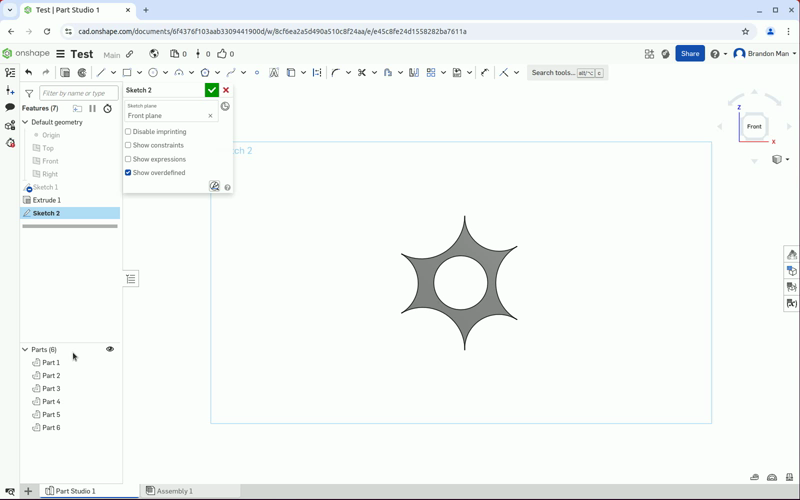
key(y)
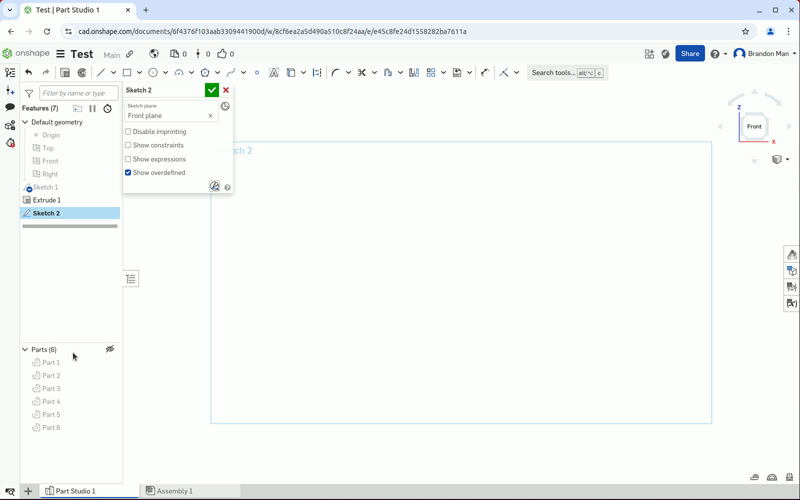
key(c)
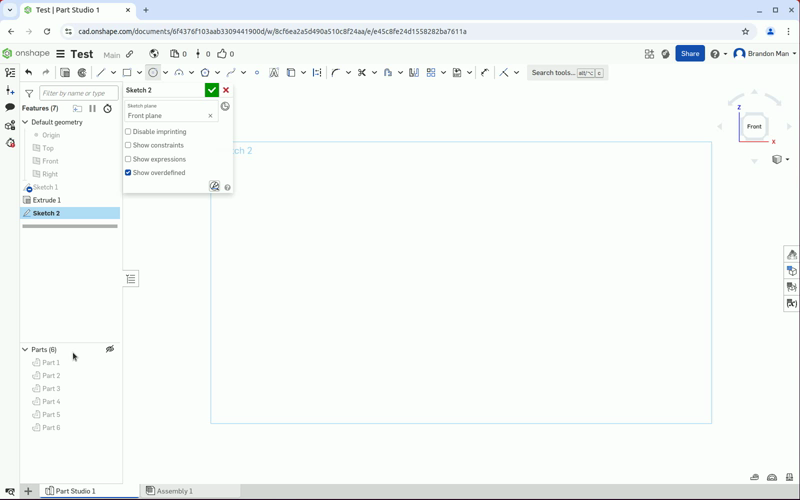
key_down(shift)
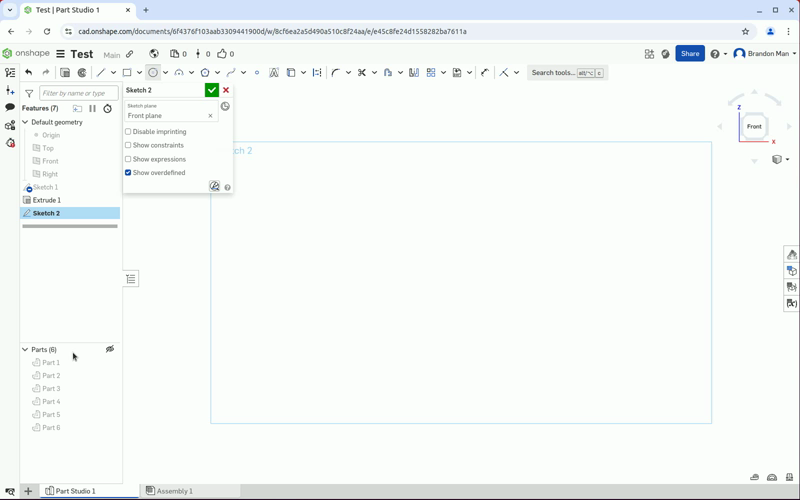
mouse_move(383, 282)
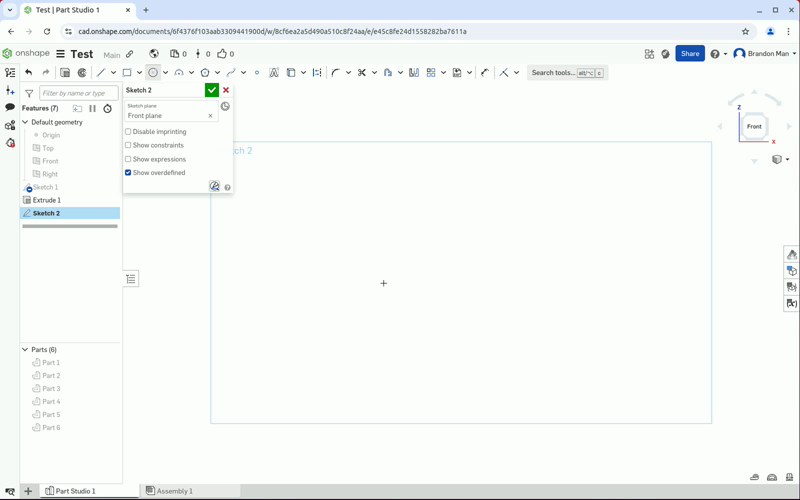
click(383, 282)
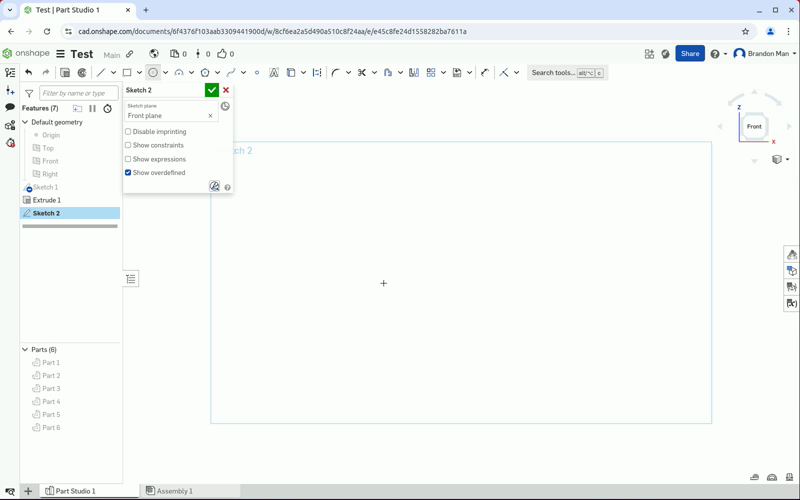
key_up(shift)
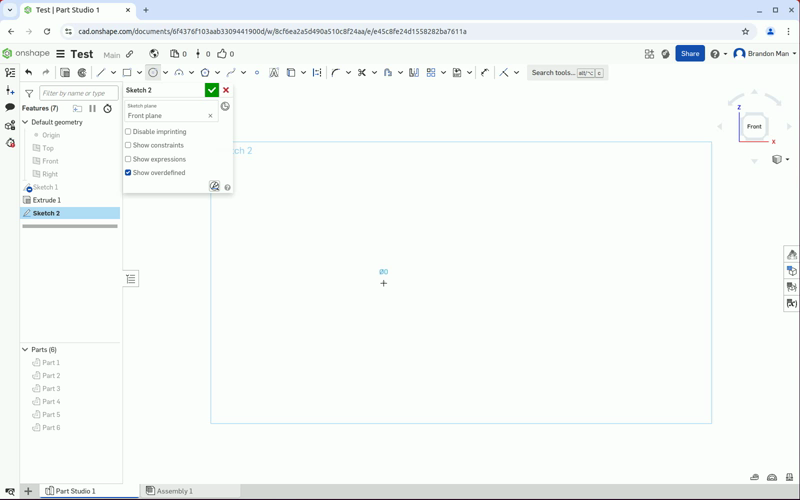
mouse_move(419, 282)
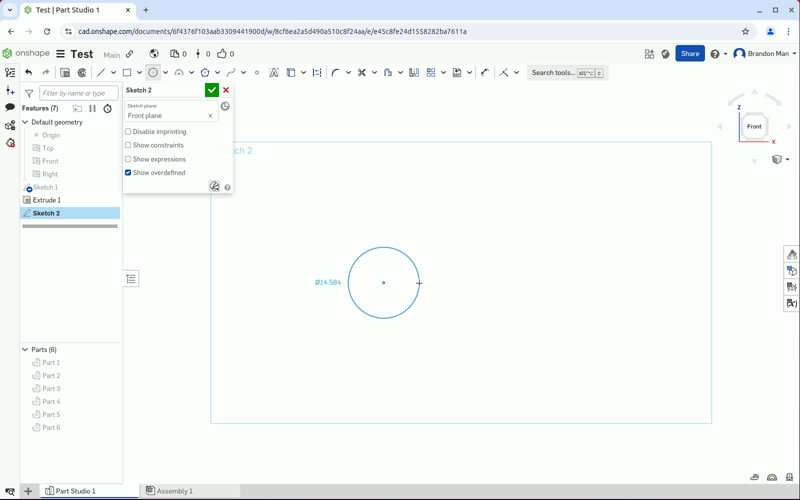
click(419, 282)
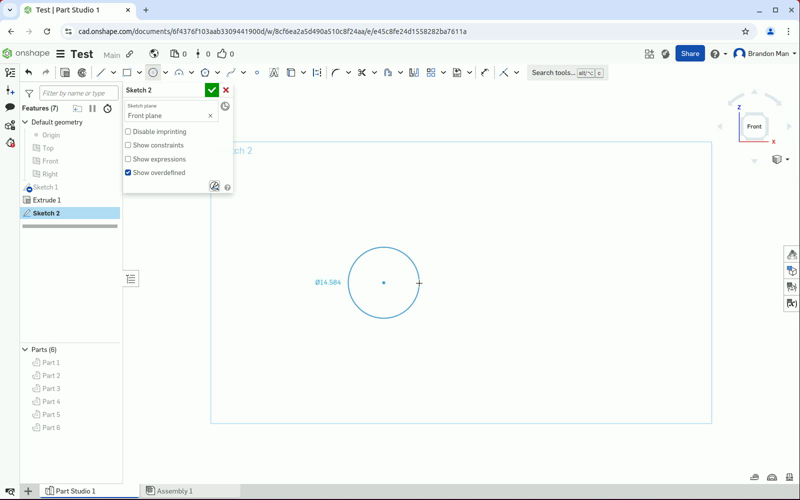
key(esc)
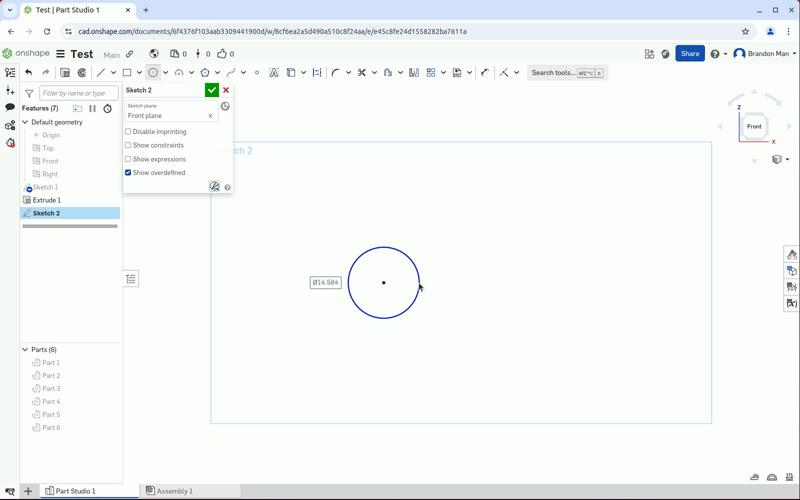
key(c)
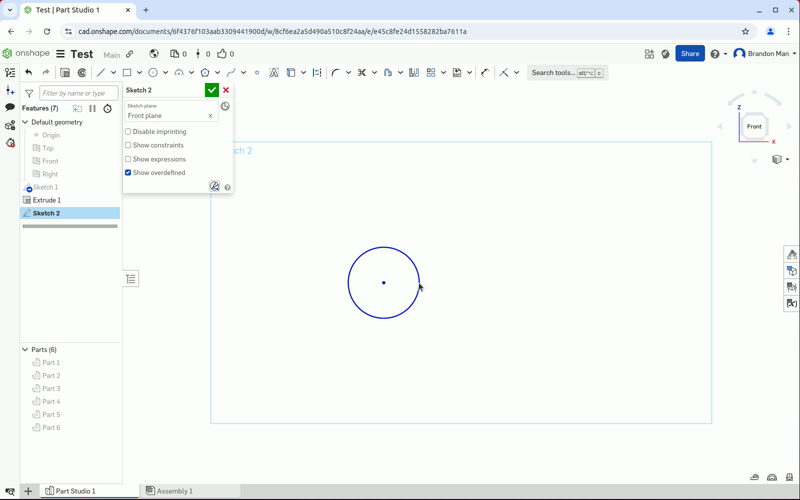
key_down(shift)
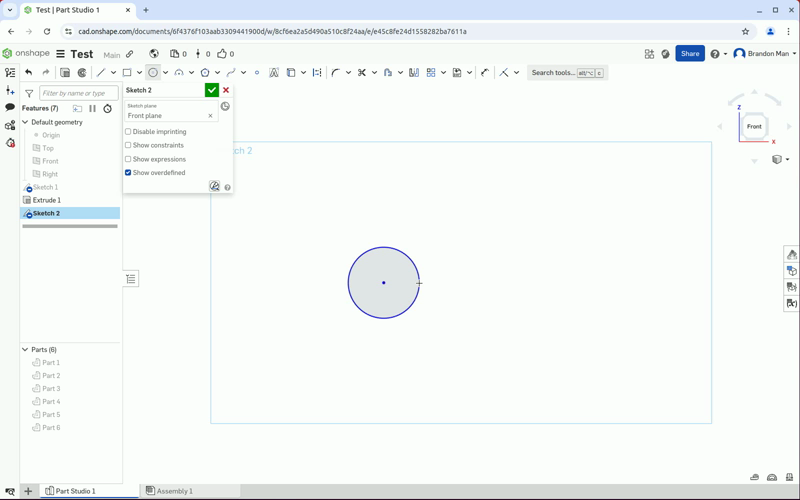
mouse_move(383, 282)
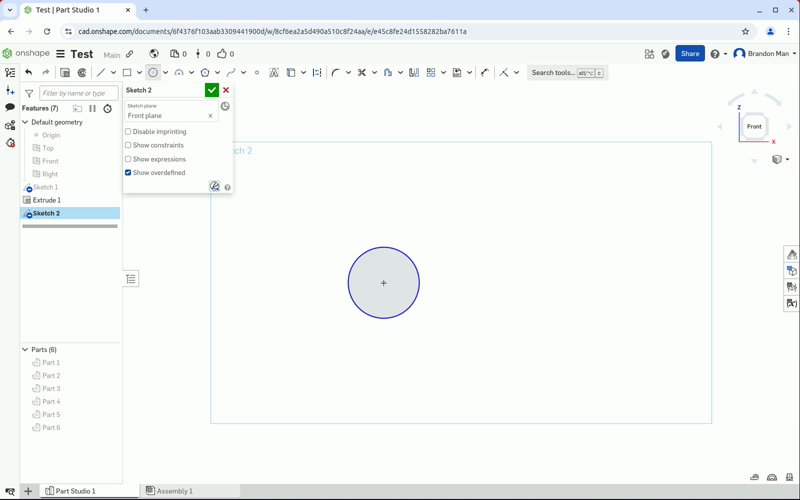
click(383, 282)
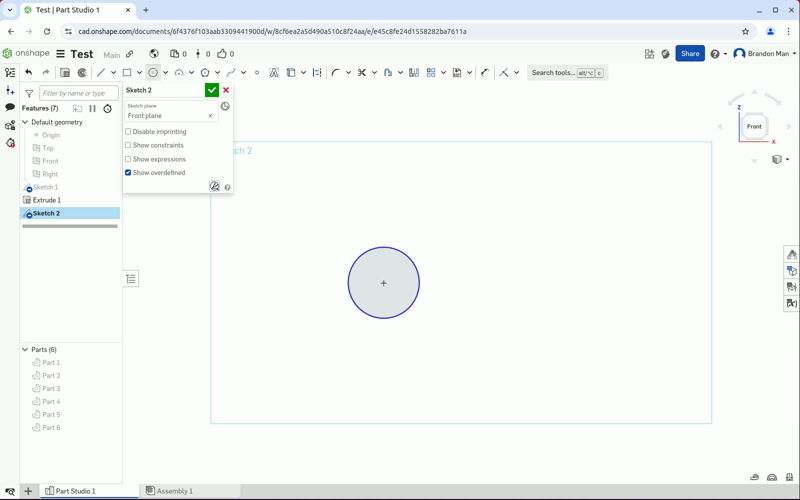
key_up(shift)
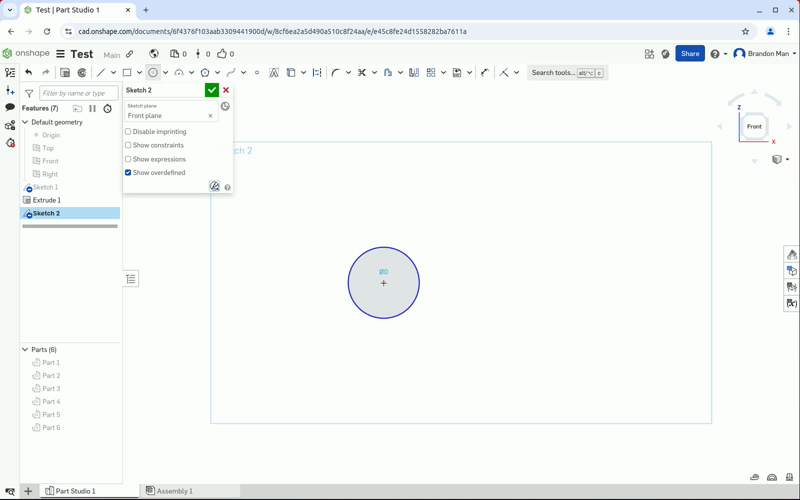
mouse_move(411, 282)
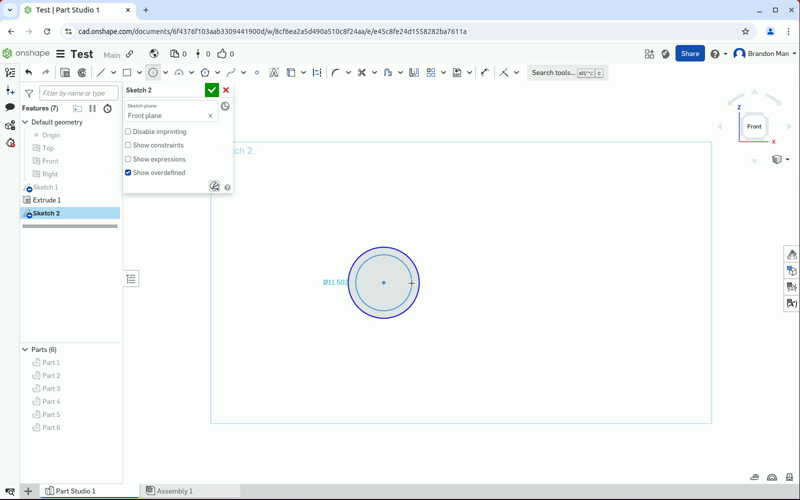
click(411, 282)
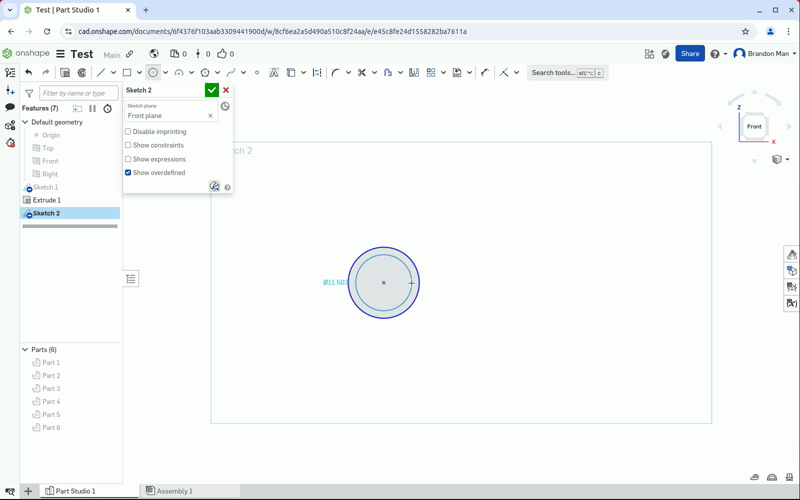
key(esc)
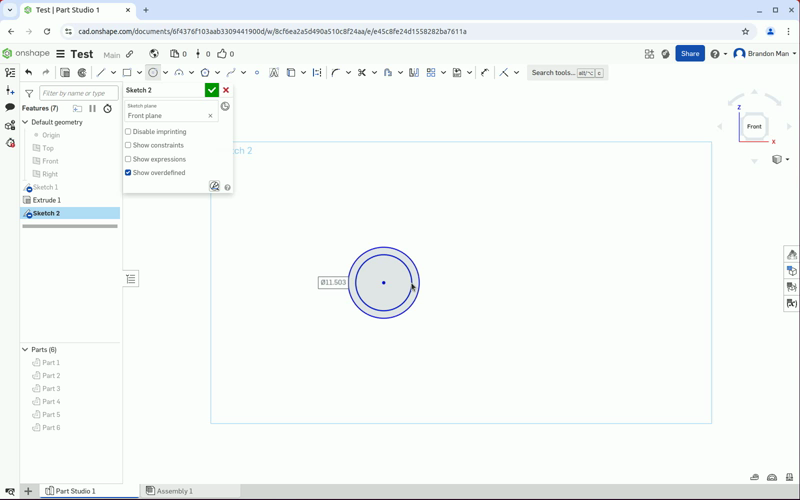
mouse_move(415, 277)
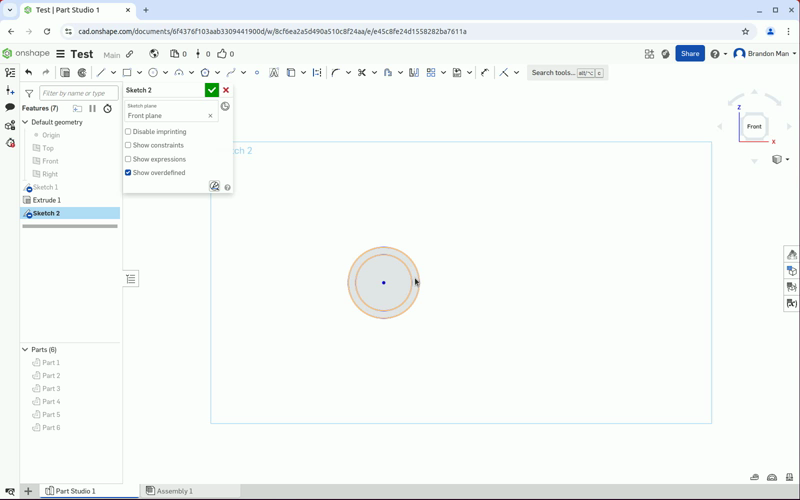
scroll(6)
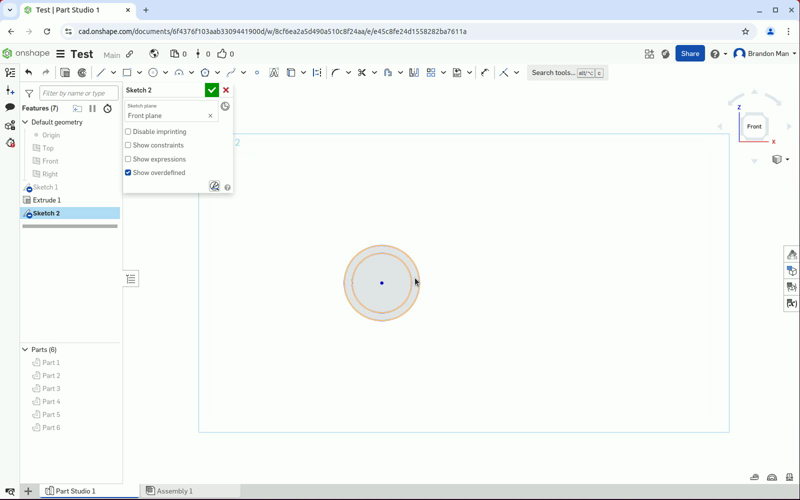
scroll(6)
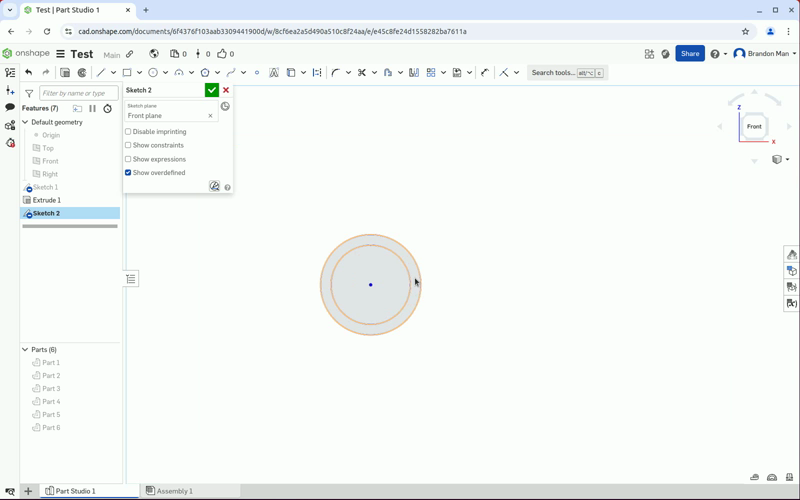
scroll(6)
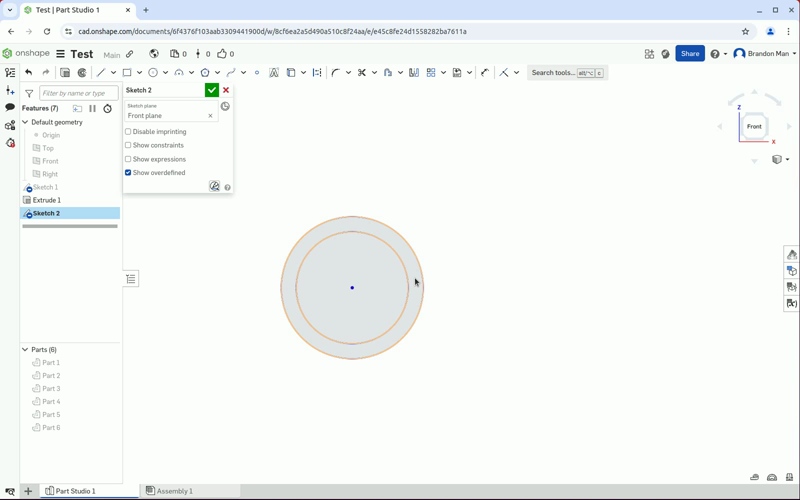
scroll(6)
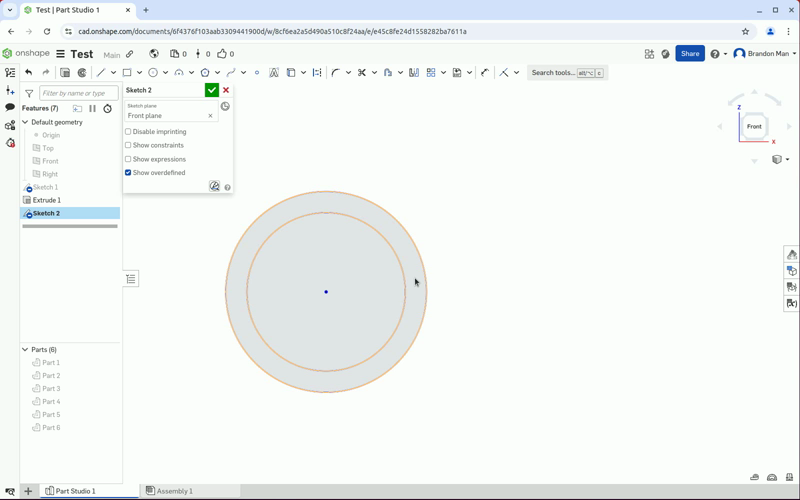
scroll(6)
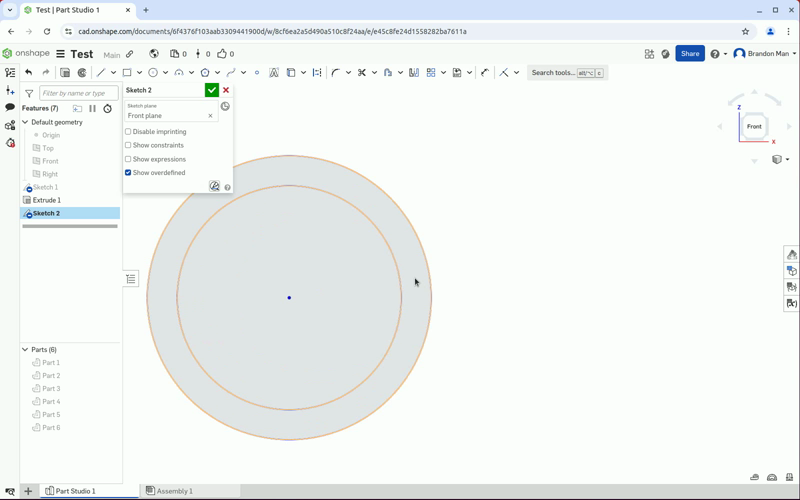
scroll(6)
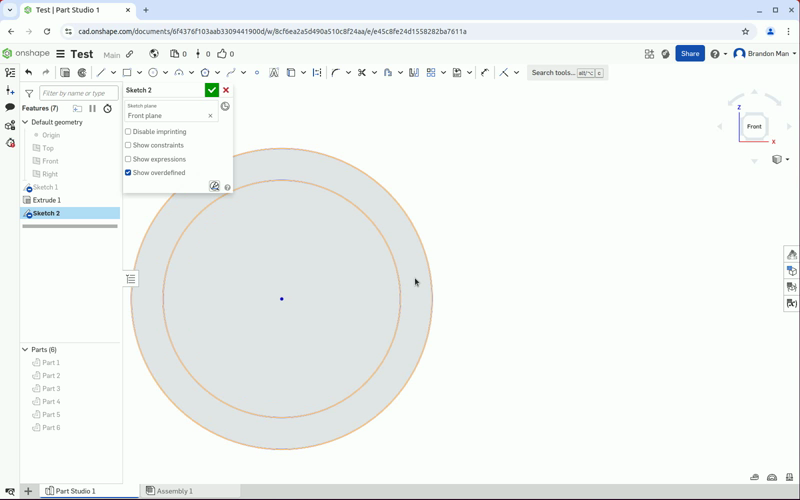
scroll(6)
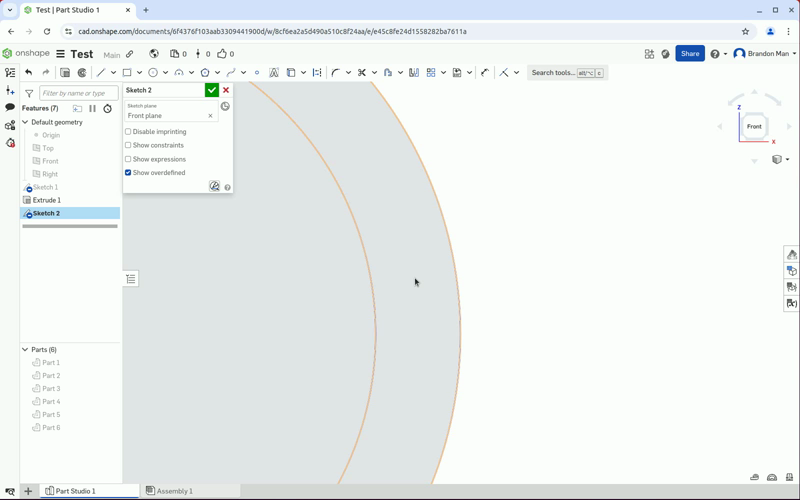
click(415, 277)
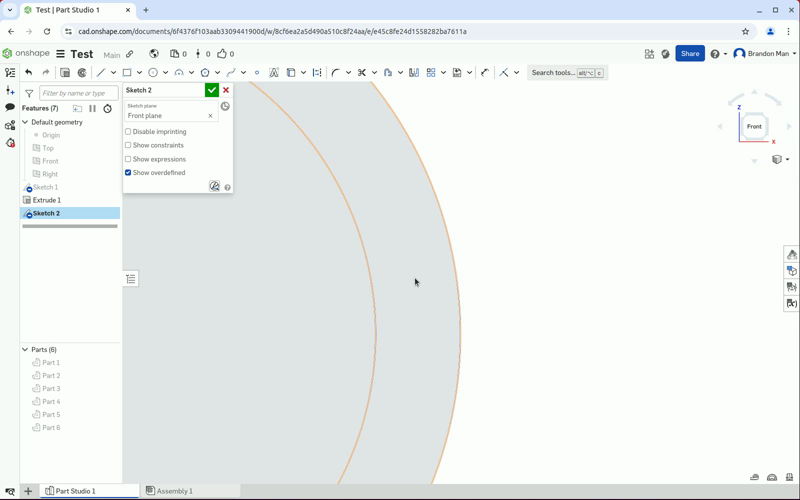
scroll(-6)
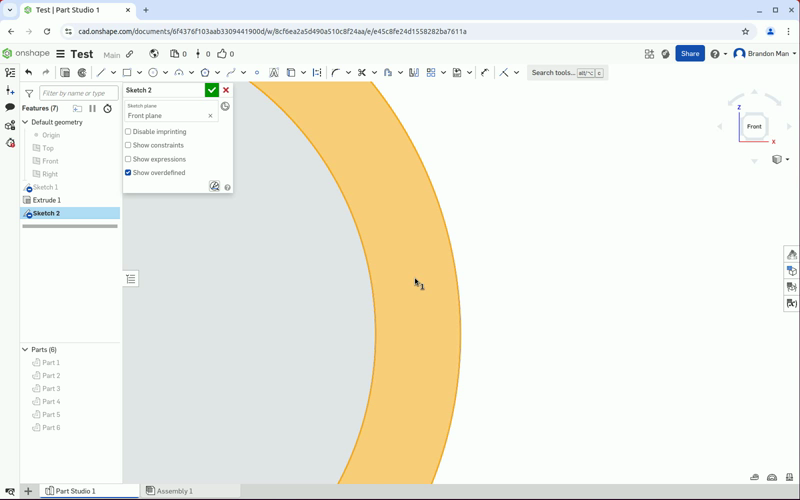
scroll(-6)
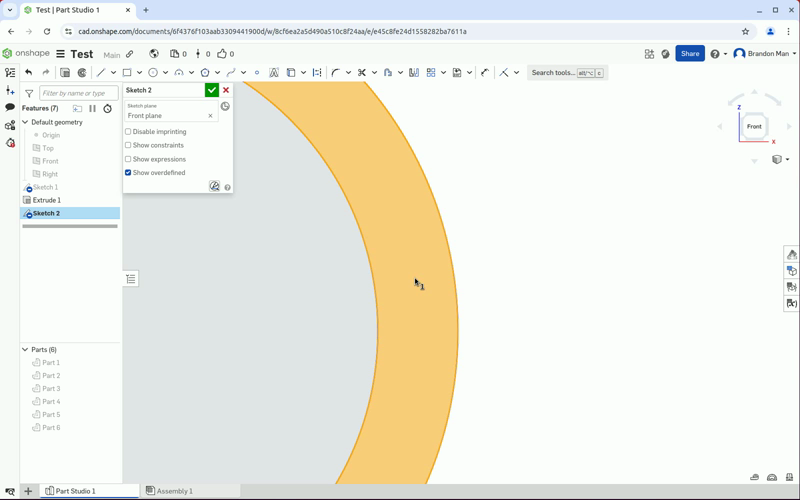
scroll(-6)
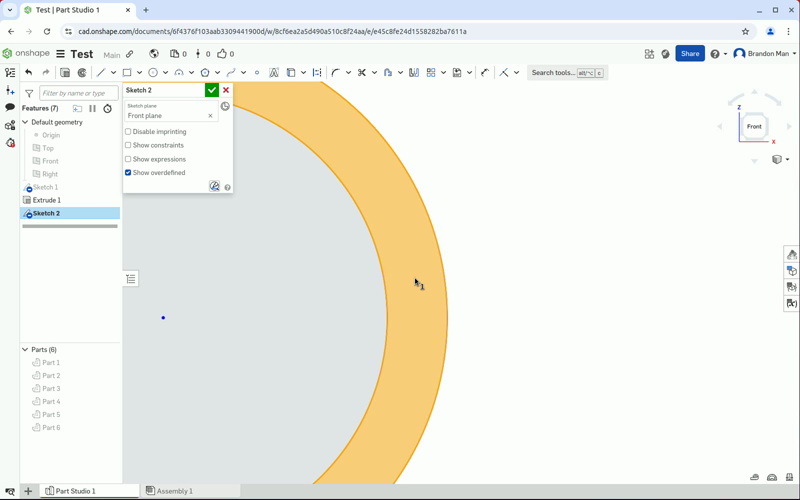
scroll(-6)
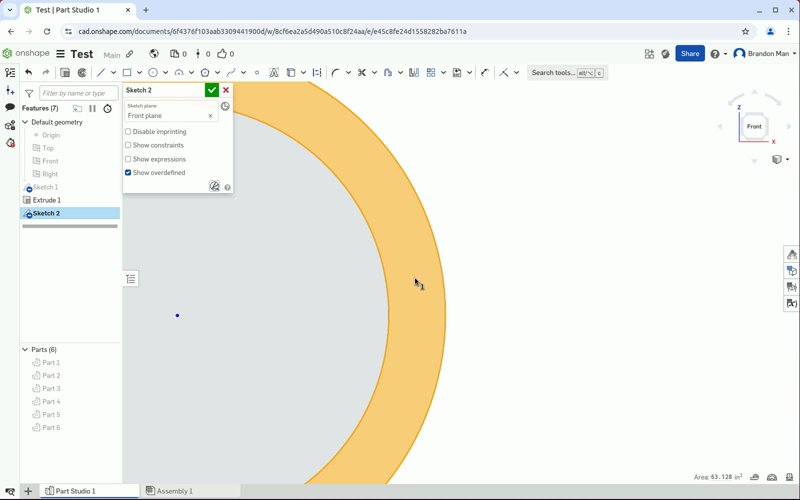
scroll(-6)
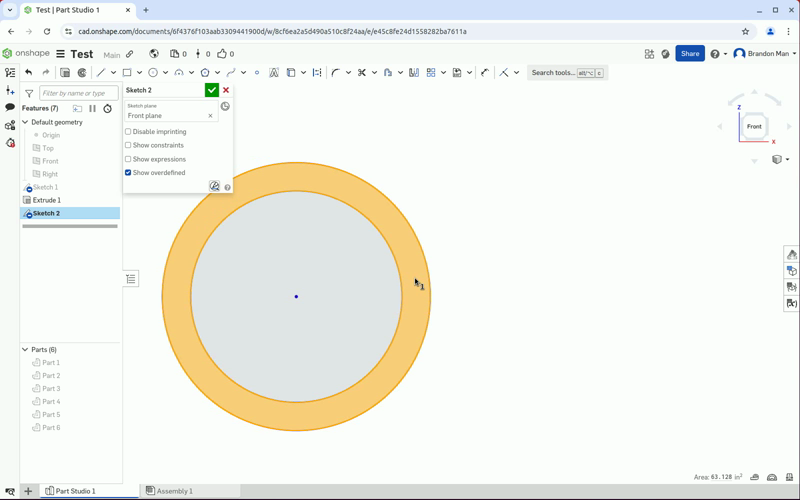
scroll(-6)
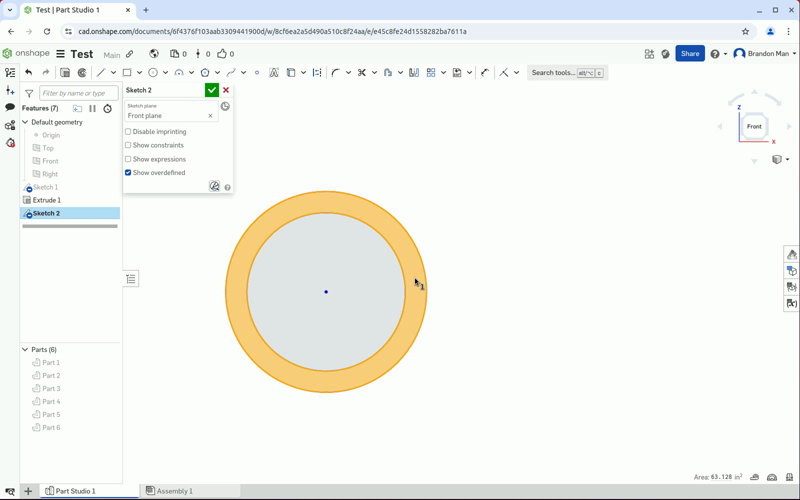
scroll(-6)
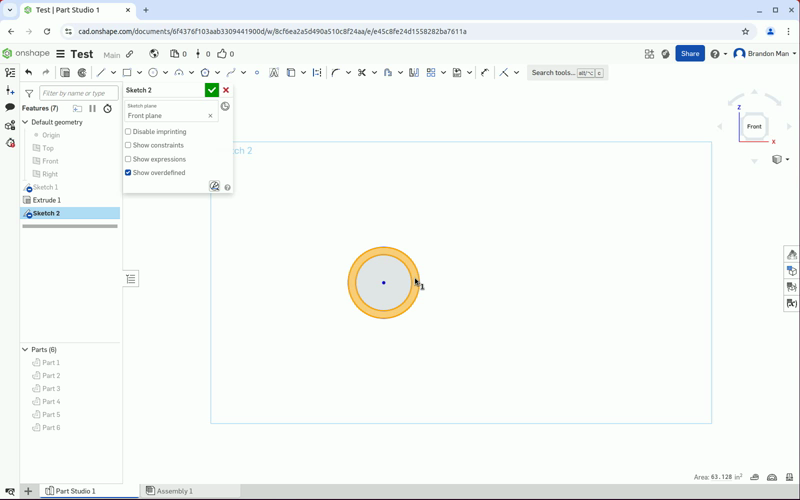
mouse_move(73, 352)
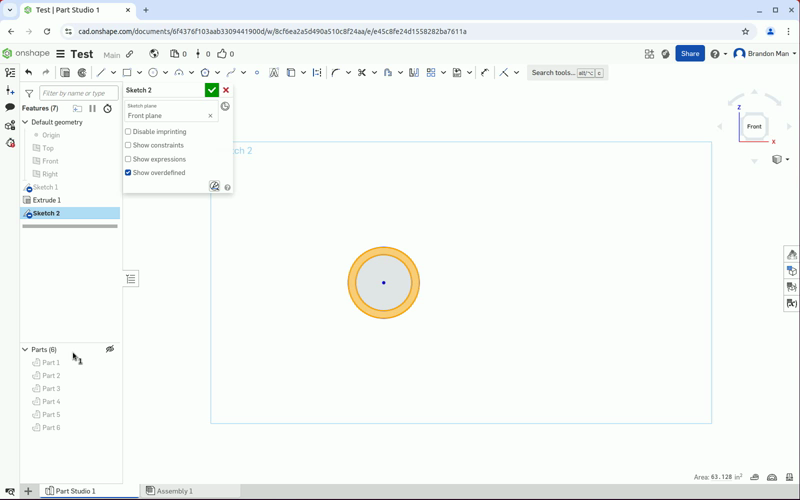
key(shift+y)
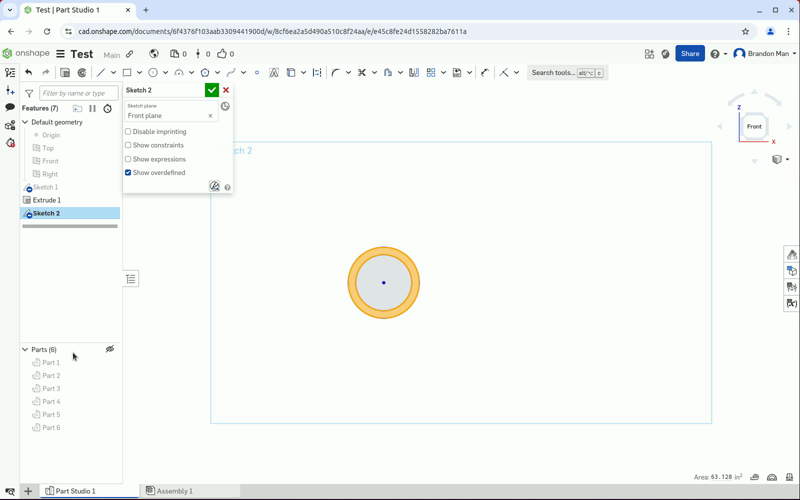
key(shift+e)
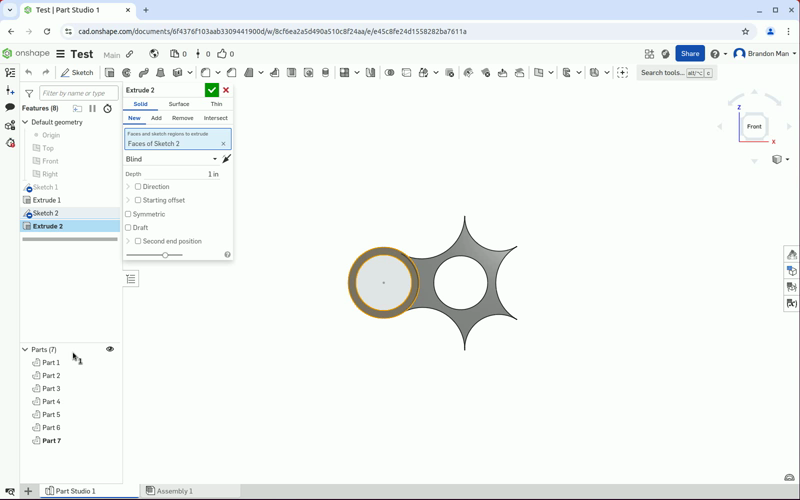
mouse_move(143, 106)
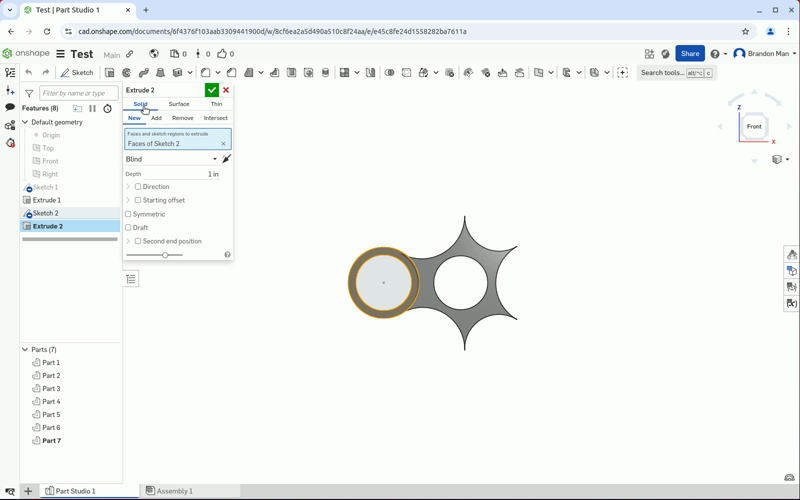
click(143, 106)
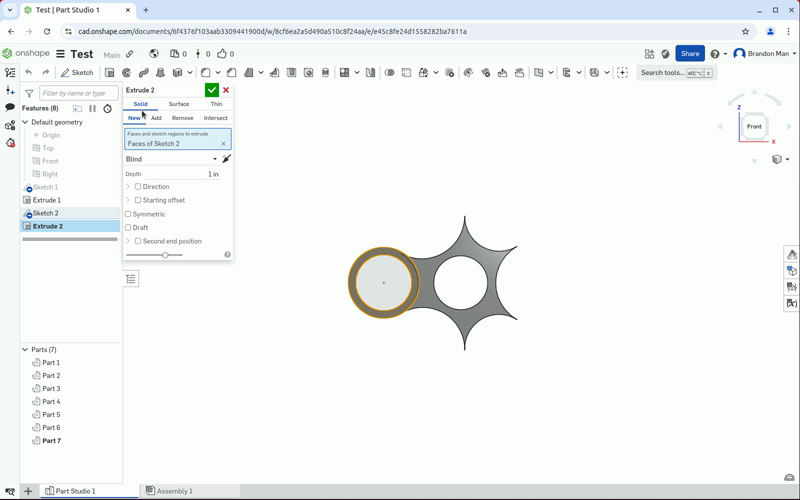
mouse_move(137, 120)
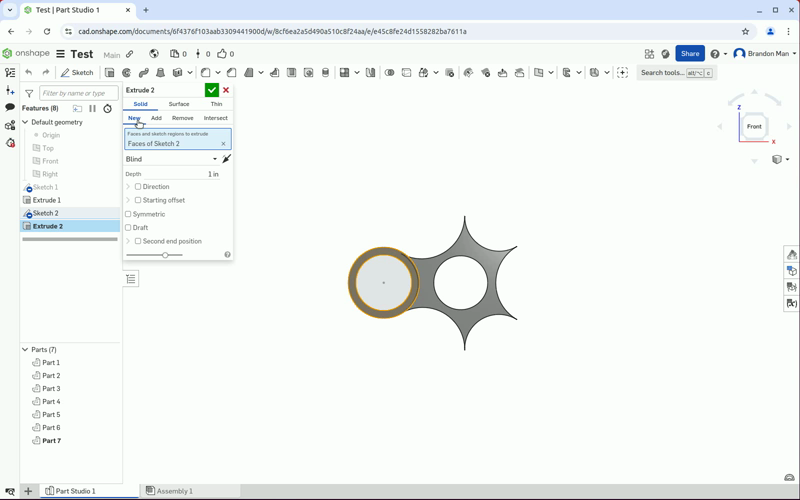
click(137, 120)
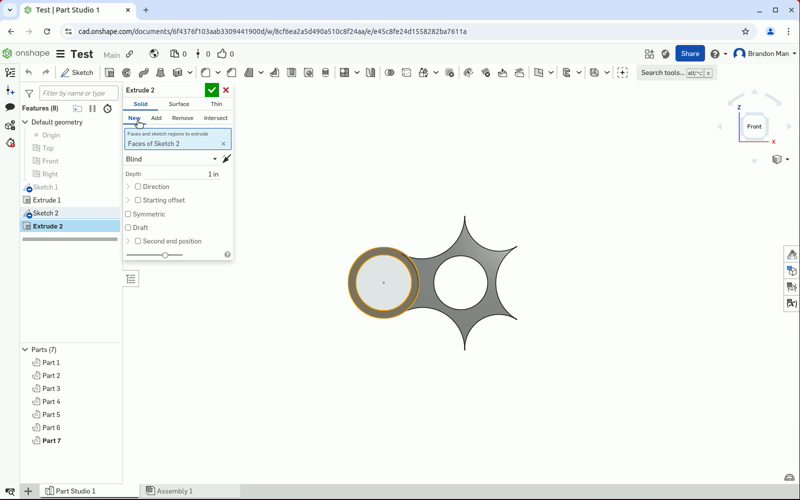
key(tab, 4)
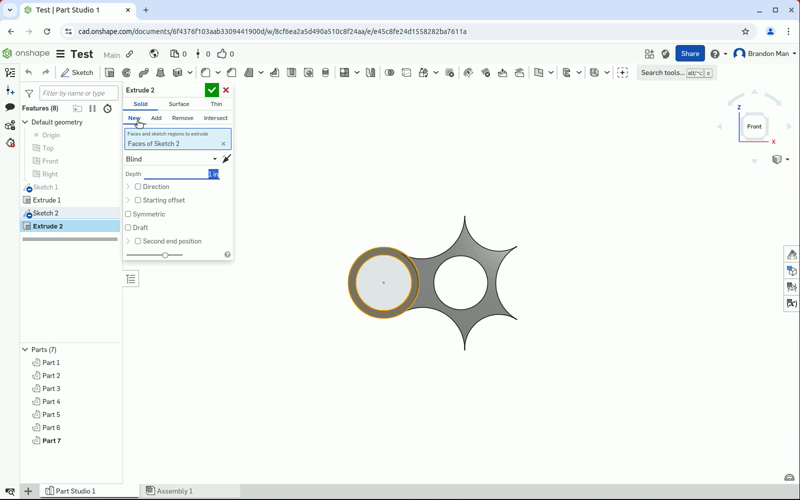
text(3.129)
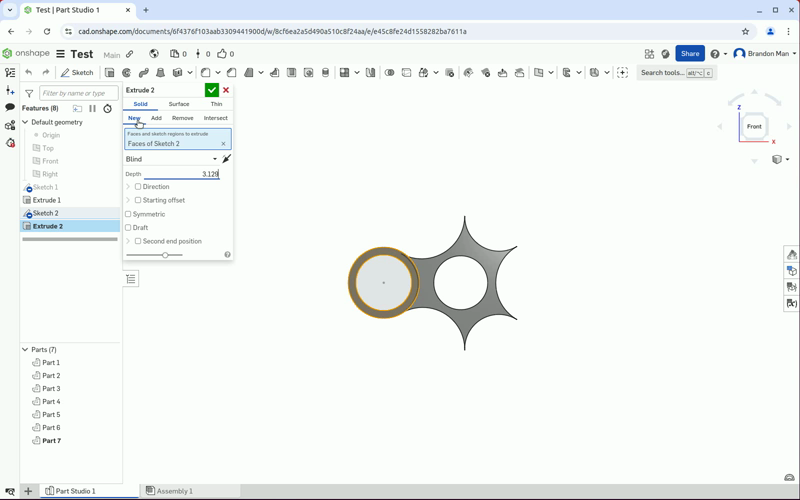
key(enter)
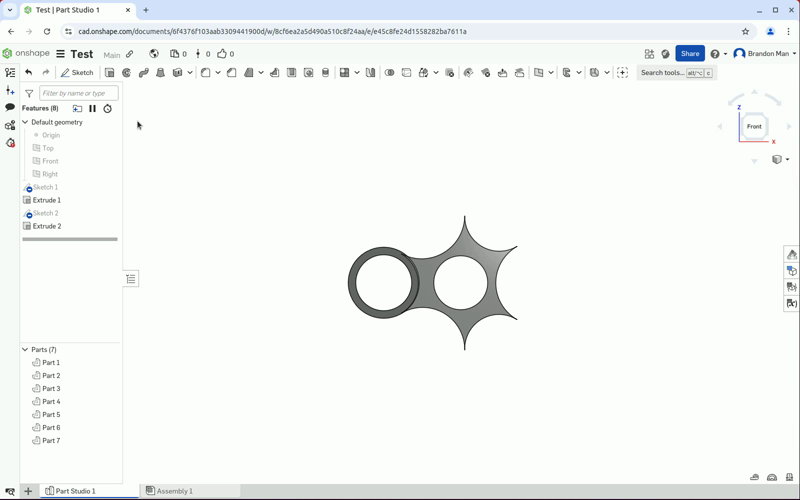
key(shift+h)
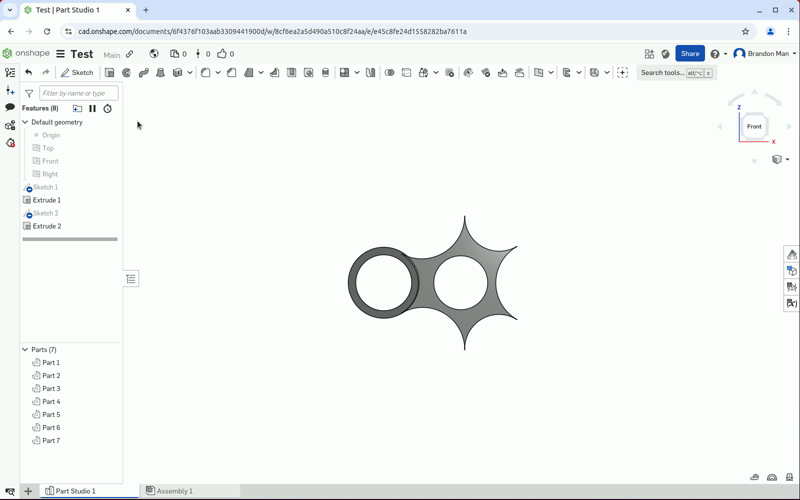
key(shift+h)
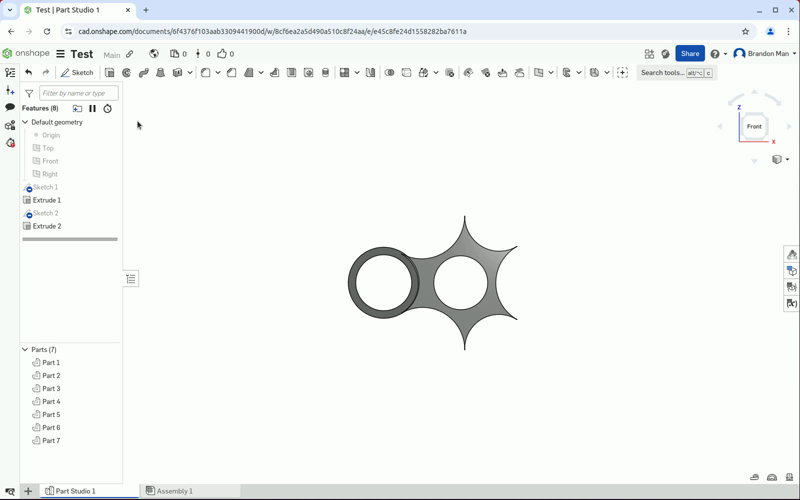
mouse_move(73, 189)
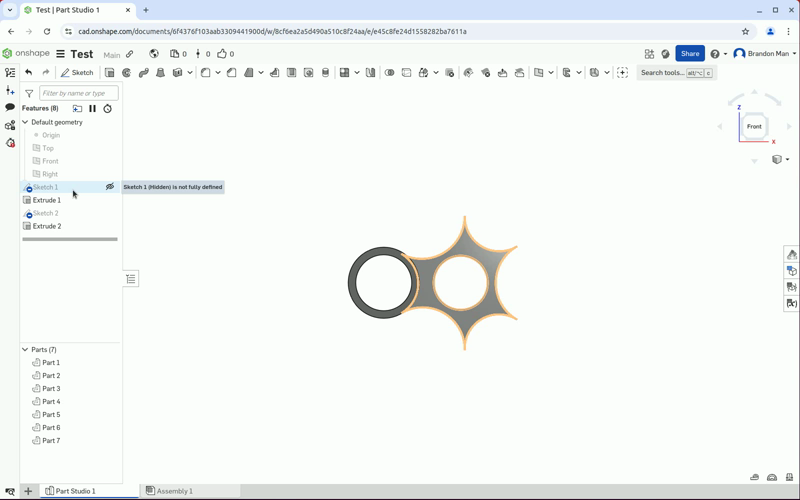
click(73, 189)
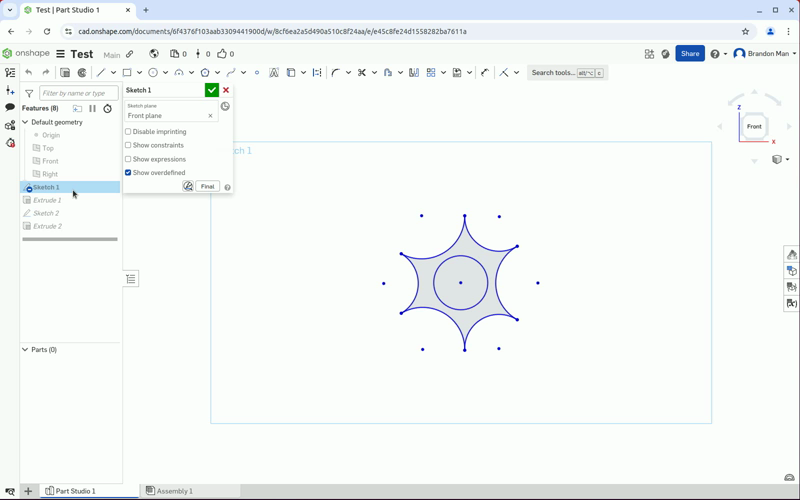
mouse_move(229, 92)
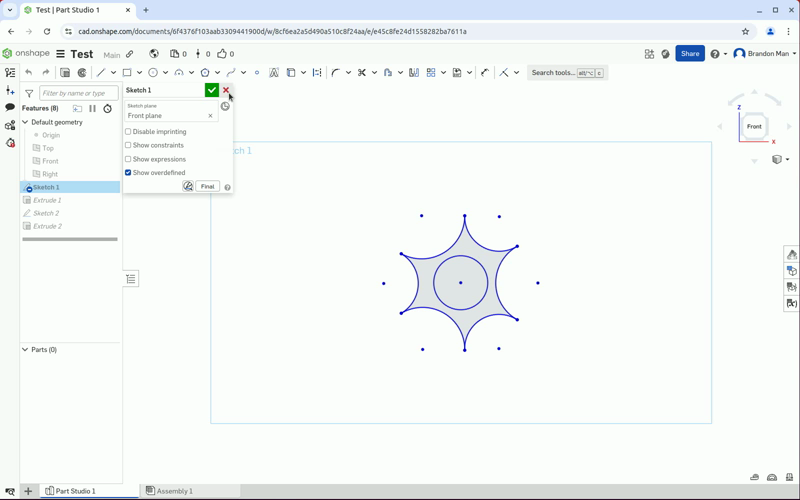
click(229, 92)
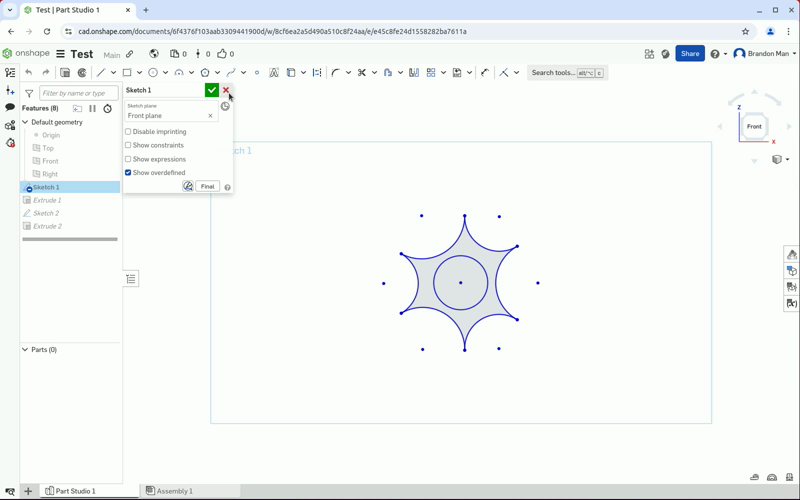
key(shift+s)
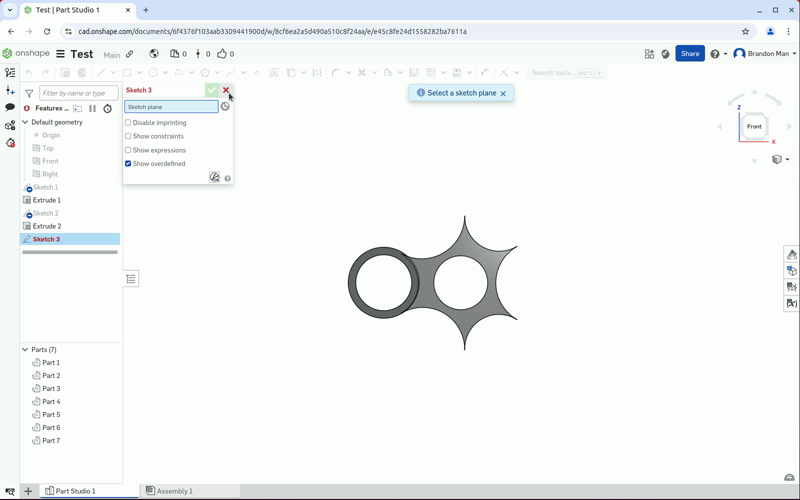
mouse_move(73, 163)
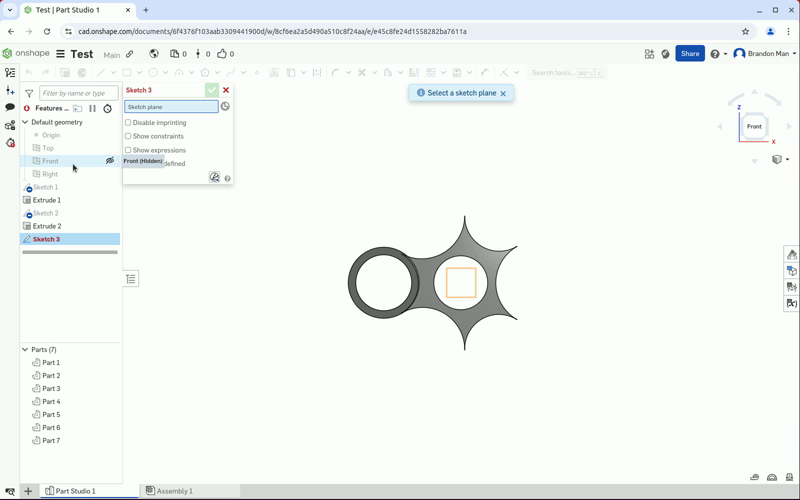
click(73, 163)
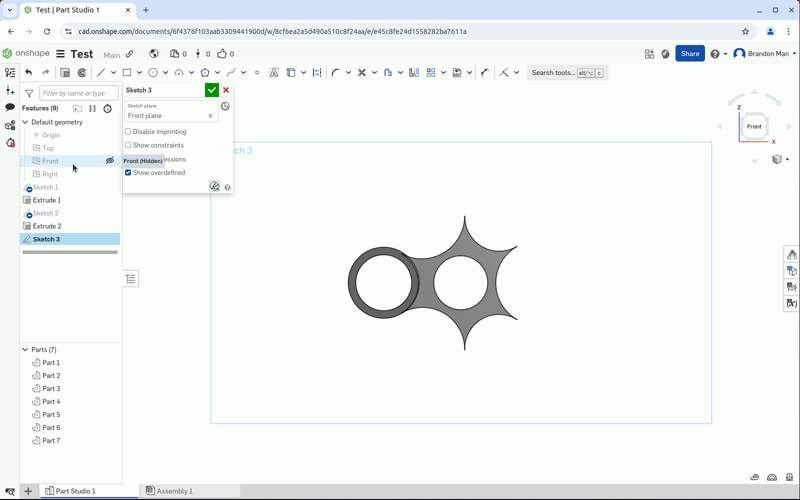
mouse_move(73, 352)
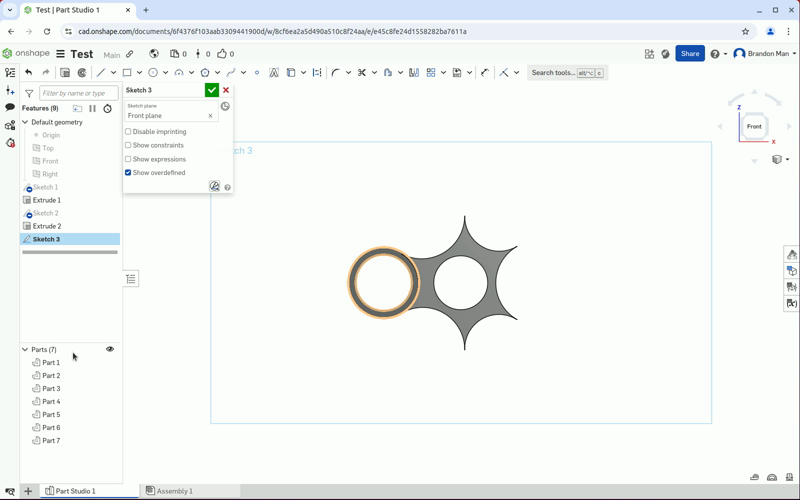
key(y)
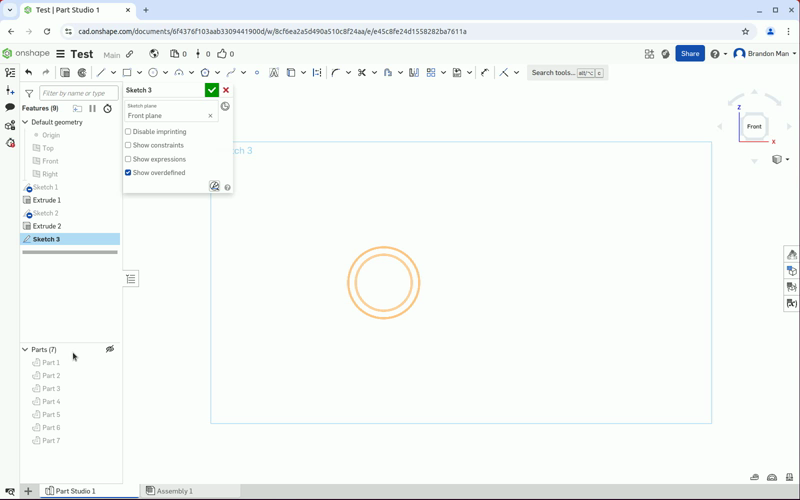
key(c)
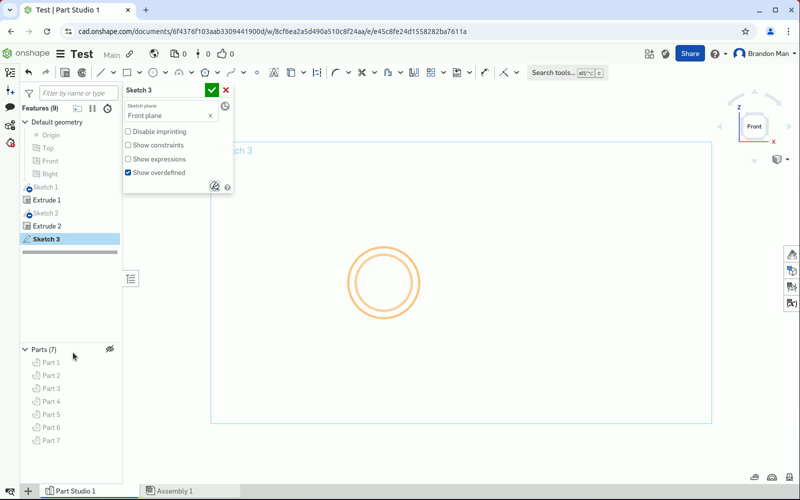
key_down(shift)
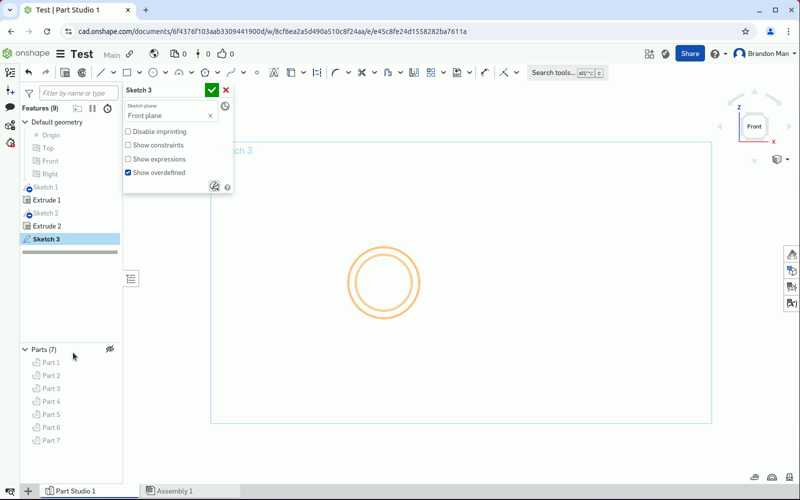
mouse_move(500, 216)
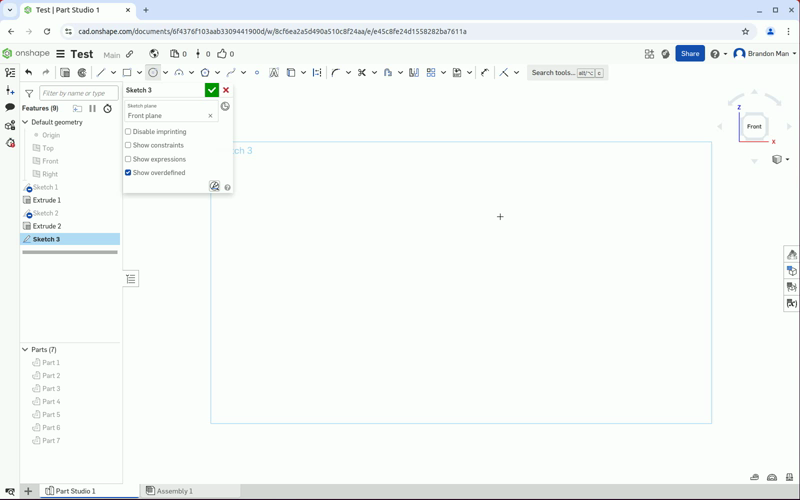
click(500, 216)
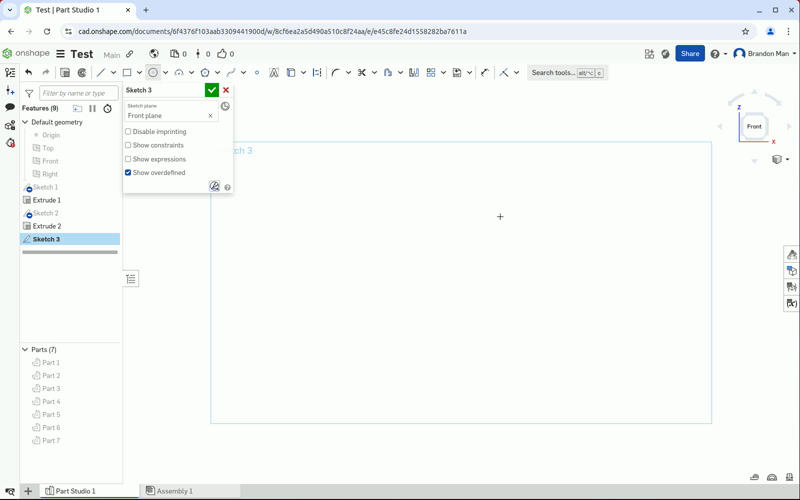
key_up(shift)
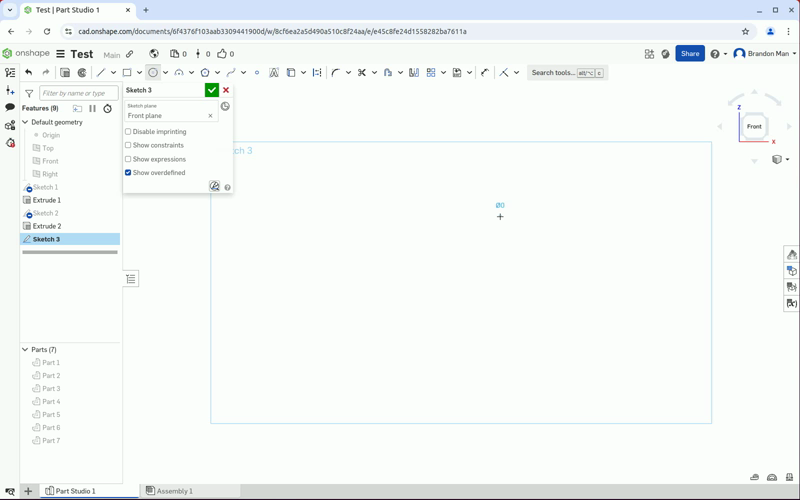
mouse_move(535, 216)
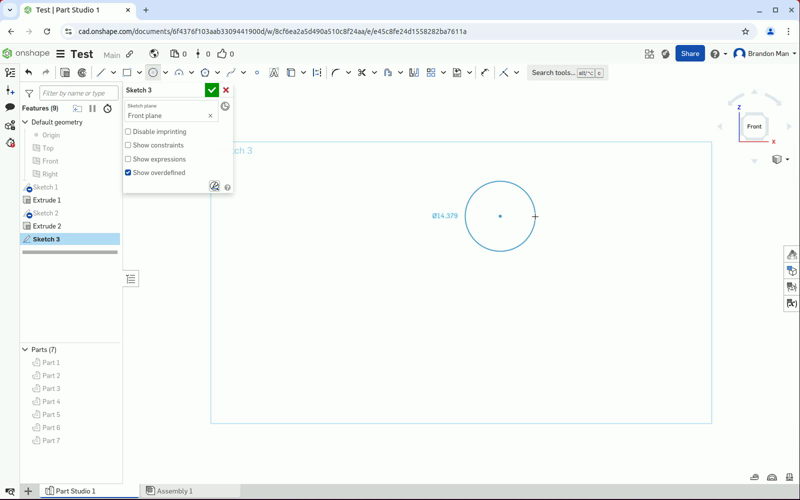
click(535, 216)
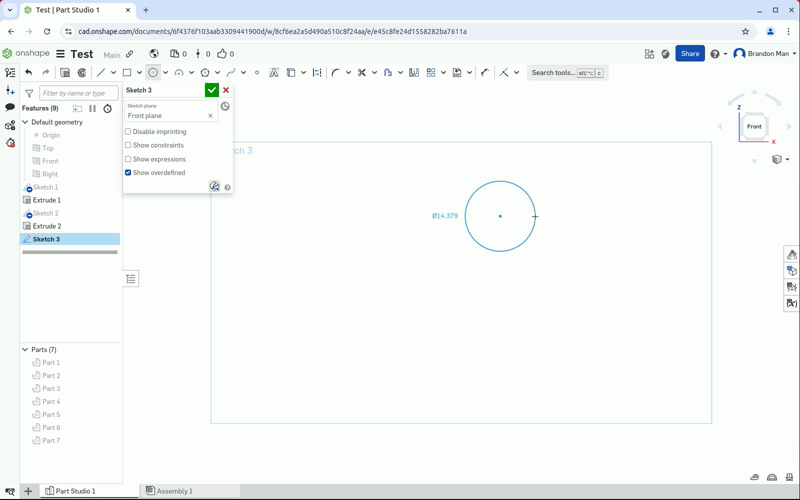
key(esc)
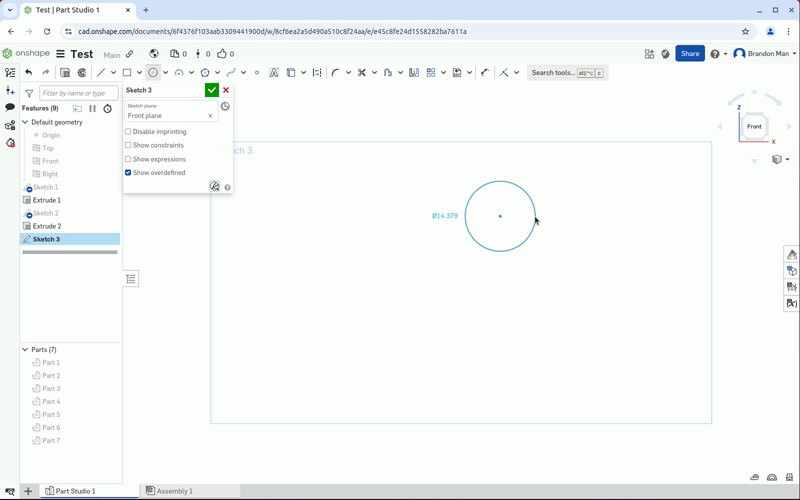
key(c)
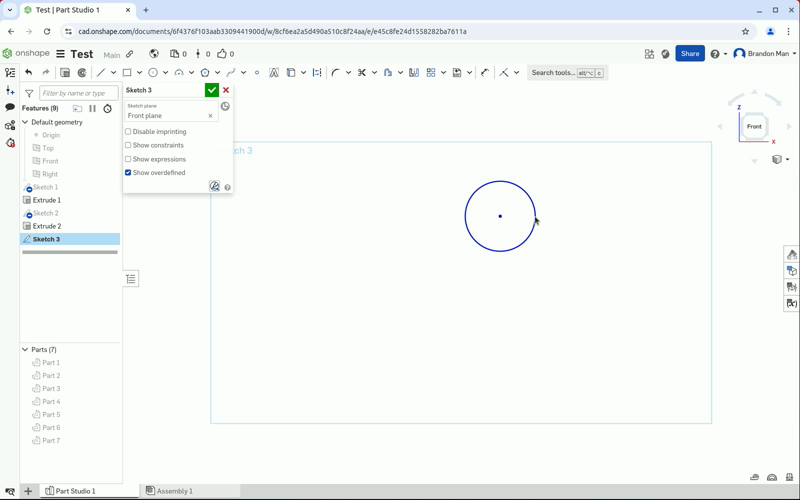
key_down(shift)
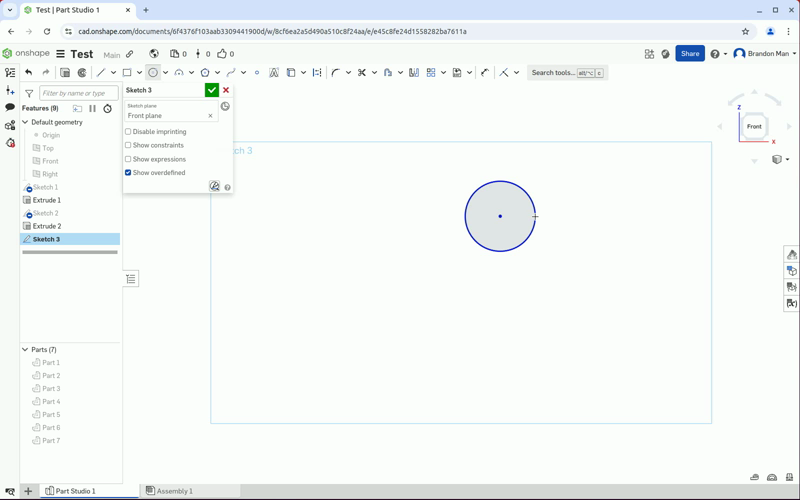
mouse_move(500, 216)
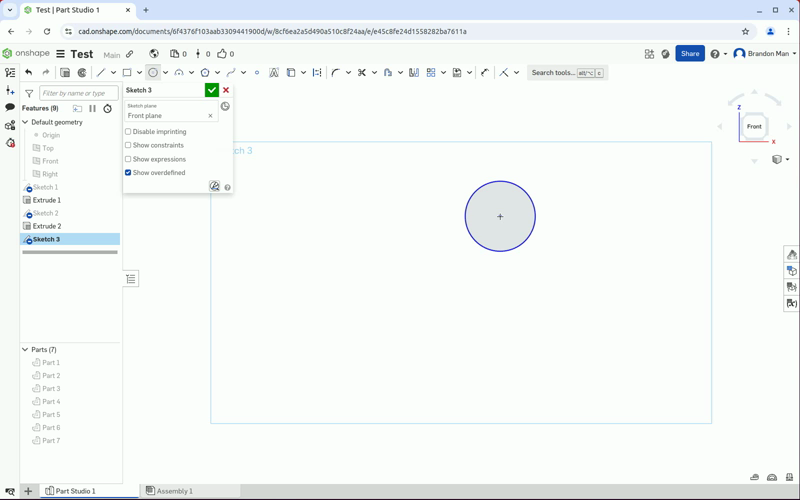
click(500, 216)
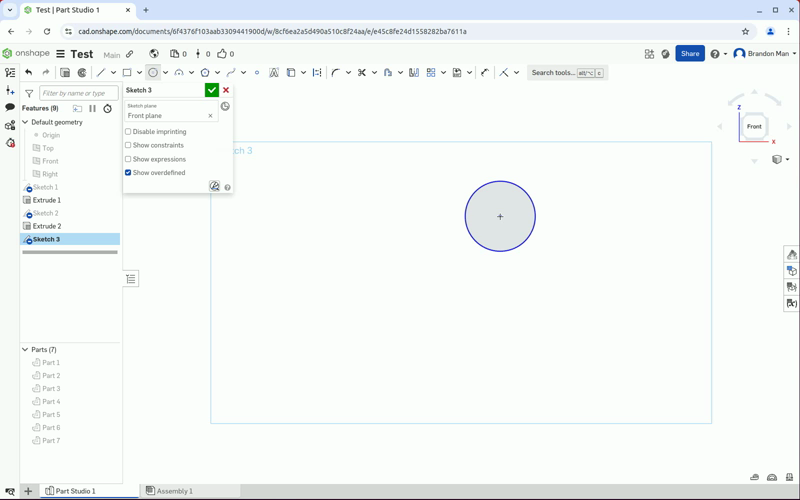
key_up(shift)
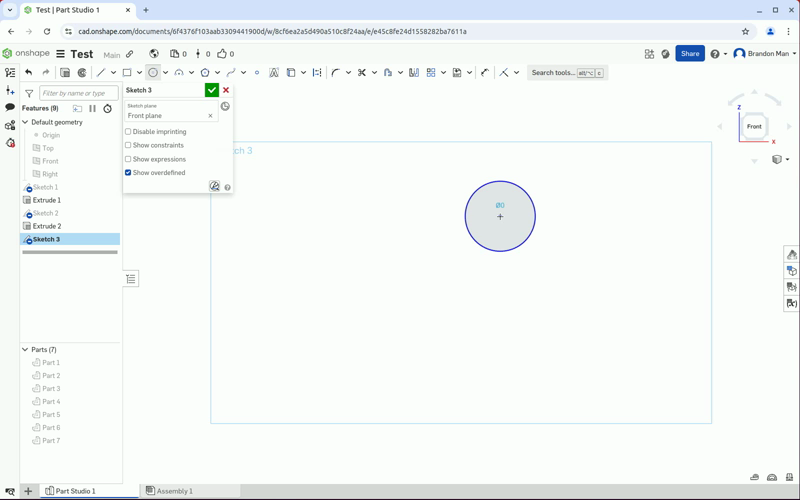
mouse_move(527, 216)
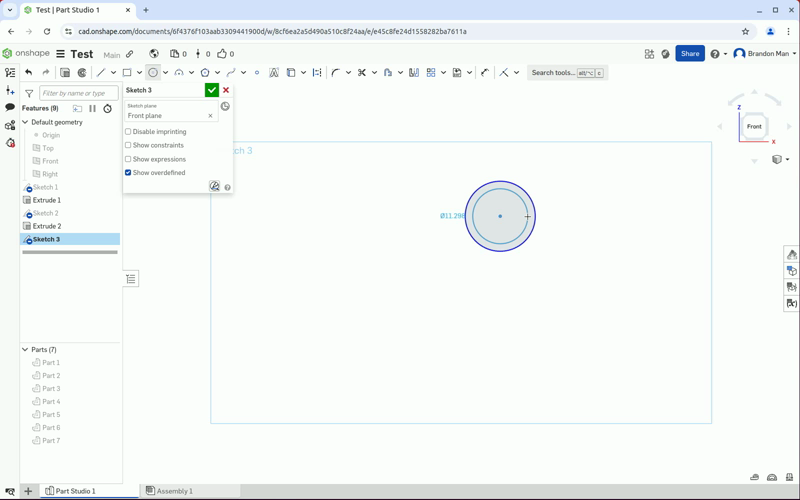
click(527, 216)
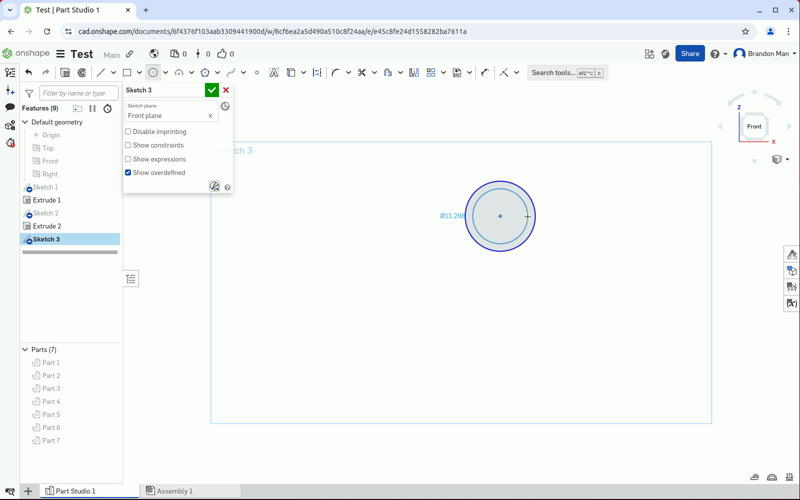
key(esc)
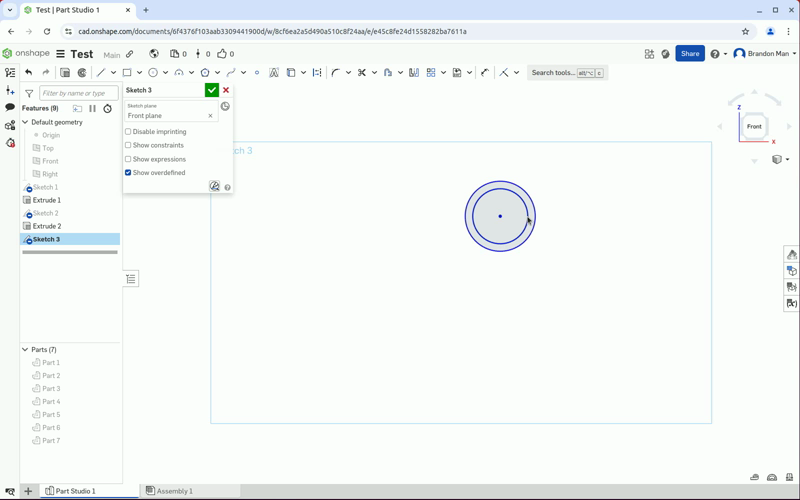
mouse_move(500, 183)
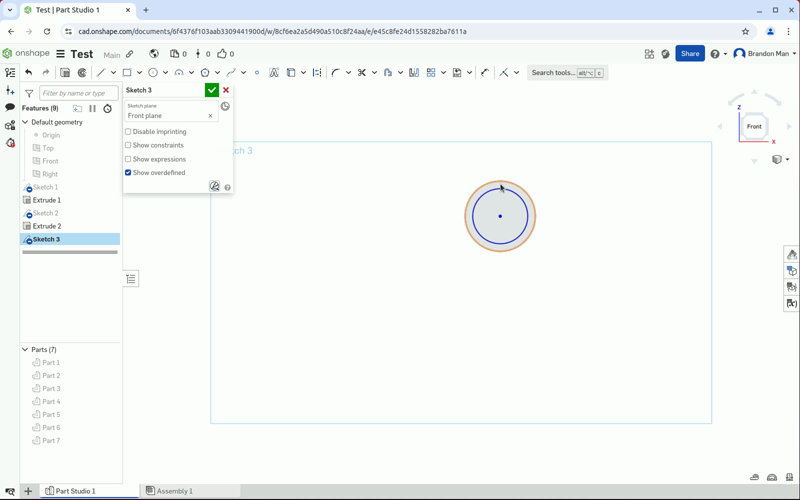
scroll(6)
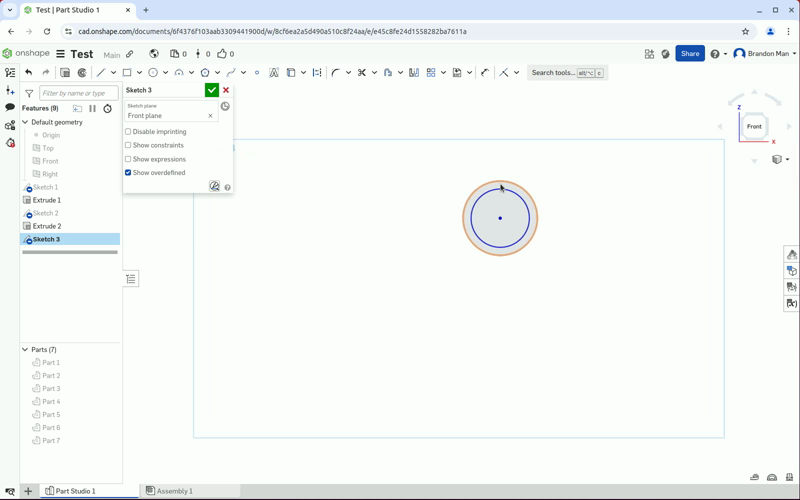
scroll(6)
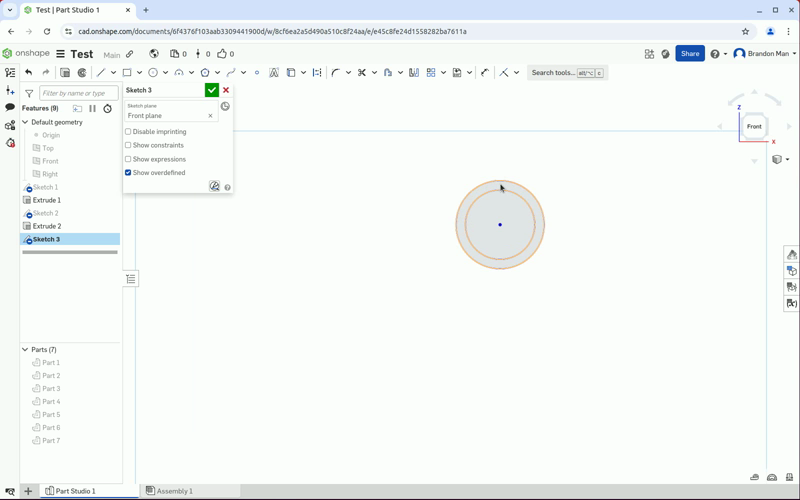
scroll(6)
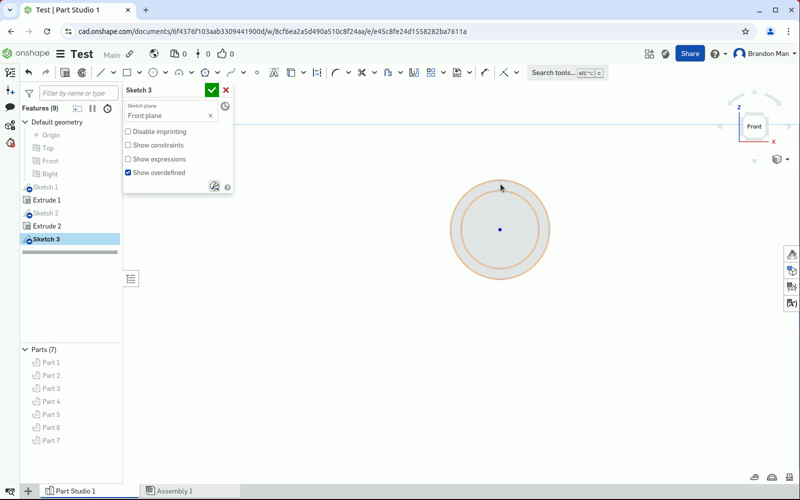
scroll(6)
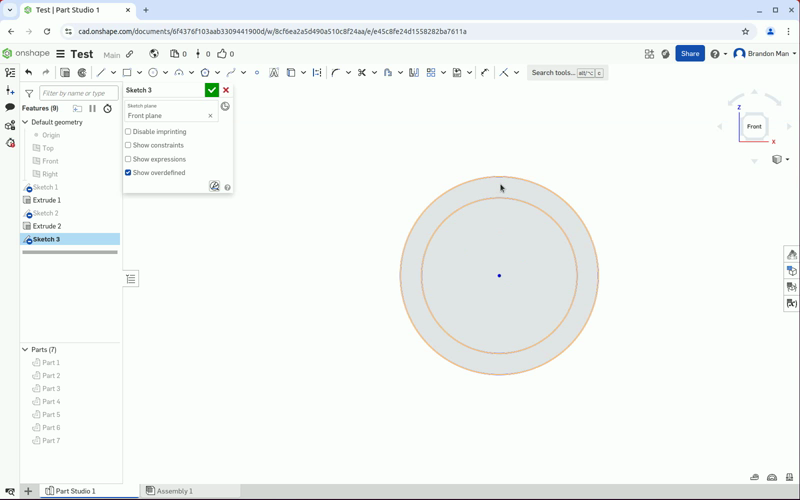
scroll(6)
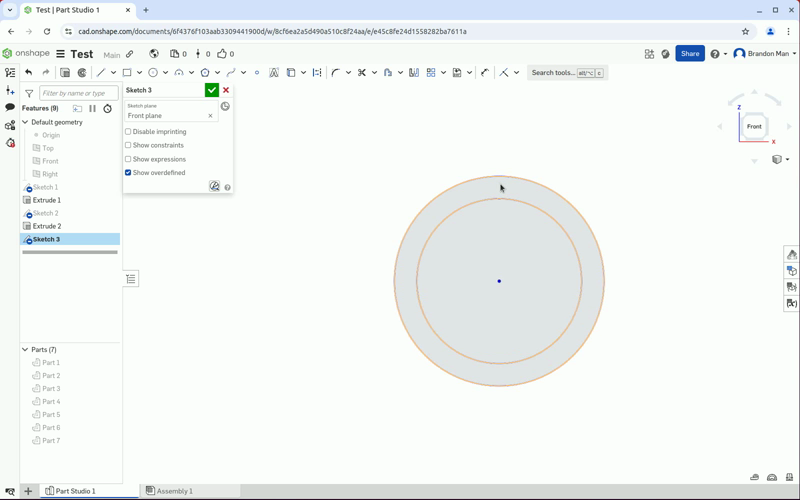
scroll(6)
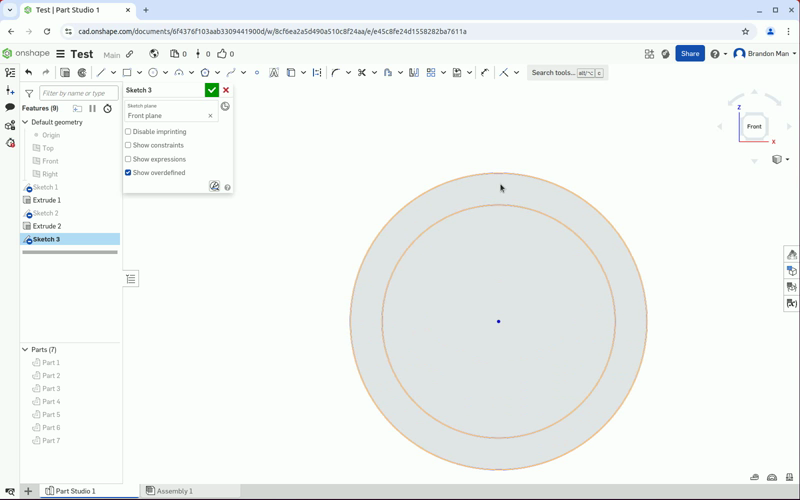
scroll(6)
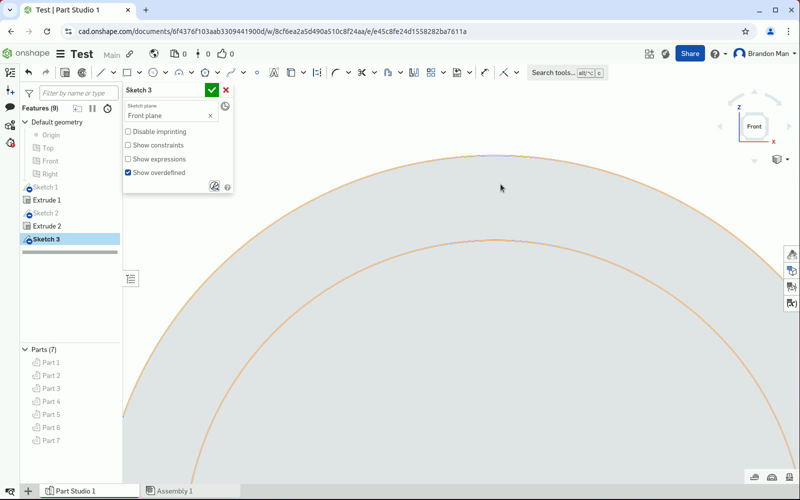
click(500, 183)
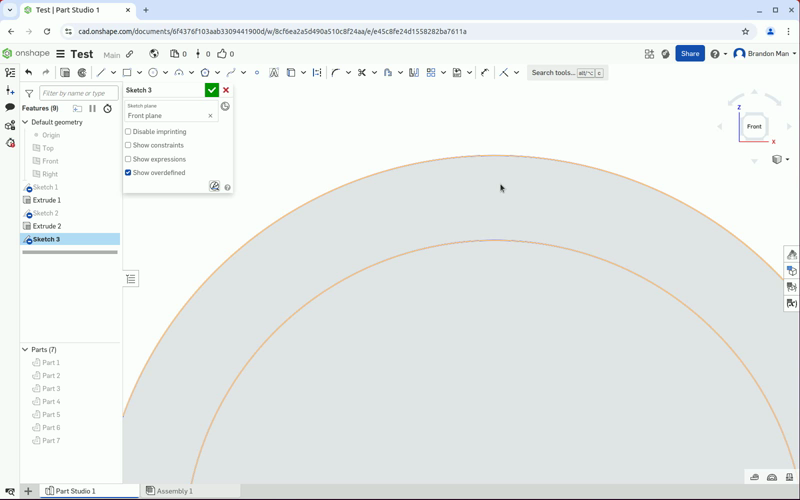
scroll(-6)
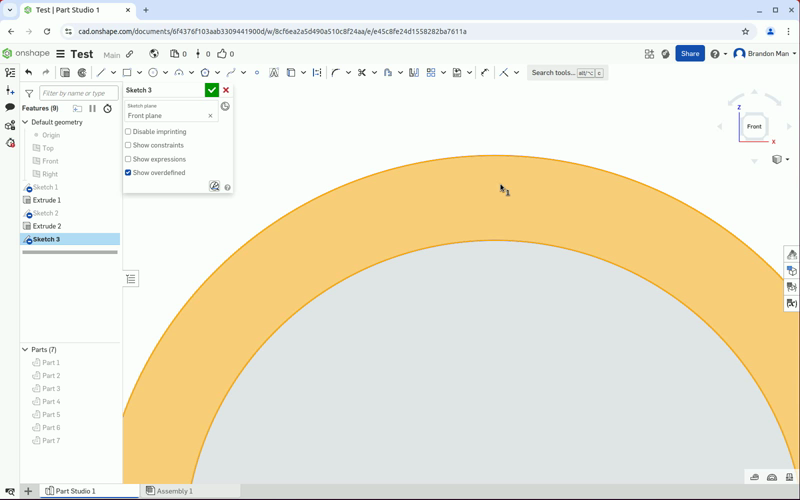
scroll(-6)
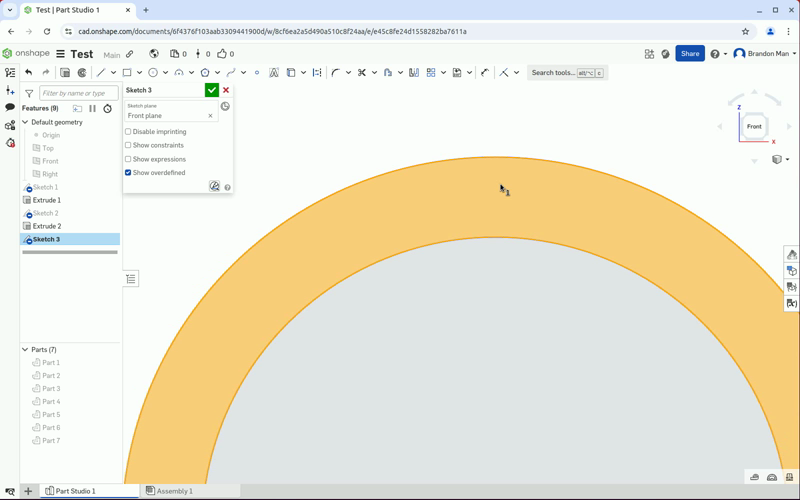
scroll(-6)
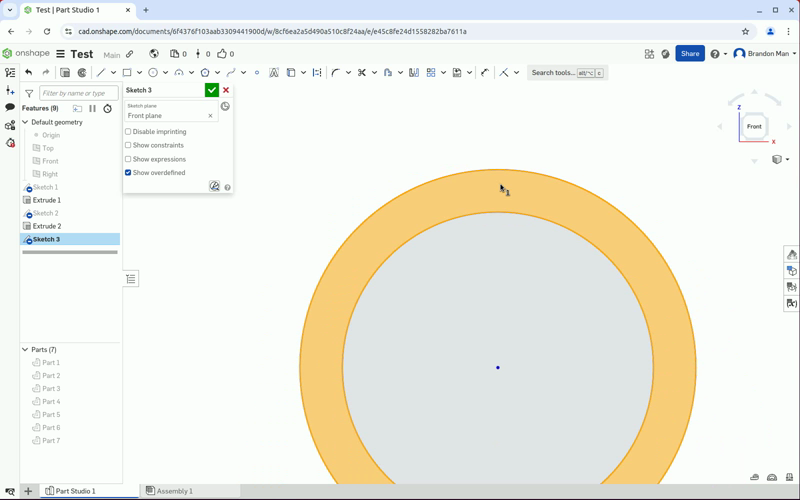
scroll(-6)
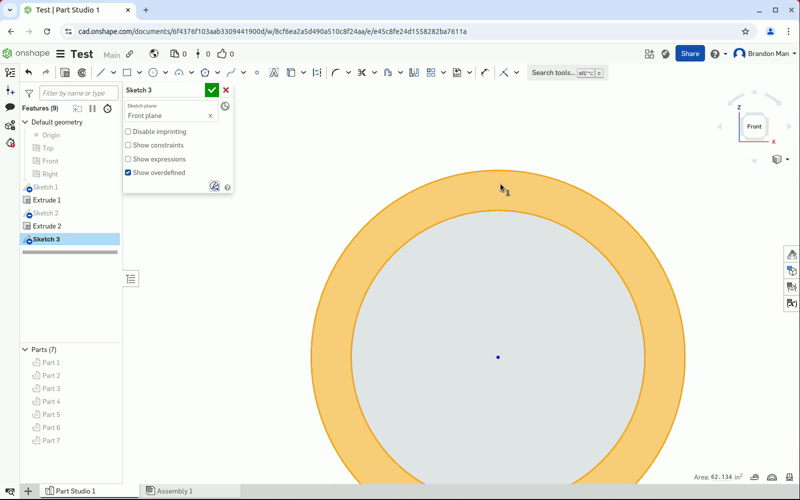
scroll(-6)
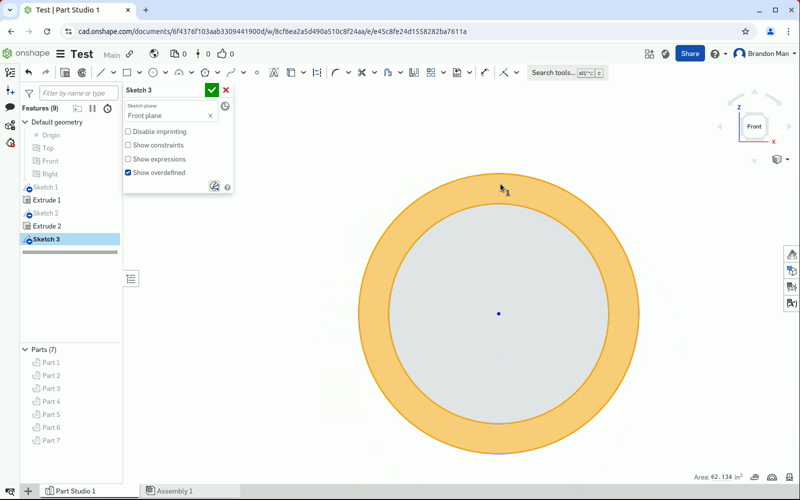
scroll(-6)
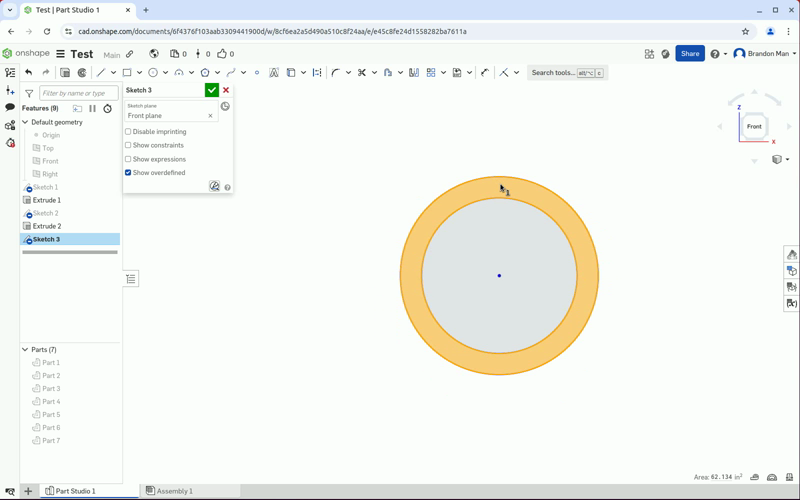
scroll(-6)
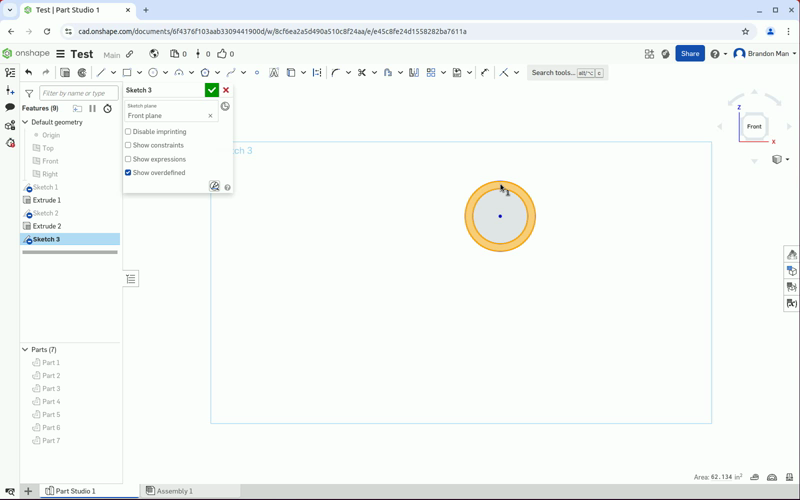
mouse_move(73, 352)
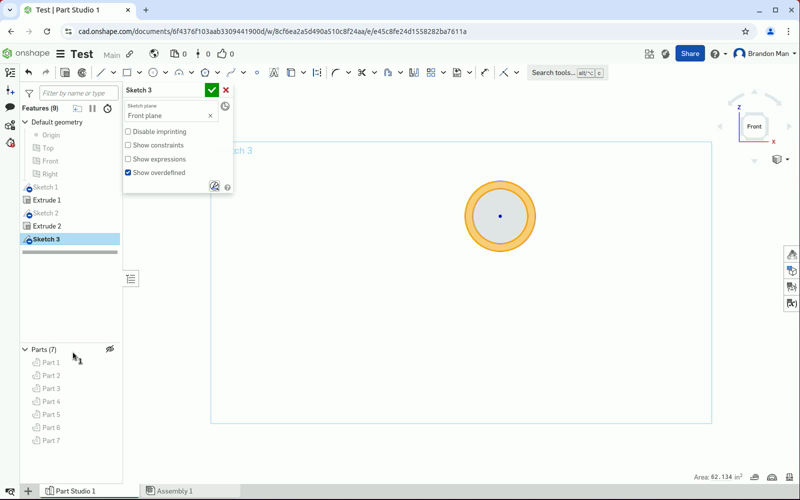
key(shift+y)
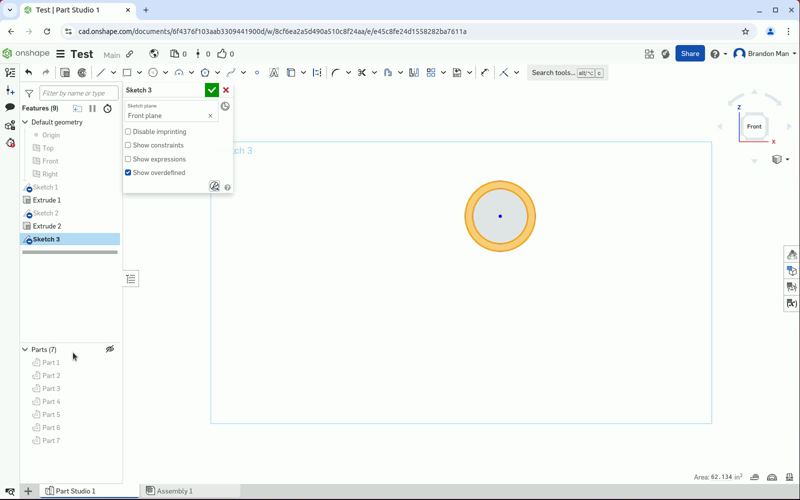
key(shift+e)
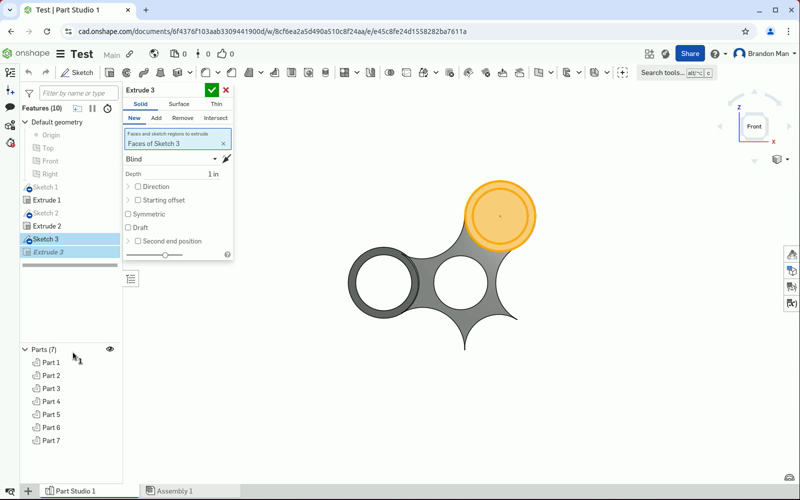
mouse_move(143, 106)
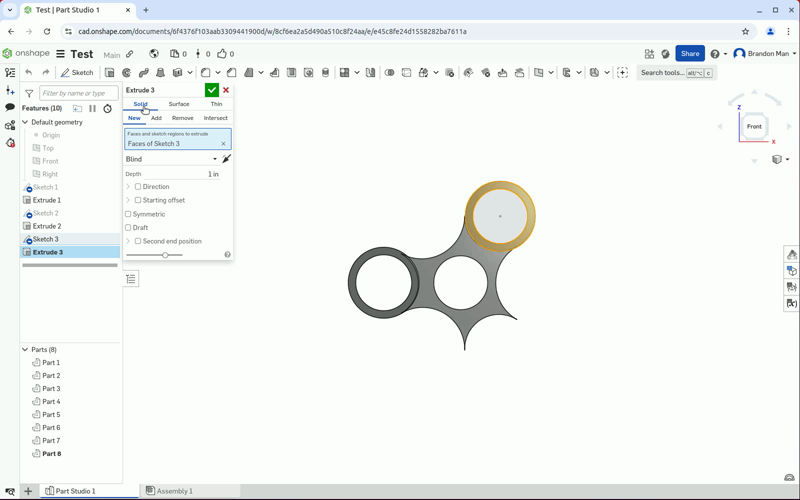
click(143, 106)
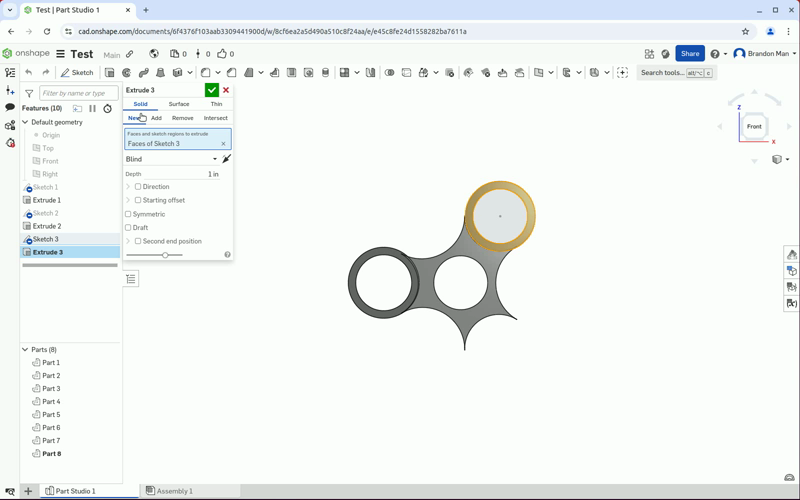
mouse_move(137, 120)
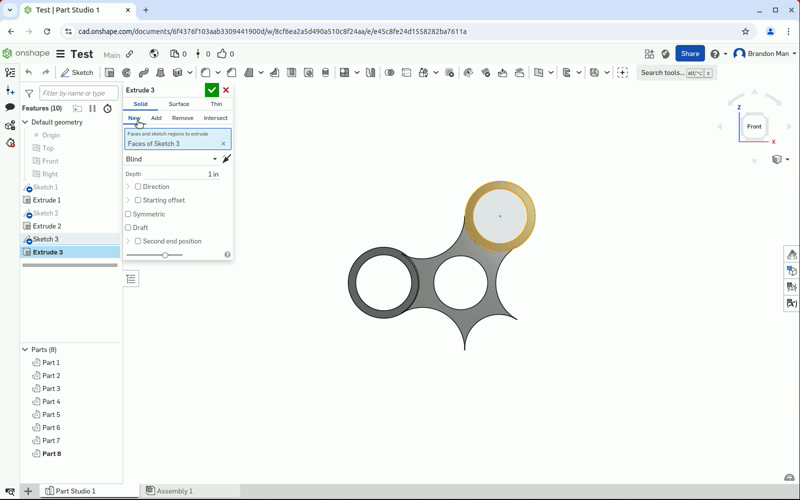
click(137, 120)
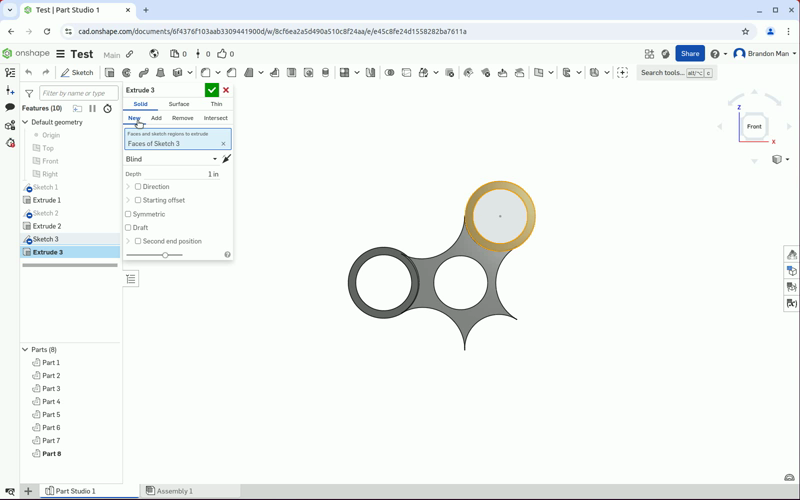
key(tab, 4)
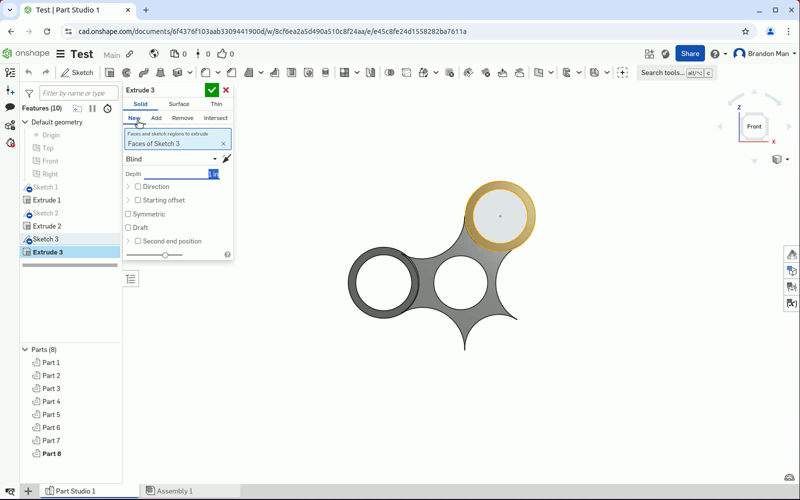
text(3.129)
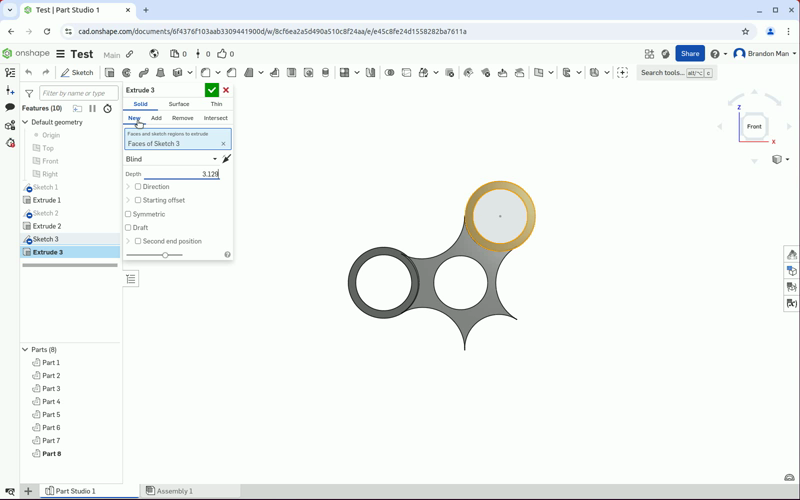
key(enter)
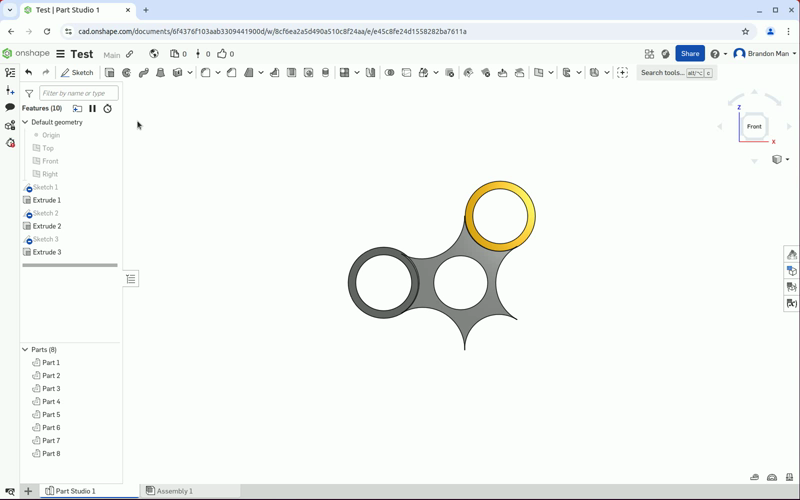
key(shift+h)
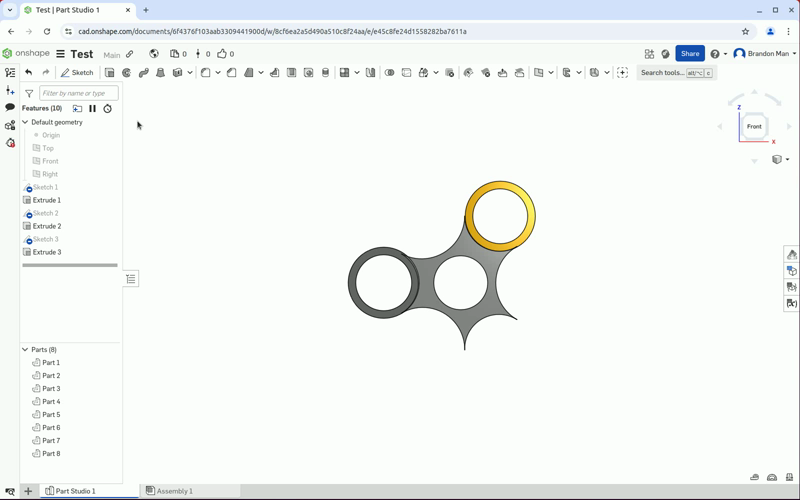
key(shift+h)
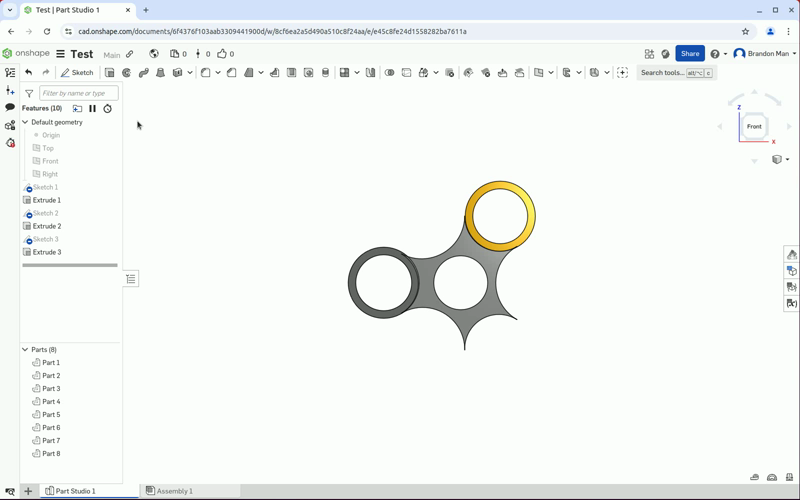
mouse_move(73, 189)
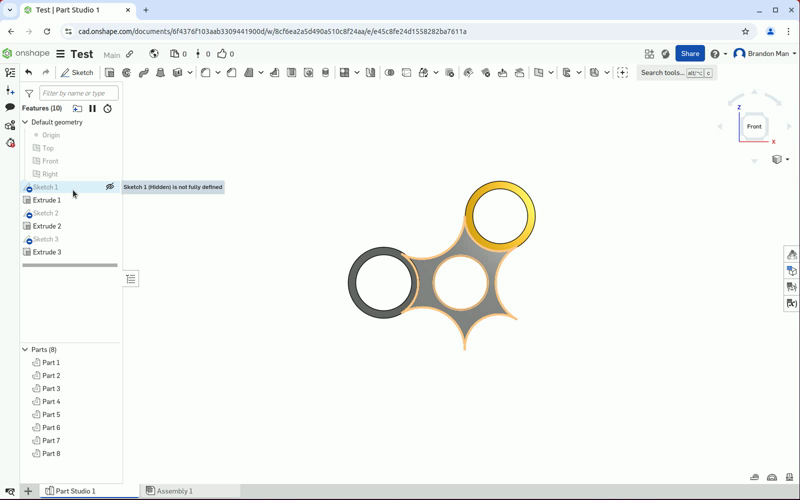
click(73, 189)
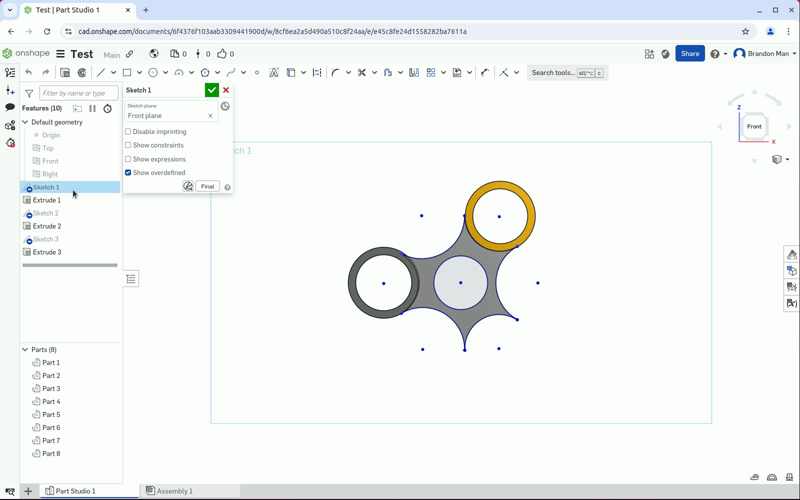
mouse_move(229, 92)
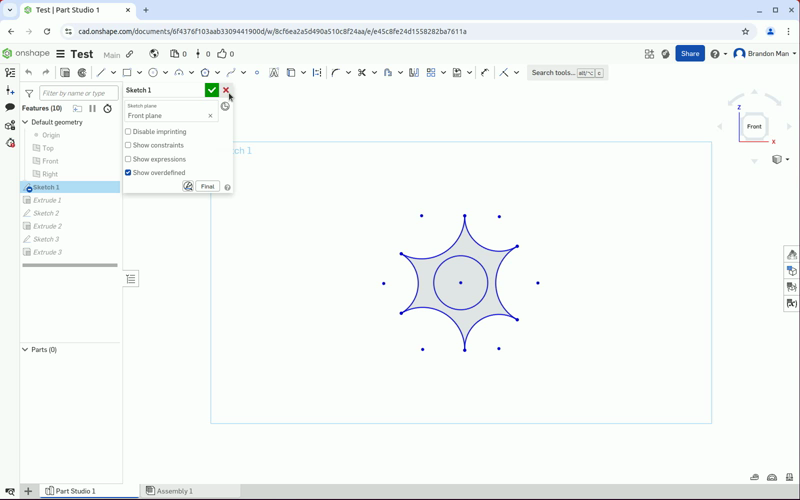
click(229, 92)
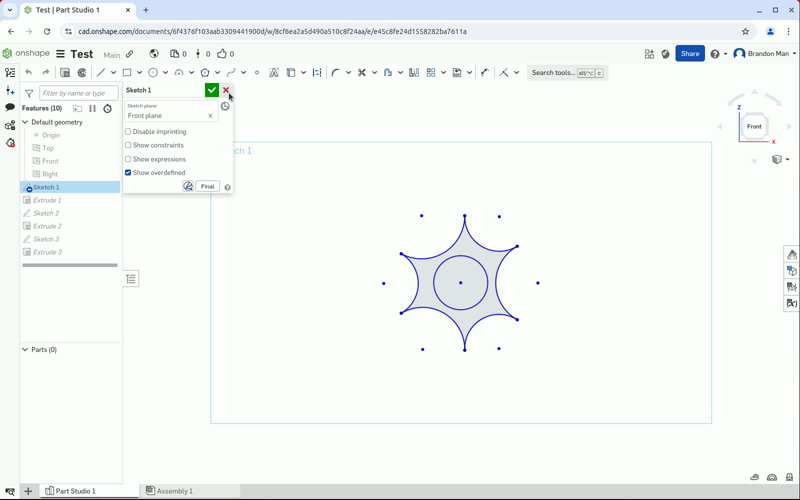
key(shift+s)
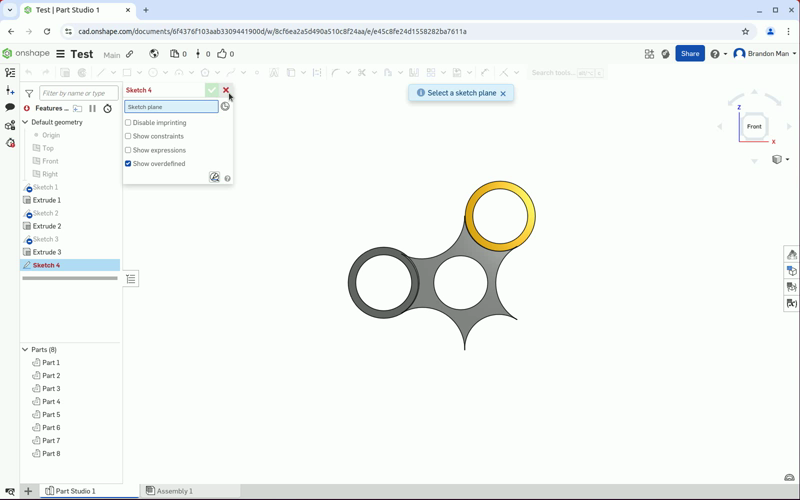
mouse_move(73, 163)
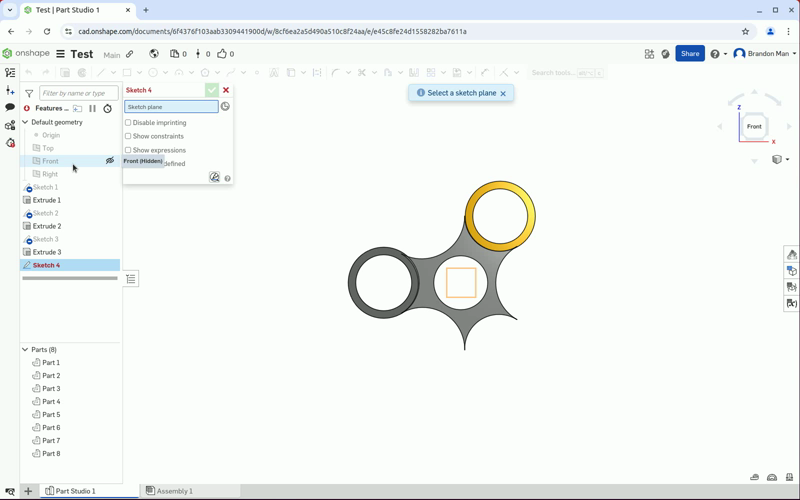
click(73, 163)
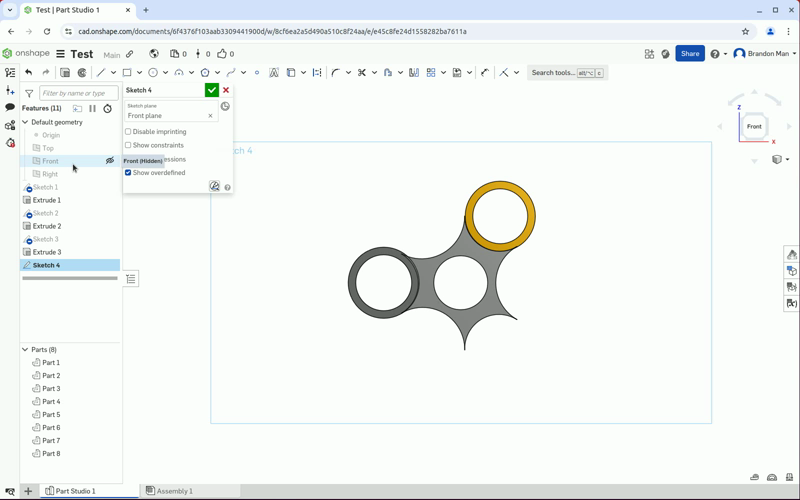
mouse_move(73, 352)
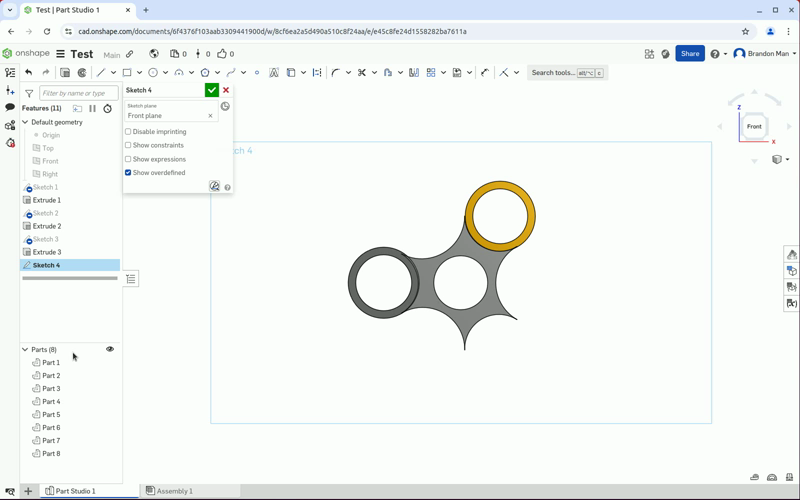
key(y)
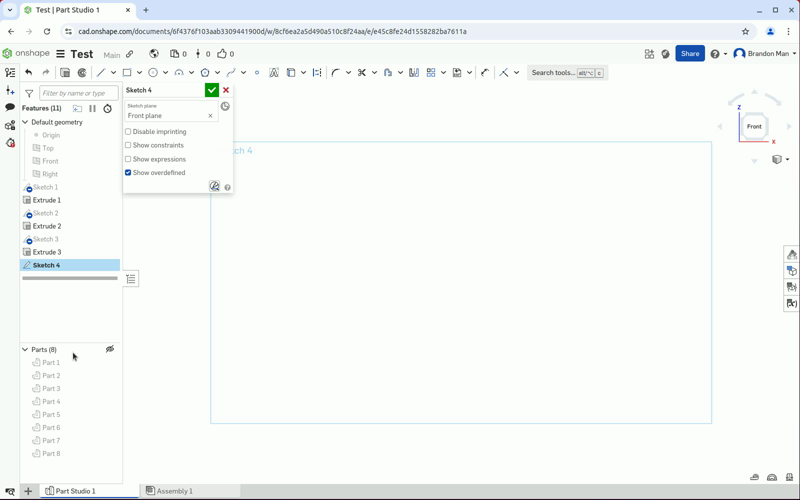
key(c)
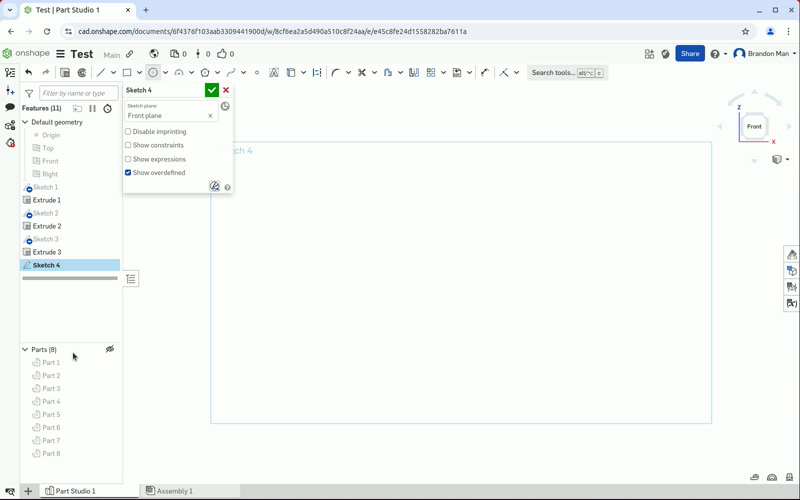
key_down(shift)
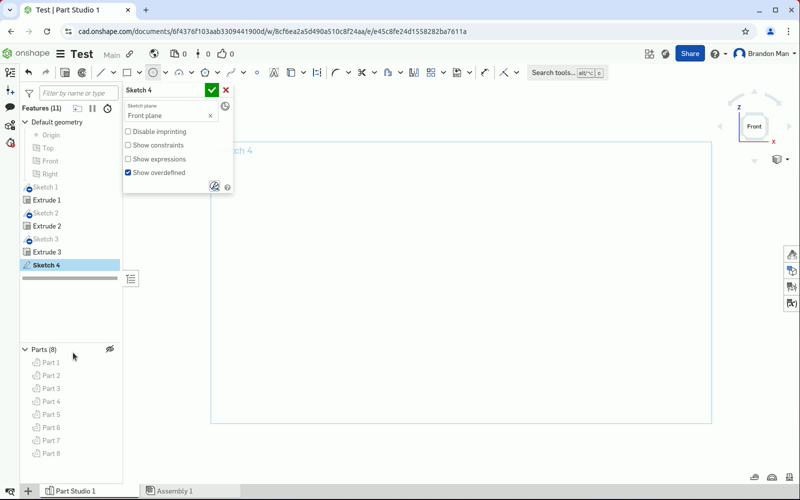
mouse_move(500, 349)
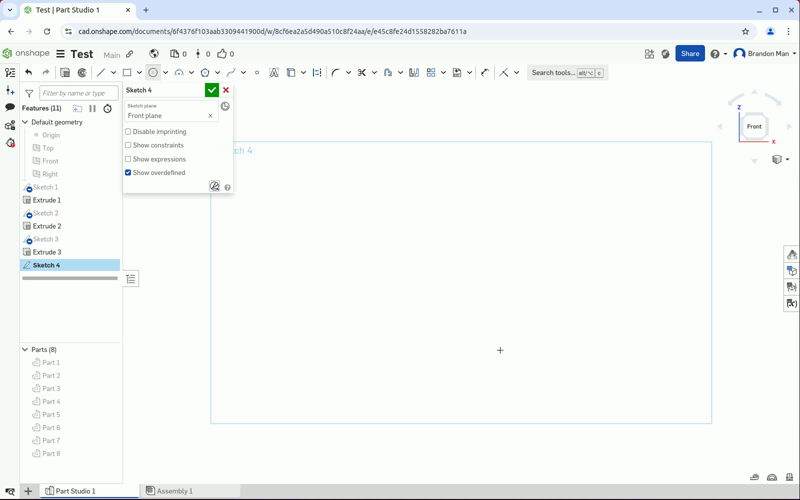
click(500, 349)
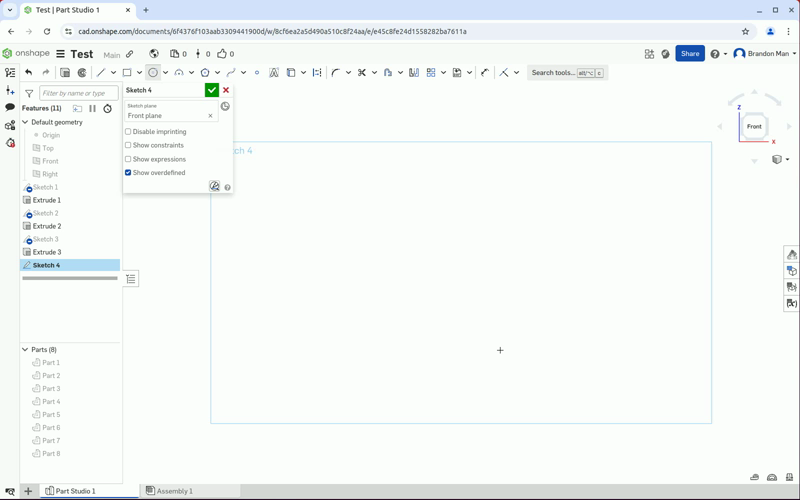
key_up(shift)
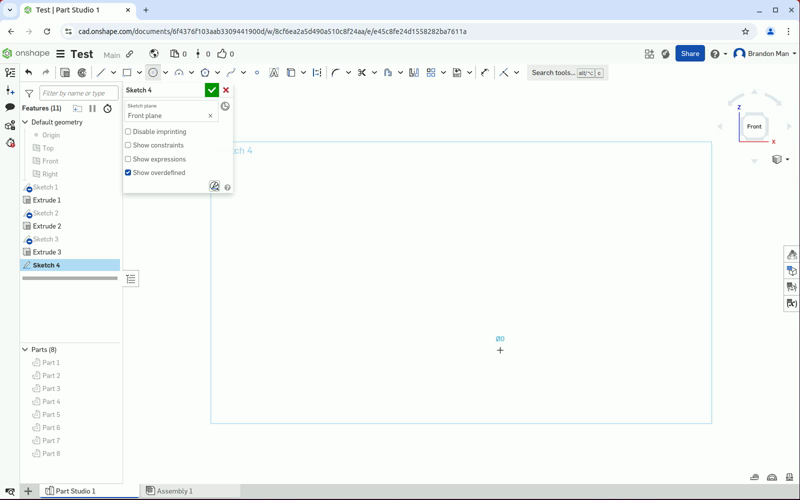
mouse_move(535, 349)
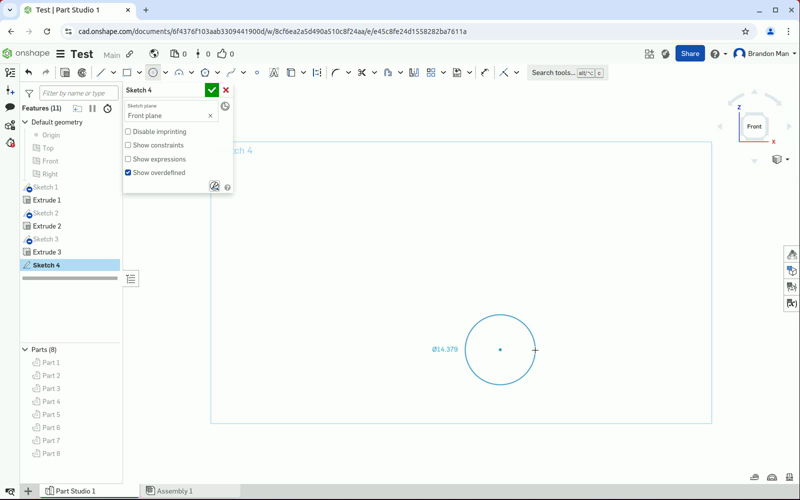
click(535, 349)
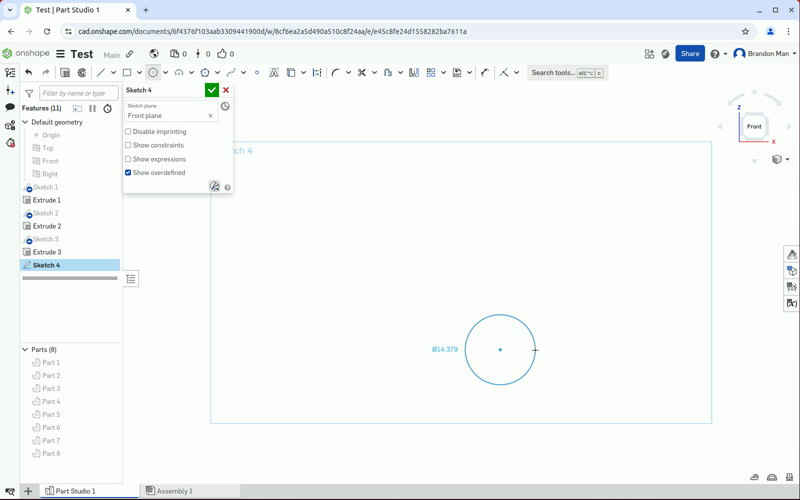
key(esc)
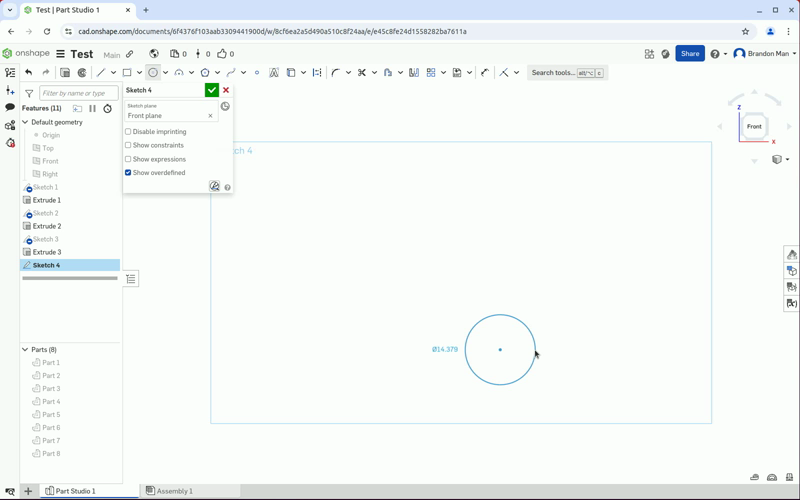
key(c)
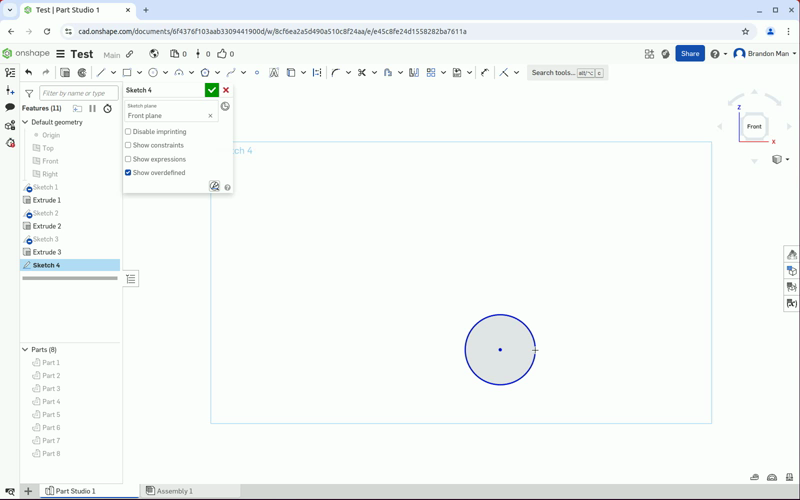
key_down(shift)
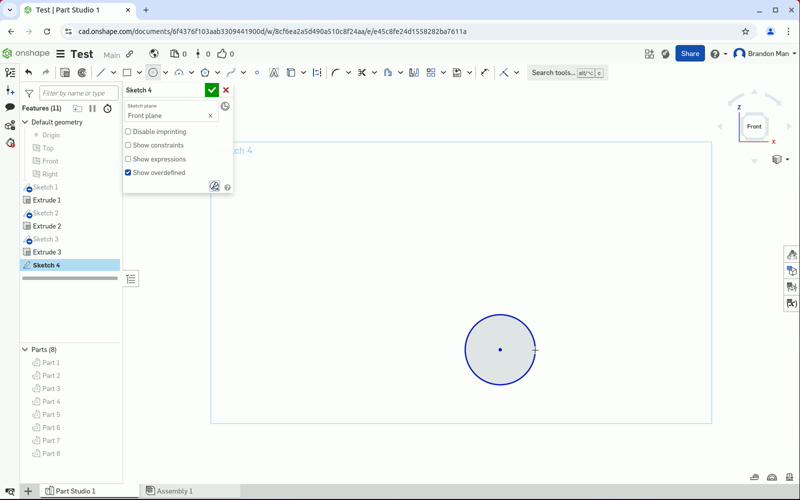
mouse_move(500, 349)
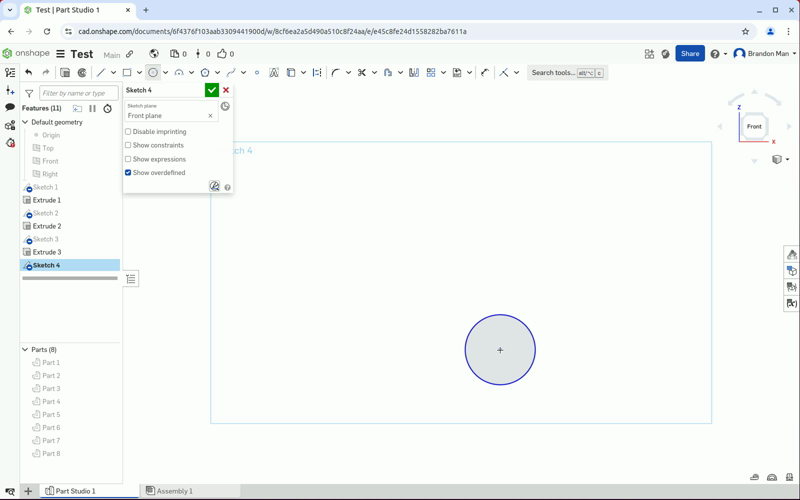
click(500, 349)
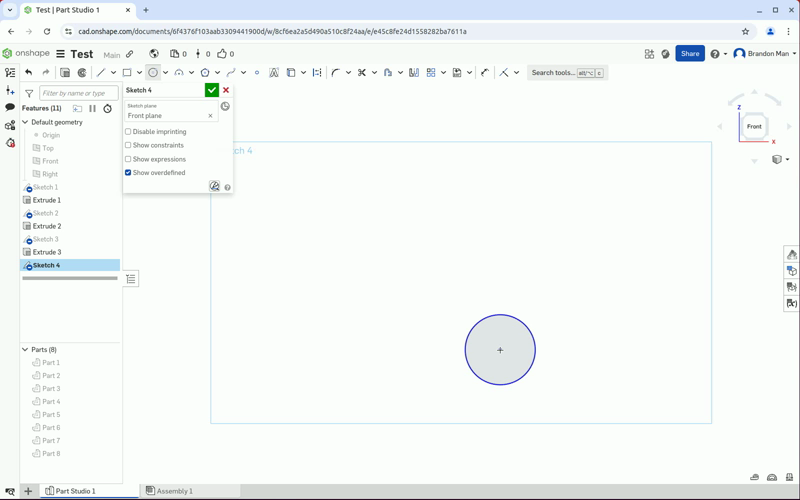
key_up(shift)
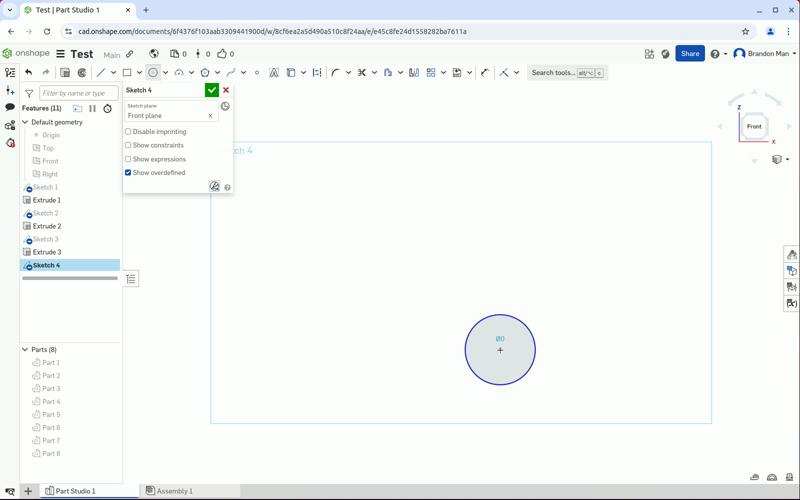
mouse_move(527, 349)
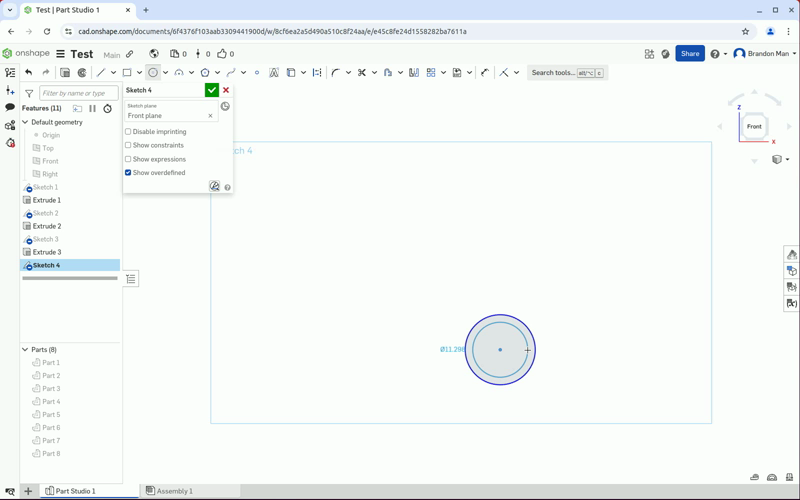
click(527, 349)
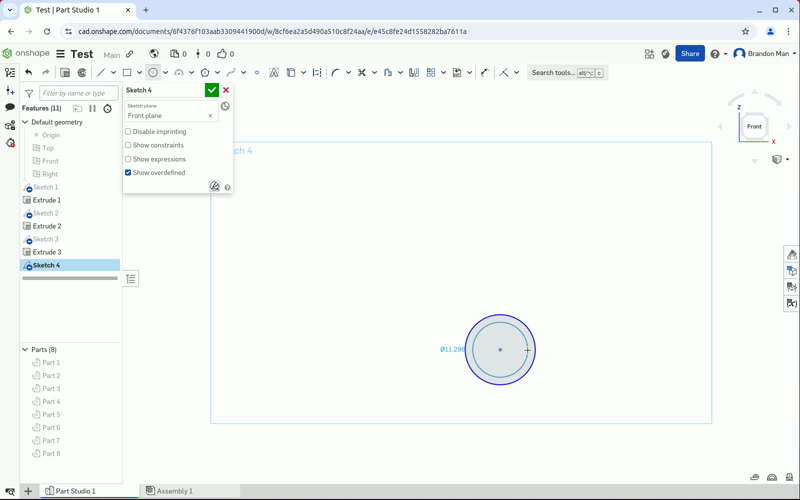
key(esc)
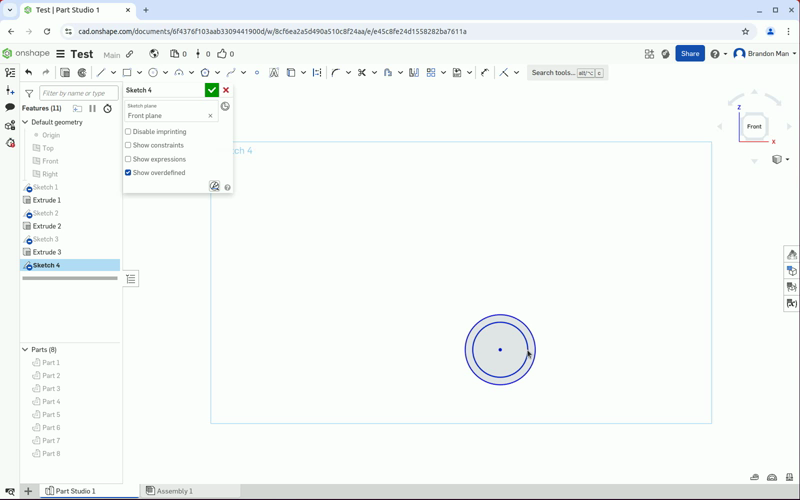
mouse_move(508, 316)
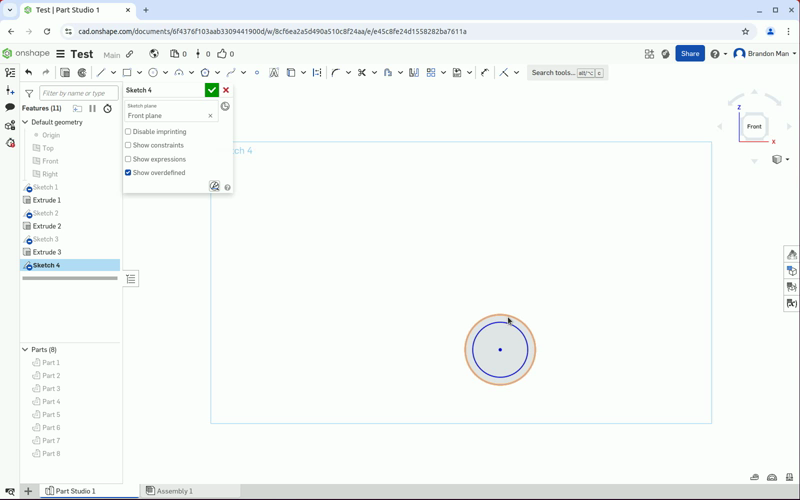
scroll(6)
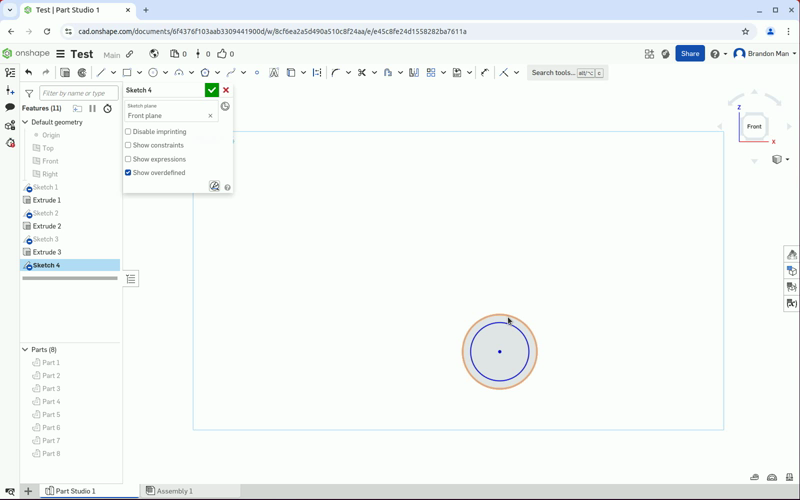
scroll(6)
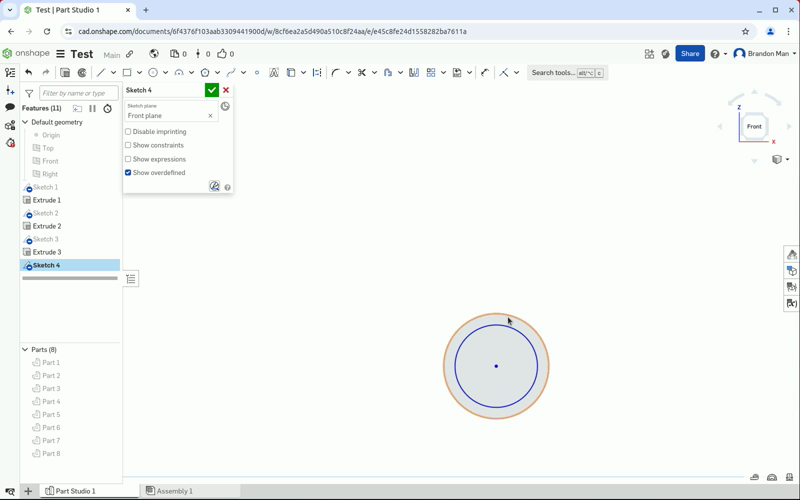
scroll(6)
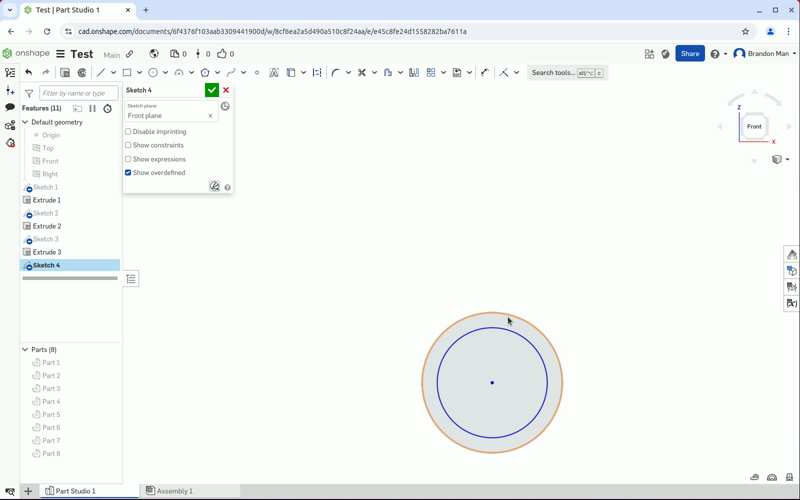
scroll(6)
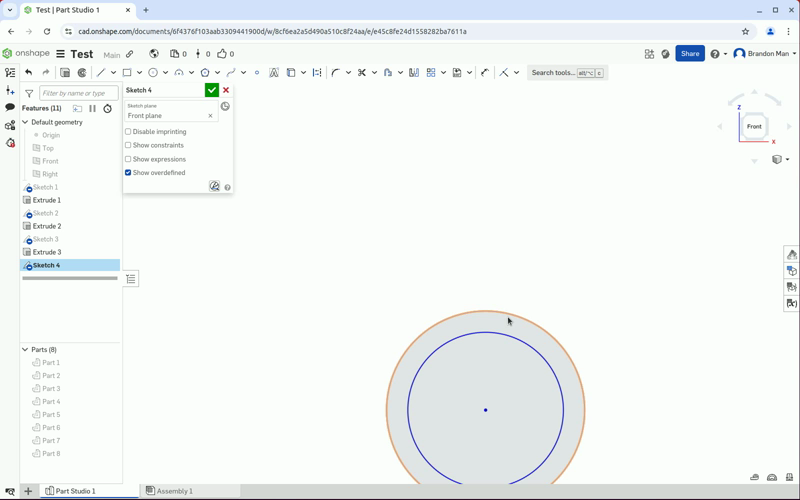
scroll(6)
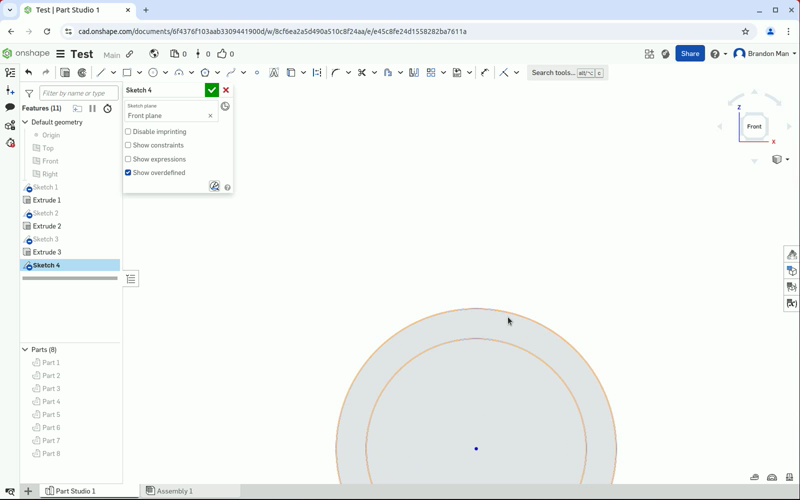
scroll(6)
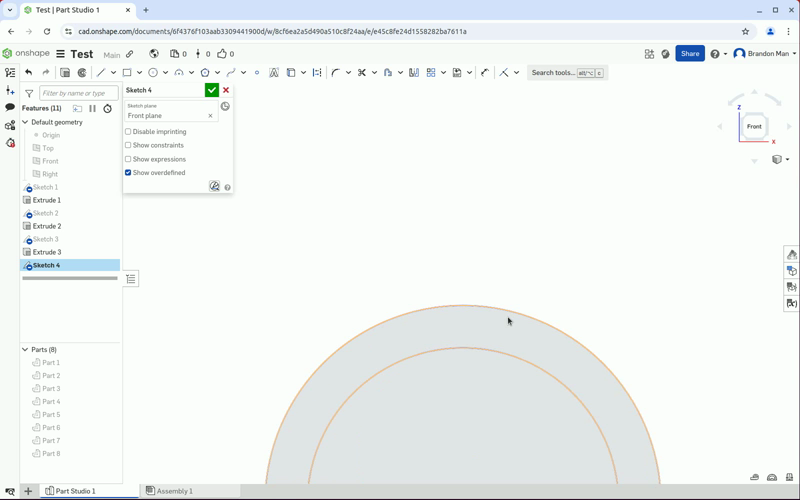
scroll(6)
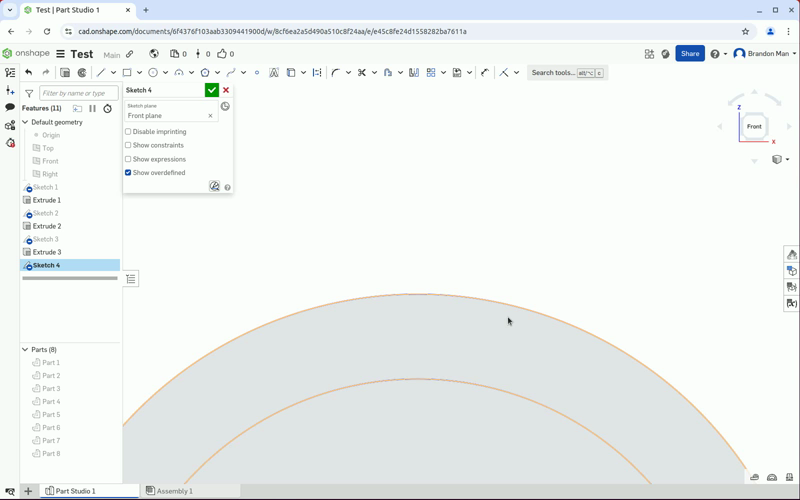
click(508, 316)
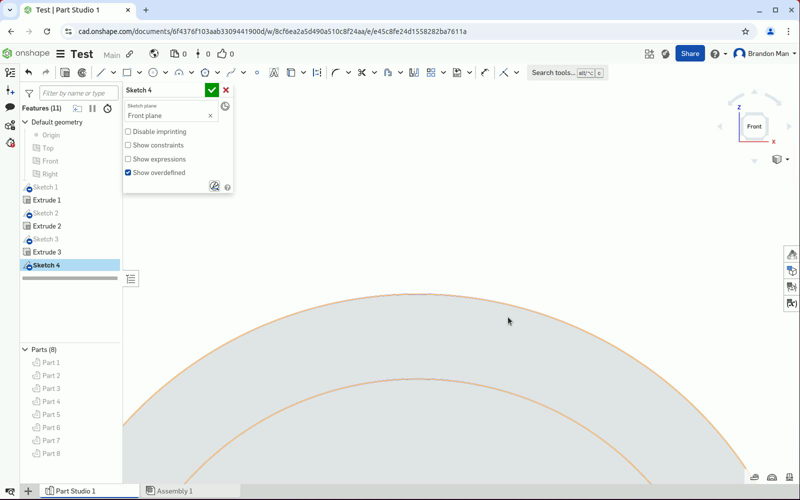
scroll(-6)
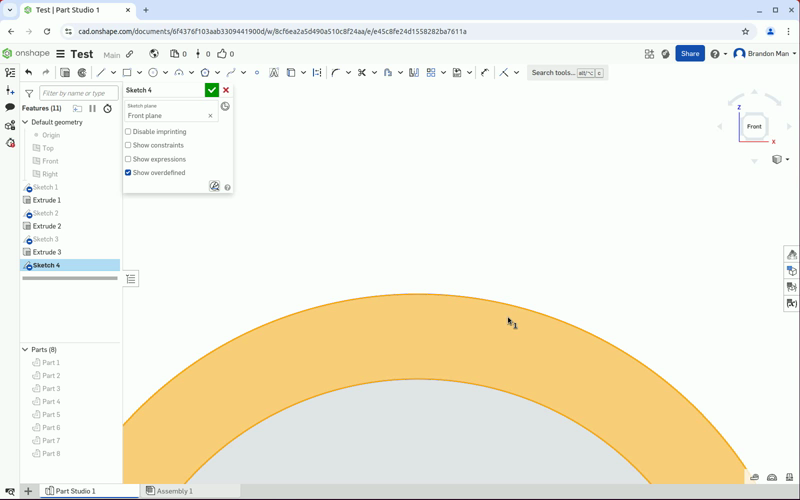
scroll(-6)
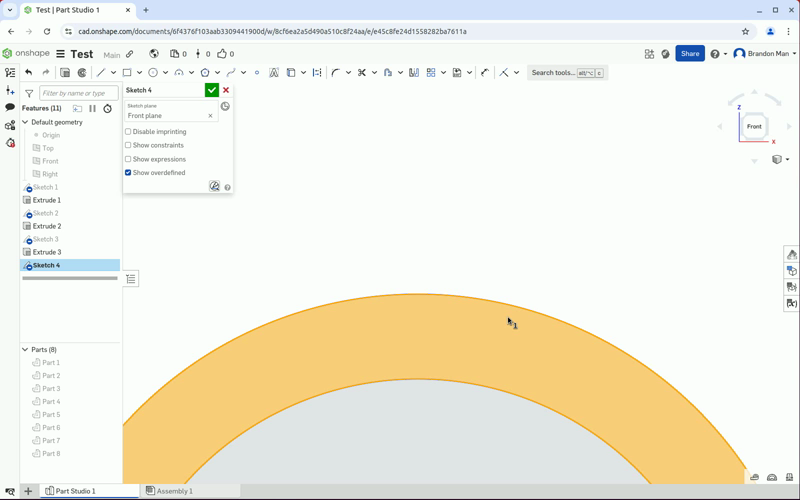
scroll(-6)
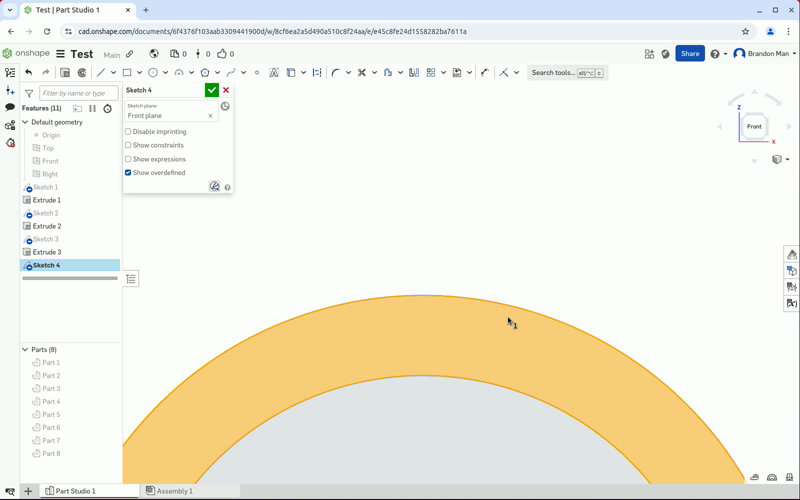
scroll(-6)
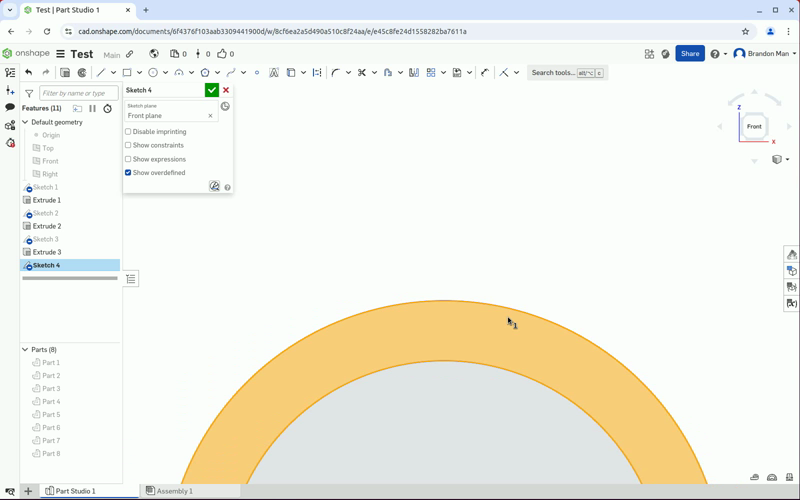
scroll(-6)
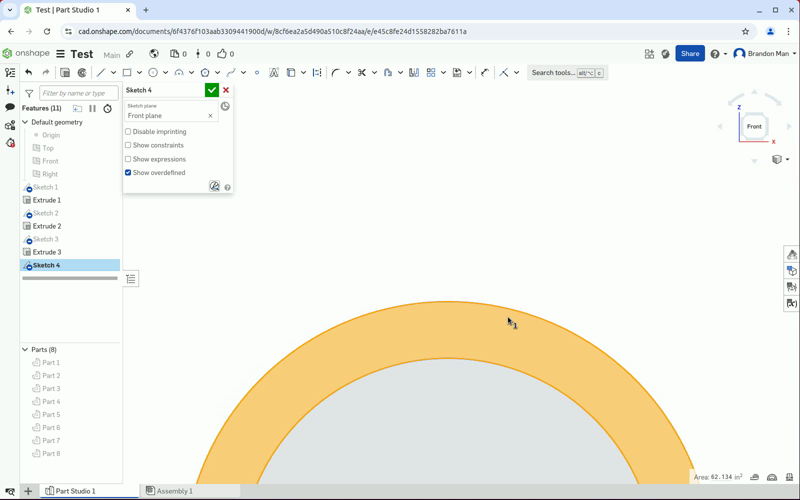
scroll(-6)
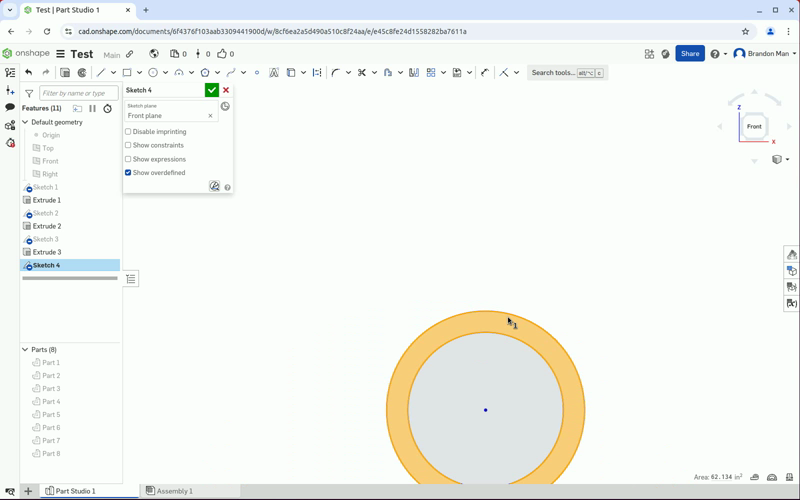
scroll(-6)
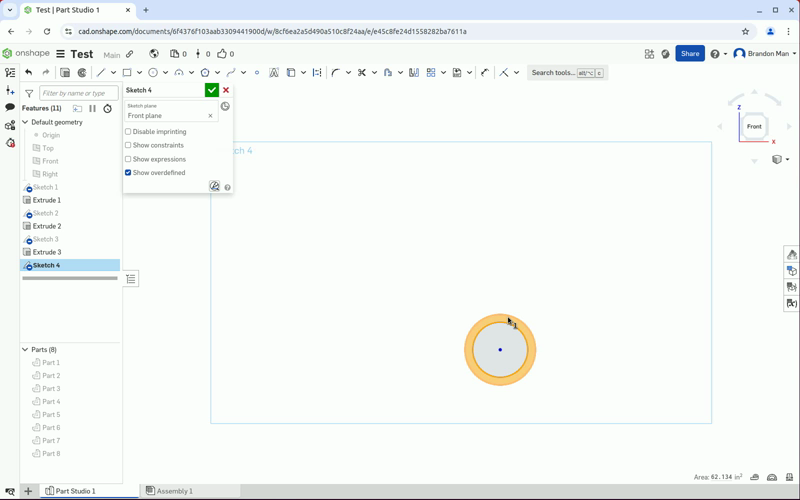
mouse_move(73, 352)
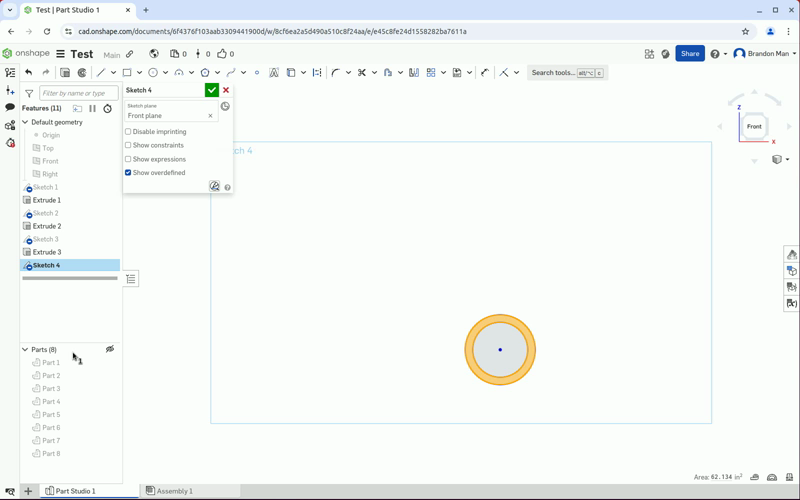
key(shift+y)
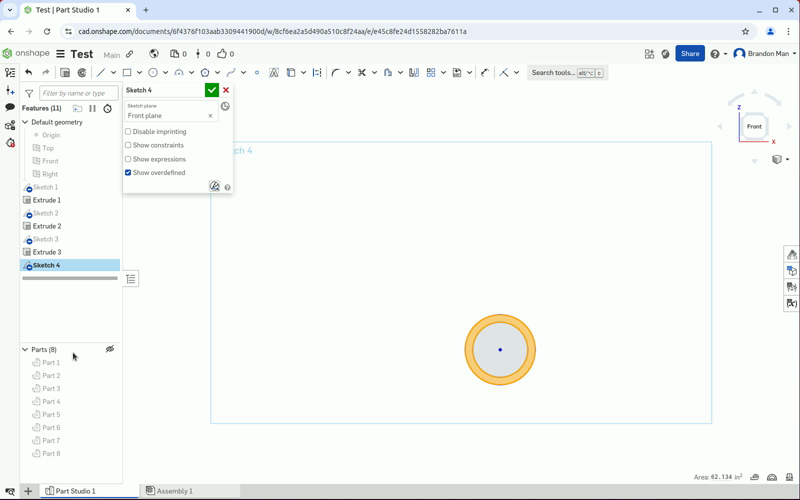
key(shift+e)
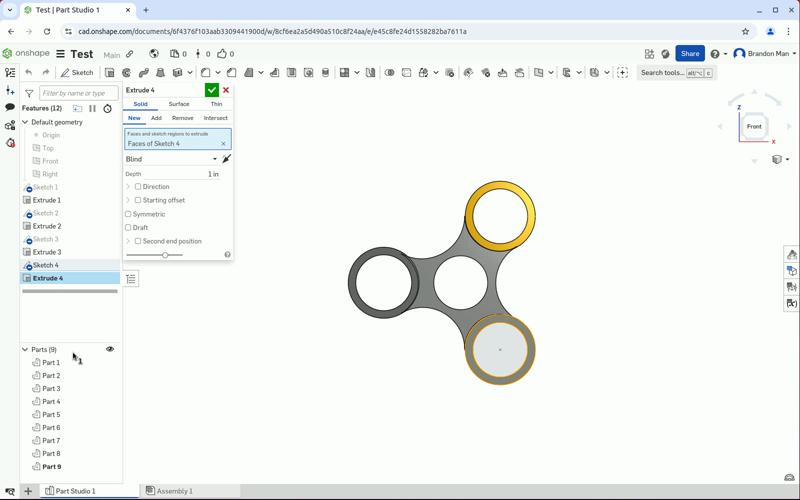
mouse_move(143, 106)
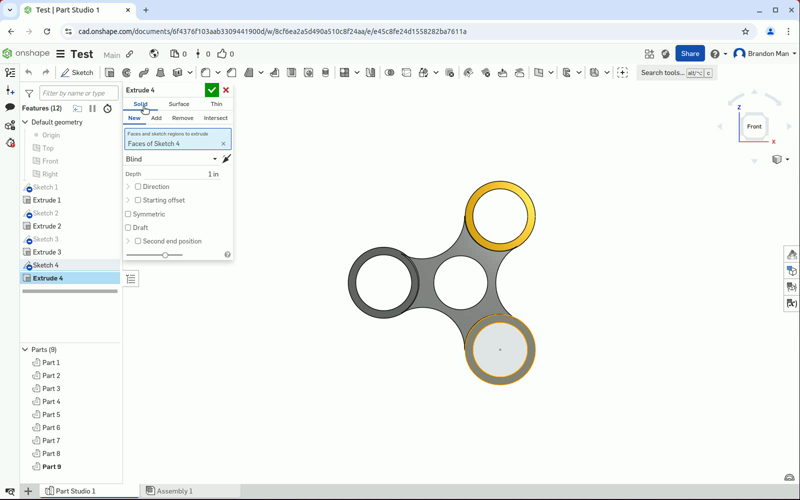
click(143, 106)
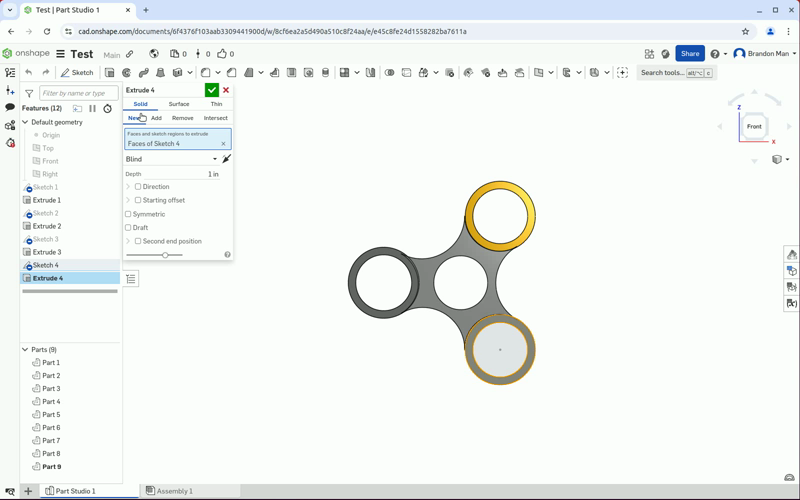
mouse_move(137, 120)
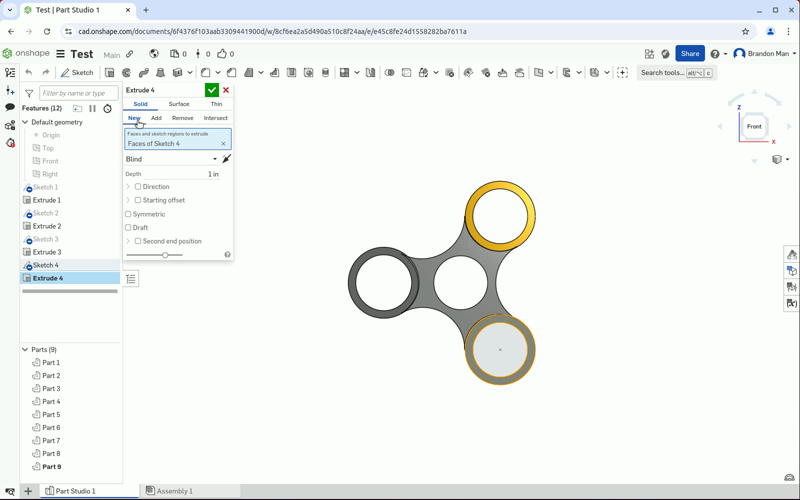
click(137, 120)
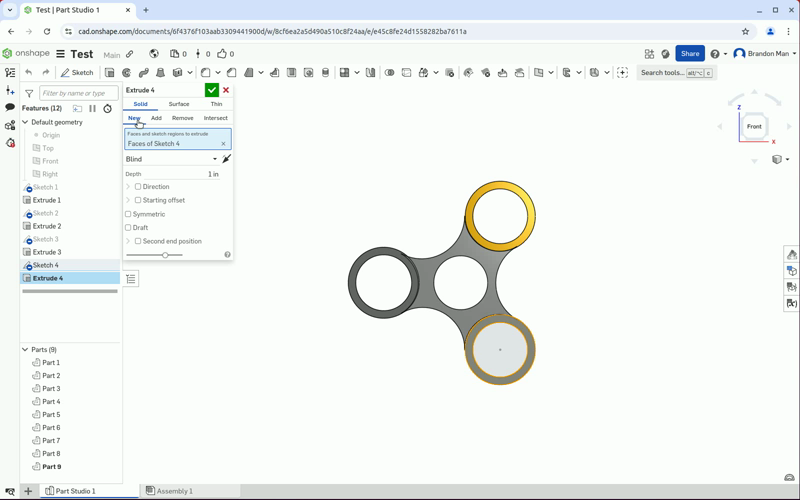
key(tab, 4)
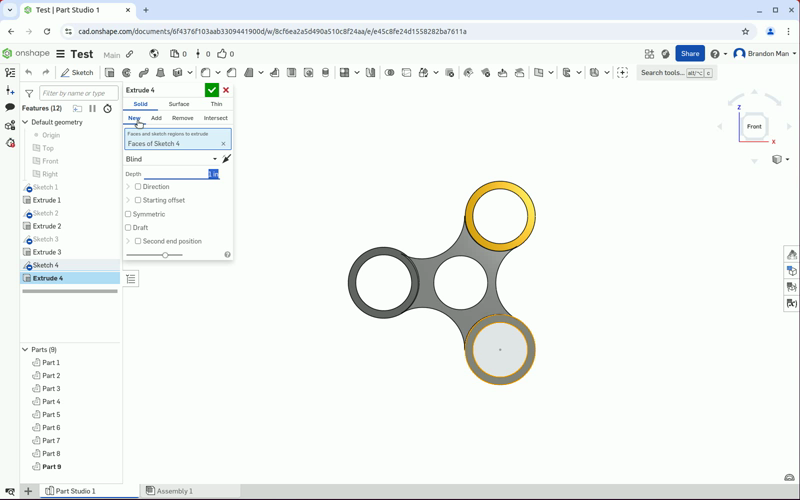
text(3.129)
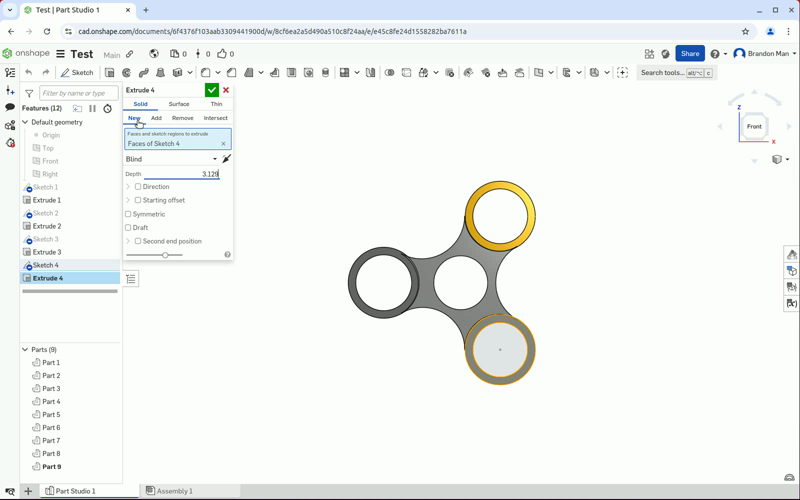
key(enter)
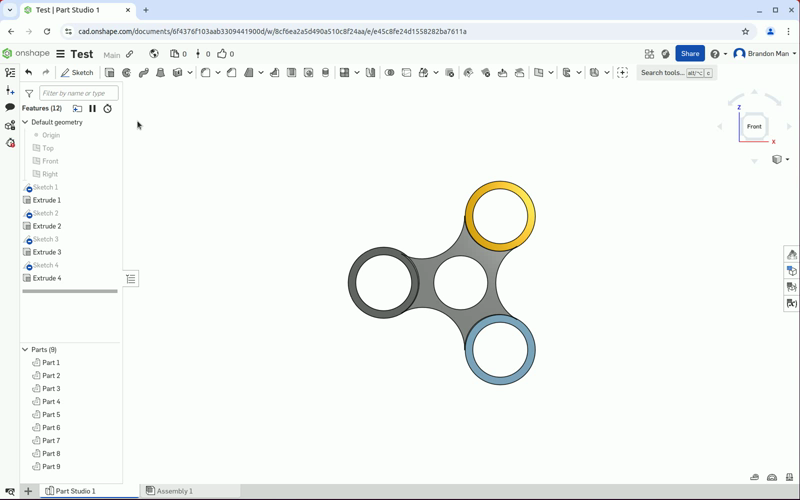
key(shift+h)
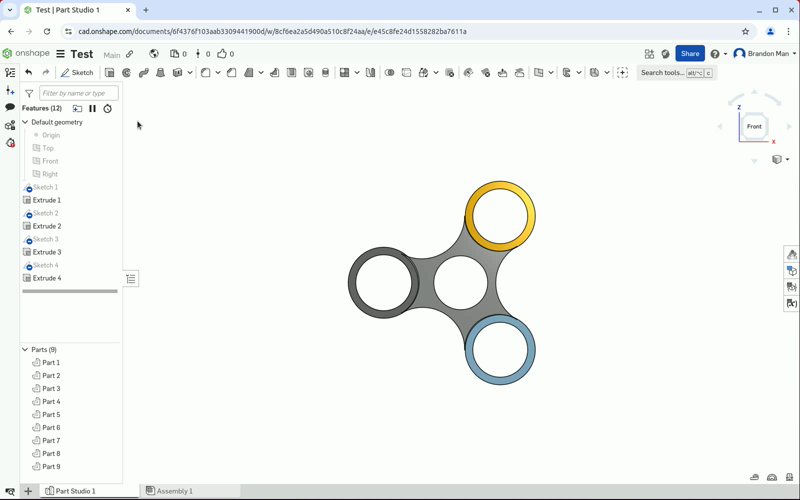
key(shift+h)
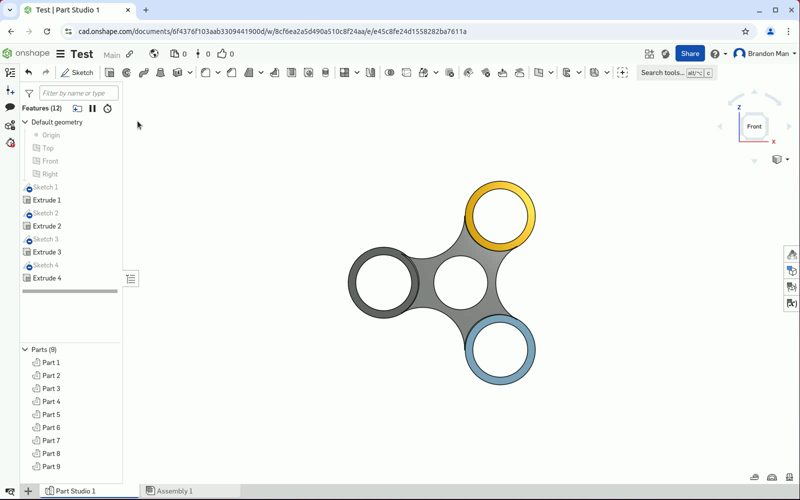
key(shift+7)
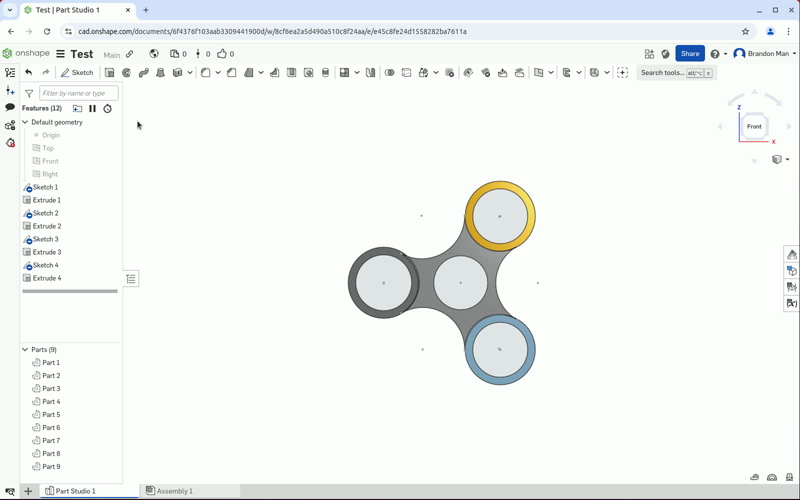
key(left, 2)
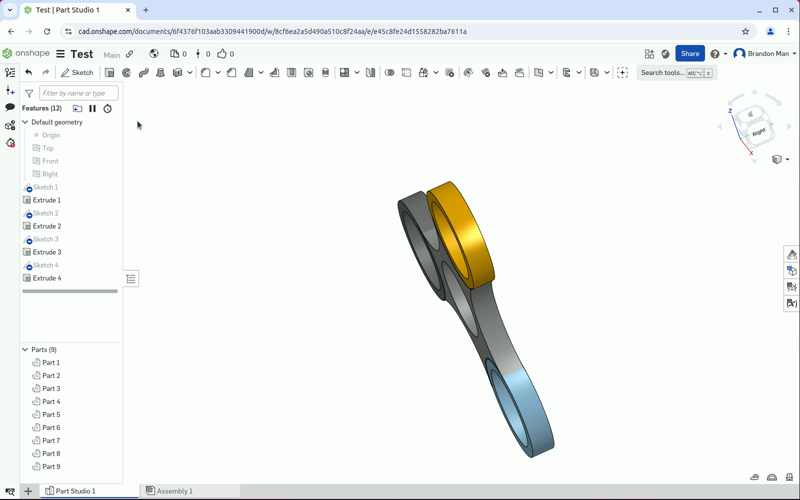
key(down, 2)
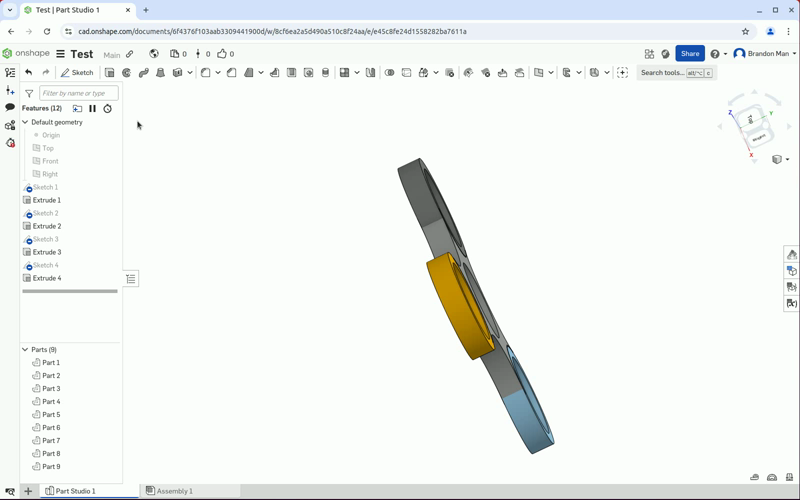
key(up, 2)
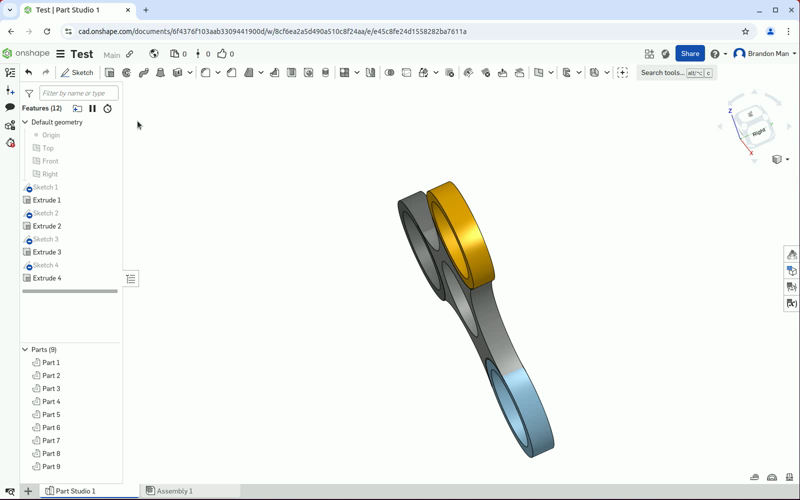
key(right, 2)
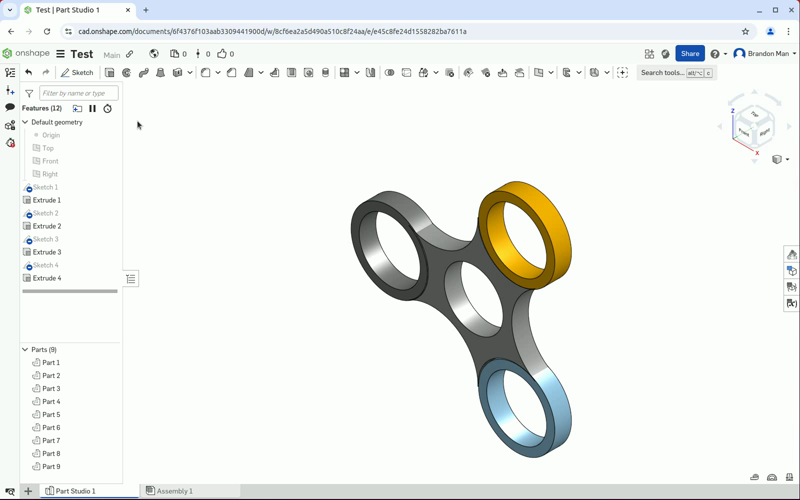
mouse_move(73, 189)
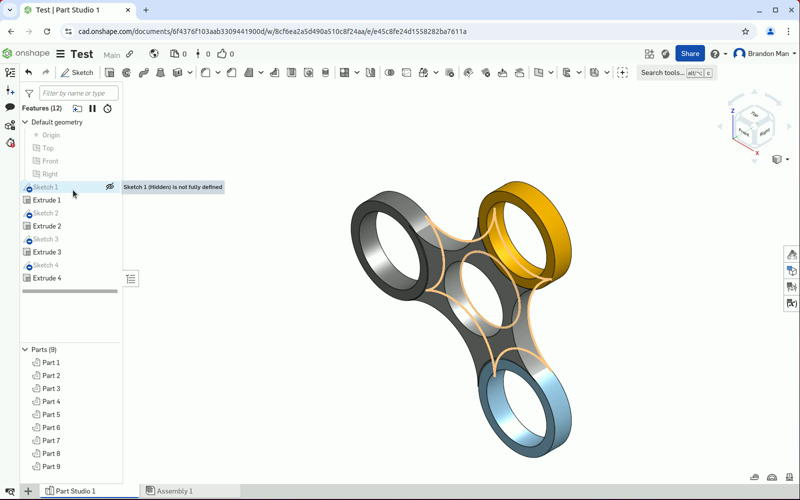
click(73, 189)